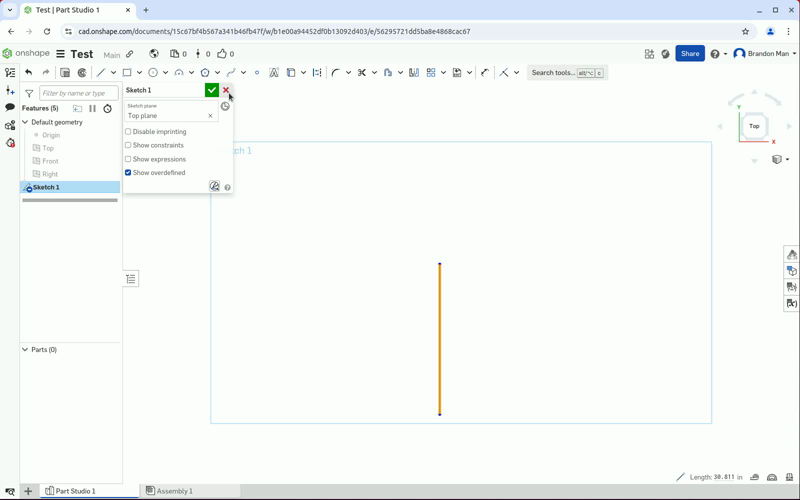
key(shift+h)
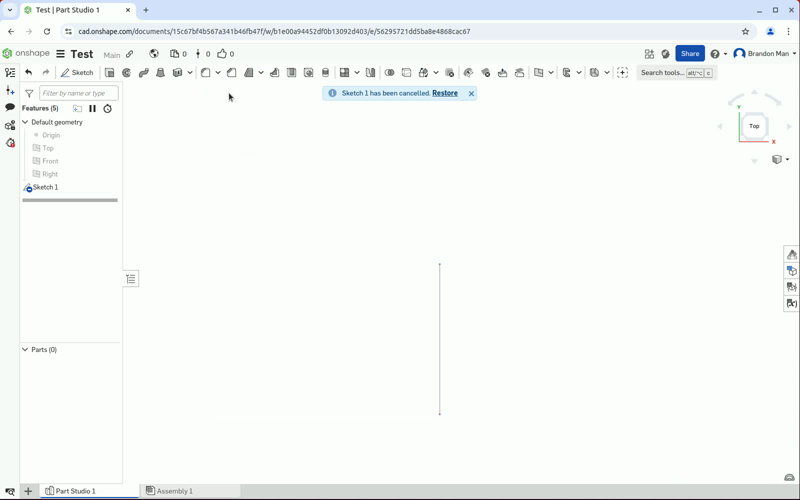
key(shift+s)
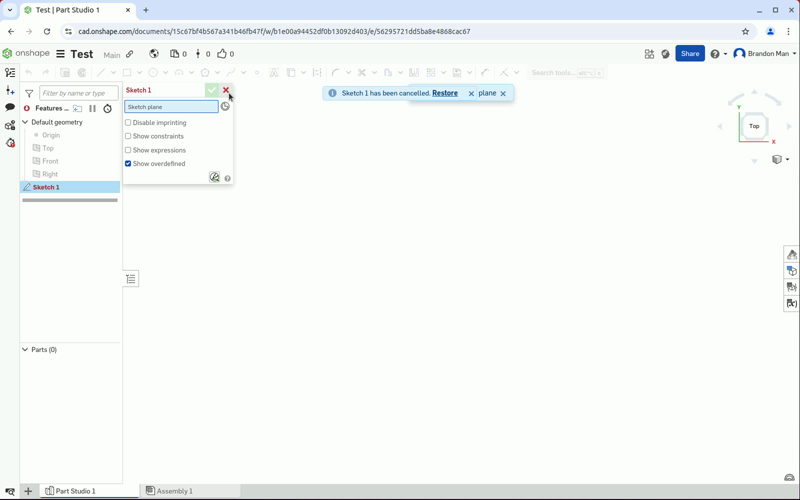
mouse_move(73, 150)
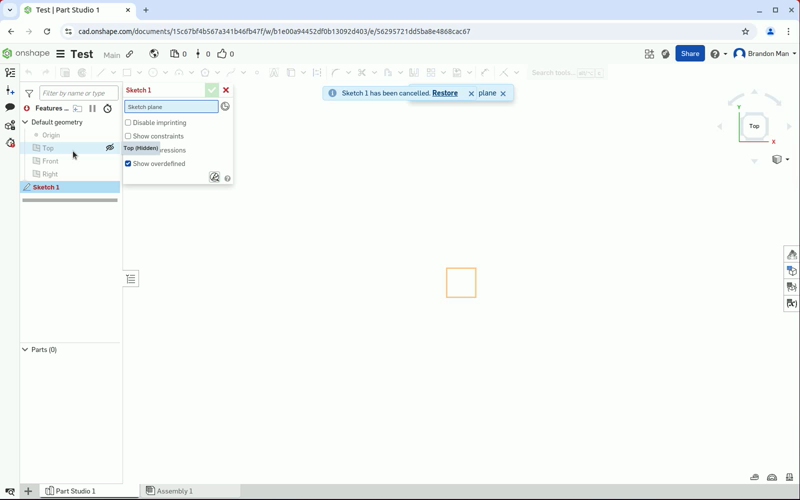
click(73, 150)
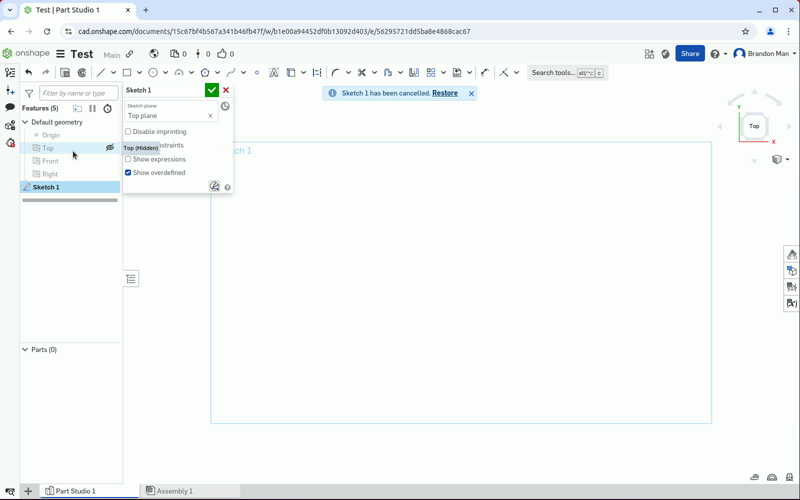
mouse_move(73, 352)
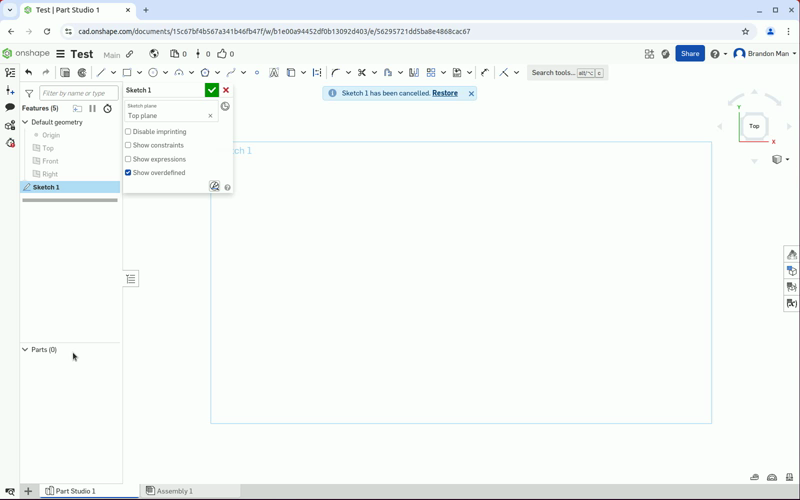
key(y)
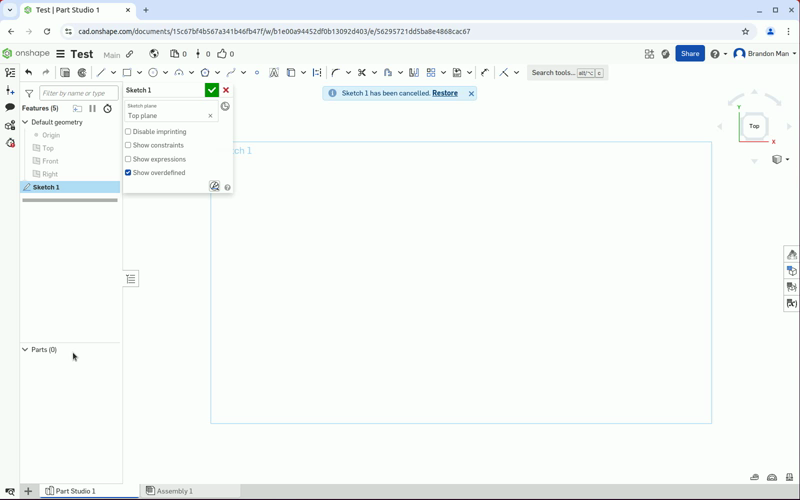
key(c)
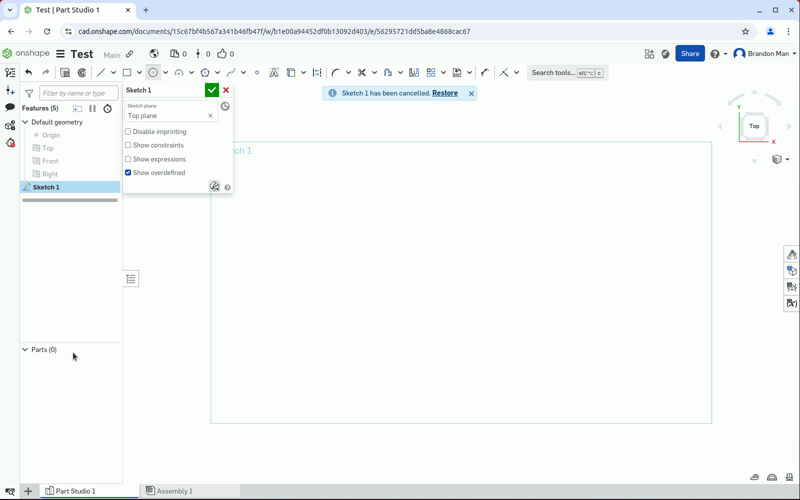
key_down(shift)
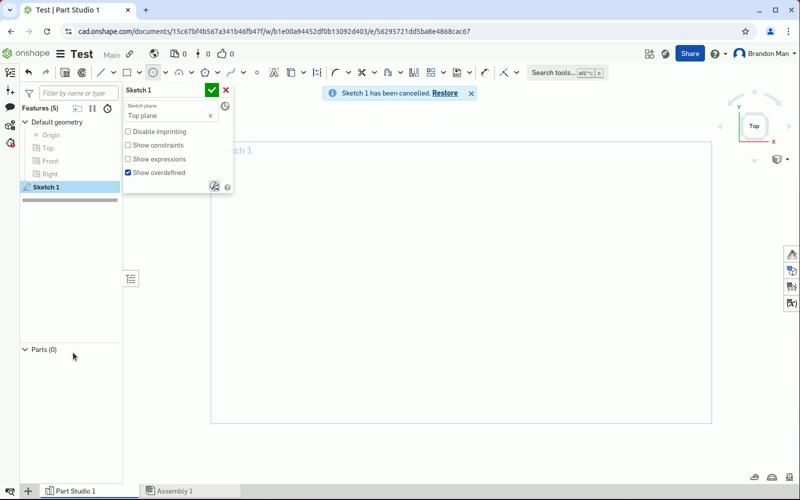
mouse_move(461, 282)
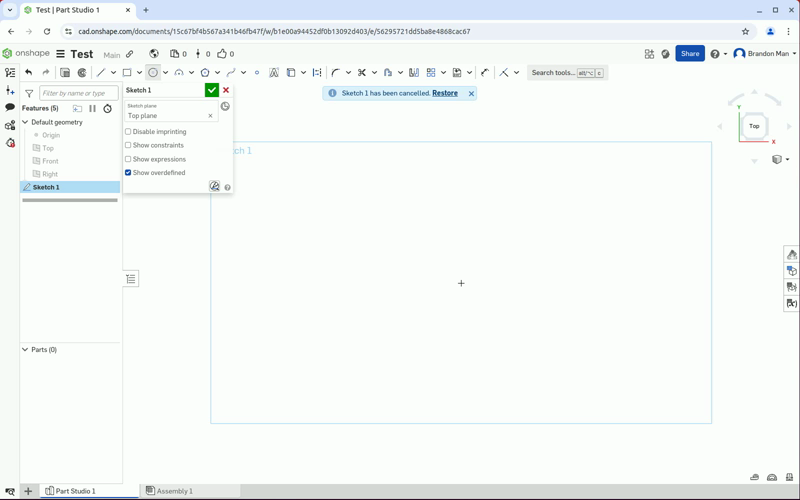
click(461, 282)
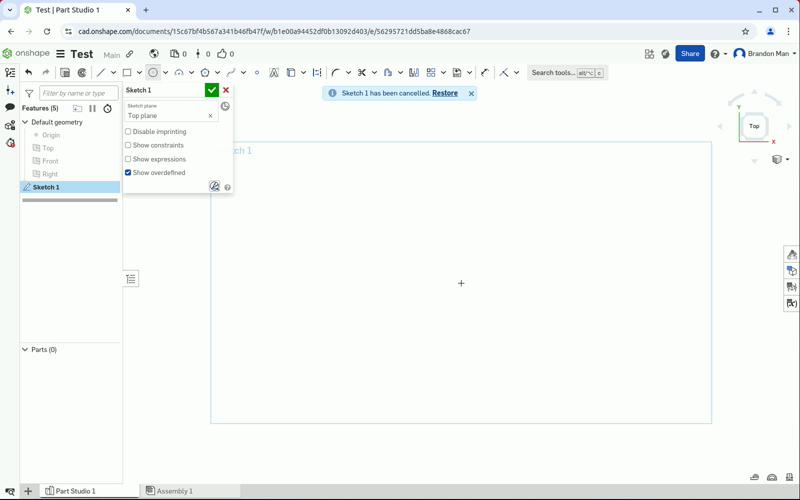
key_up(shift)
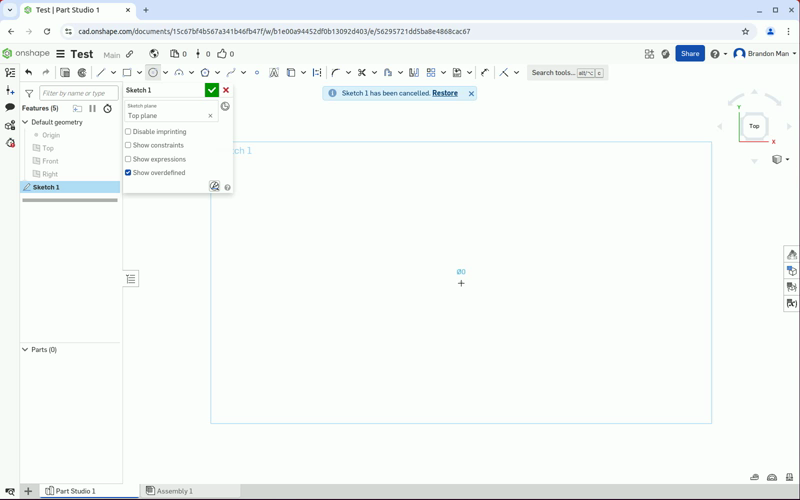
mouse_move(468, 282)
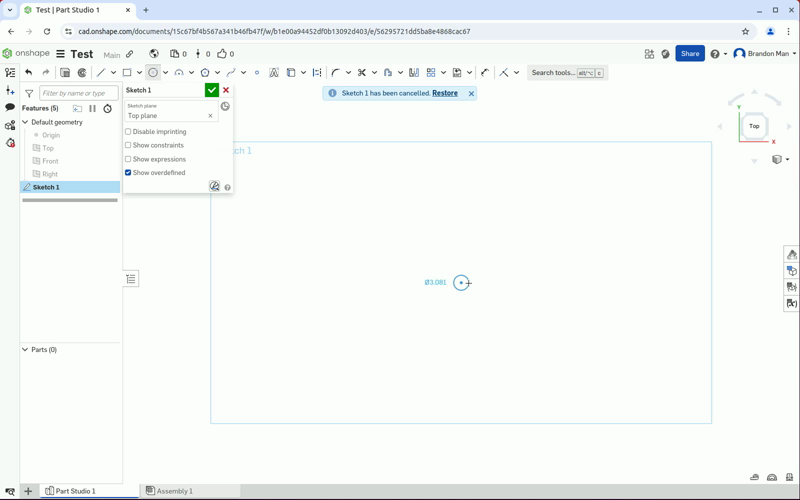
click(468, 282)
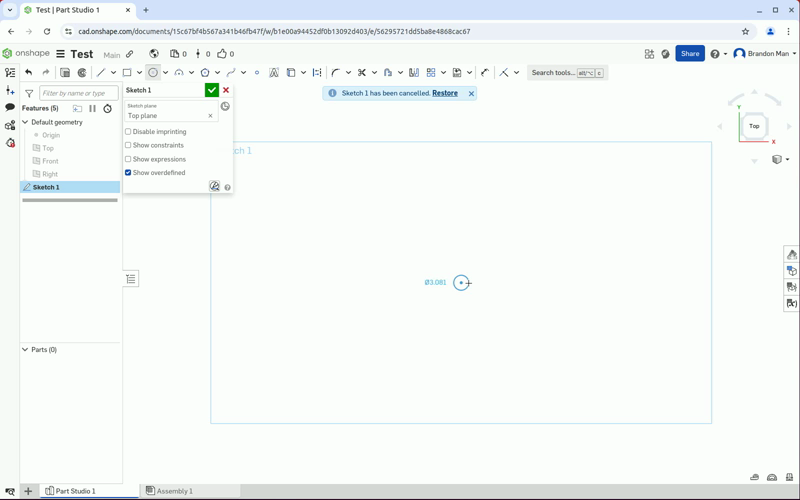
key(esc)
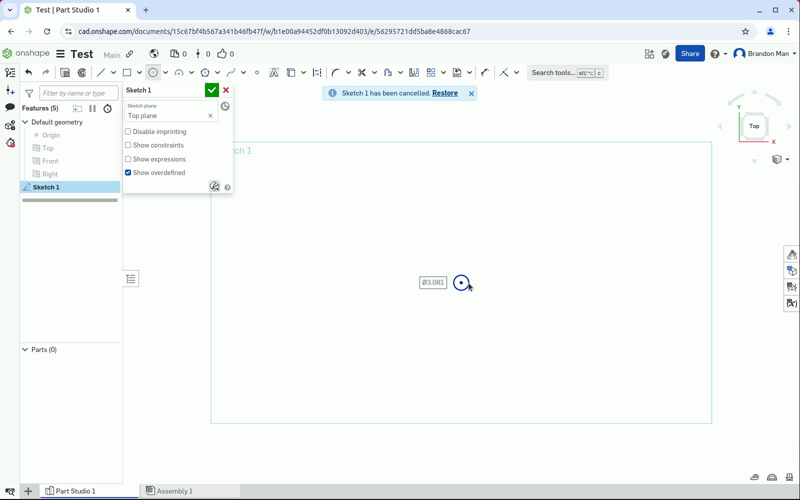
mouse_move(460, 287)
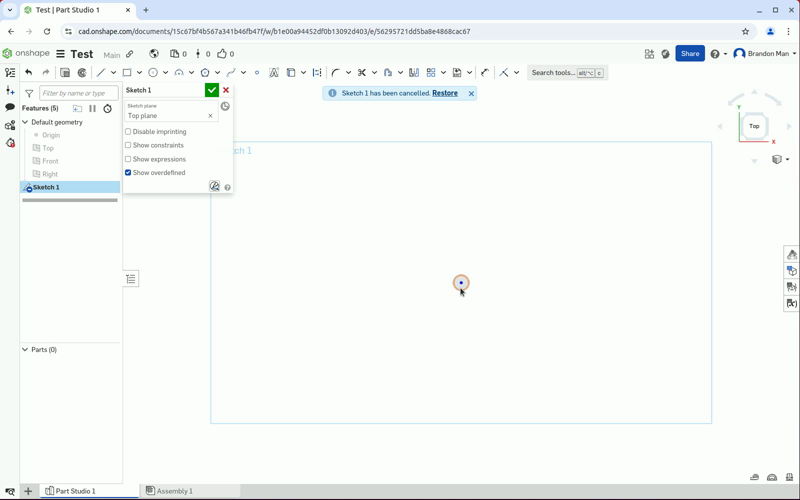
scroll(6)
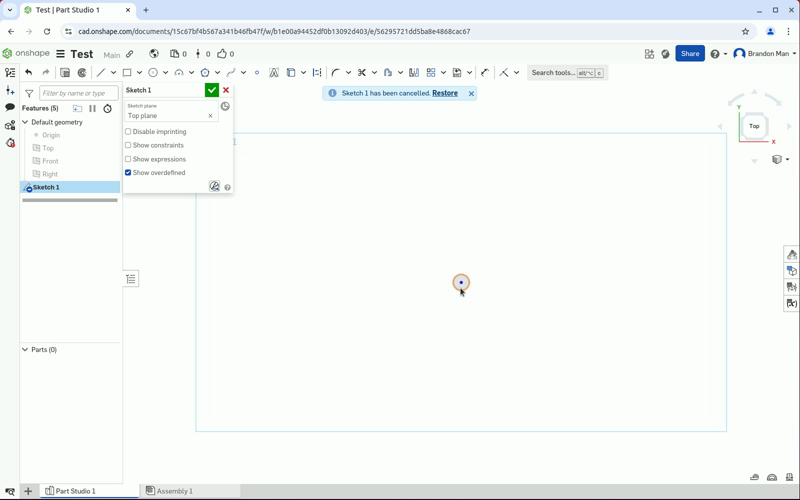
scroll(6)
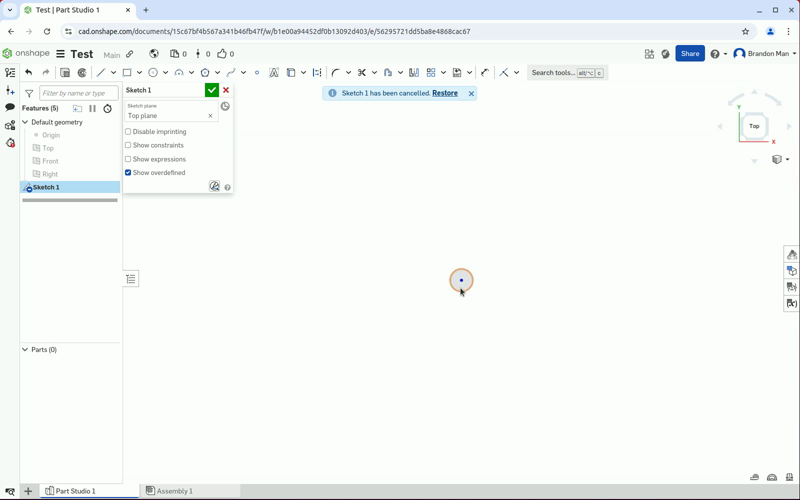
scroll(6)
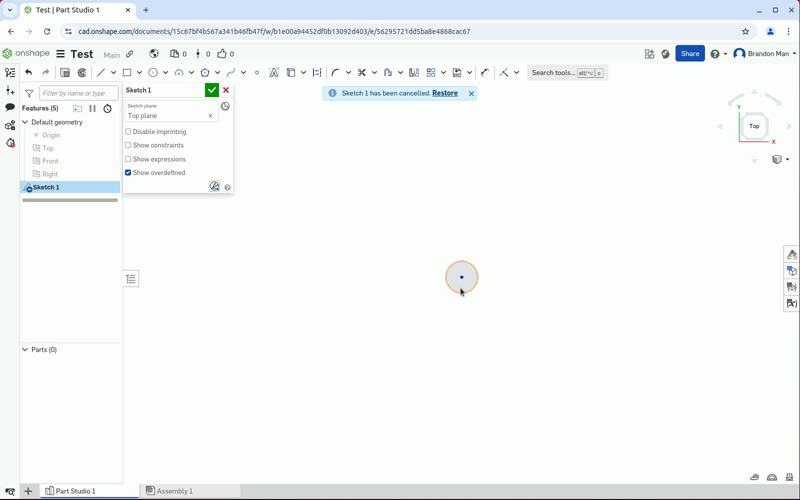
scroll(6)
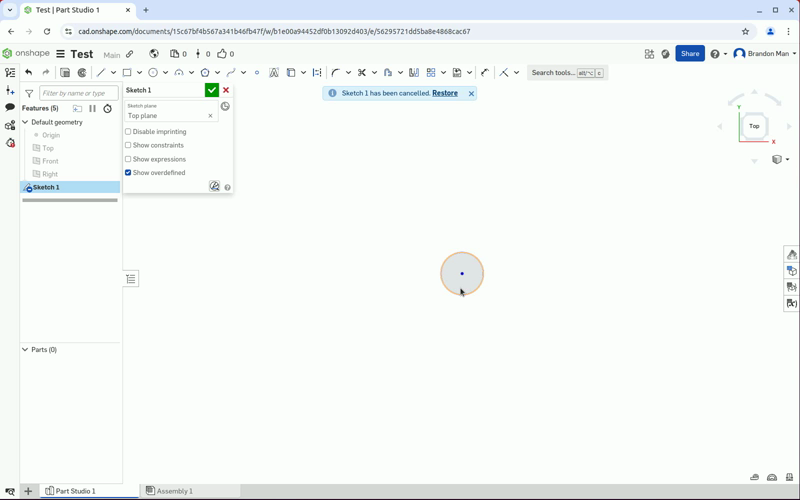
scroll(6)
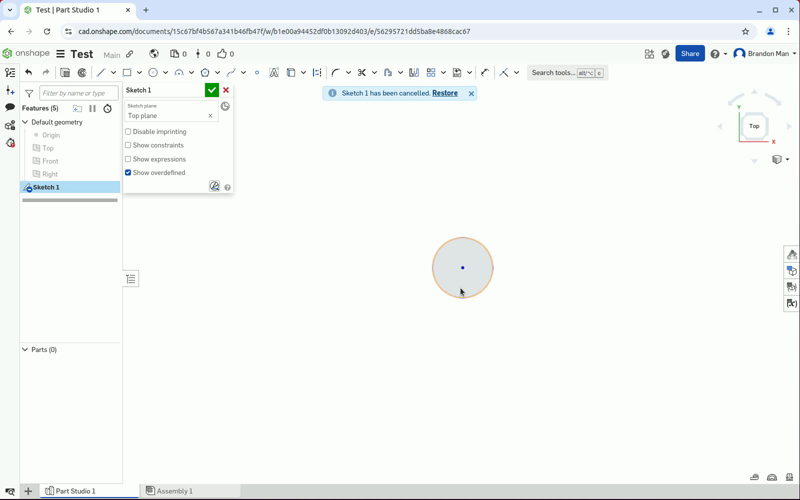
scroll(6)
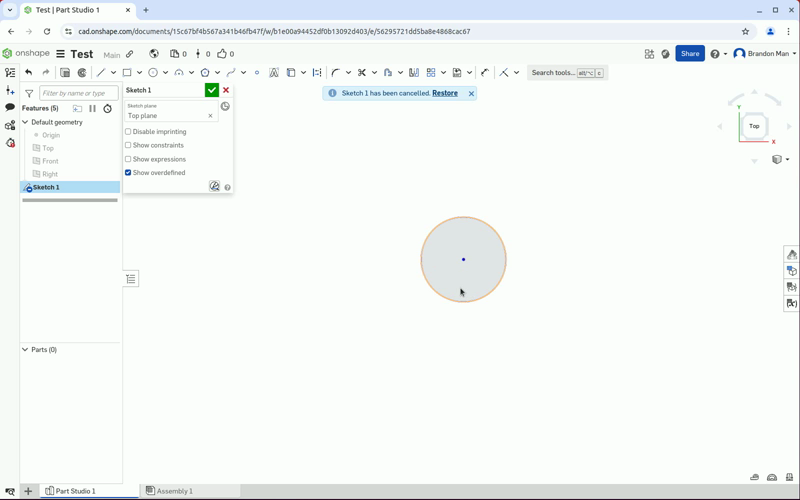
scroll(6)
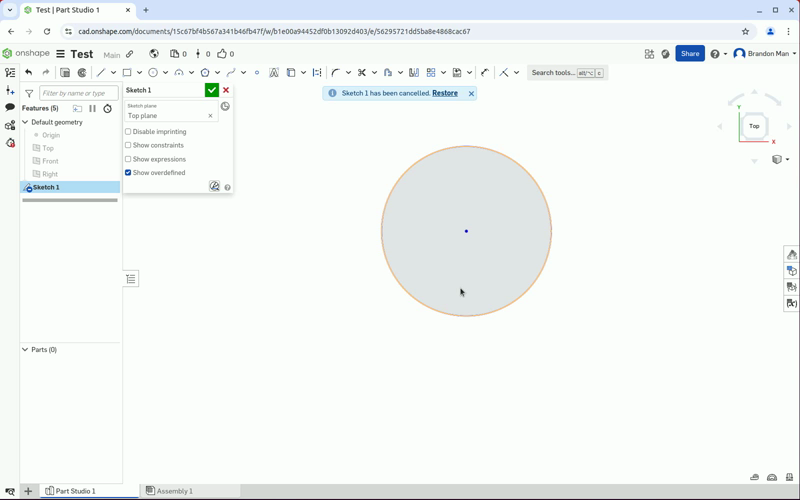
click(460, 287)
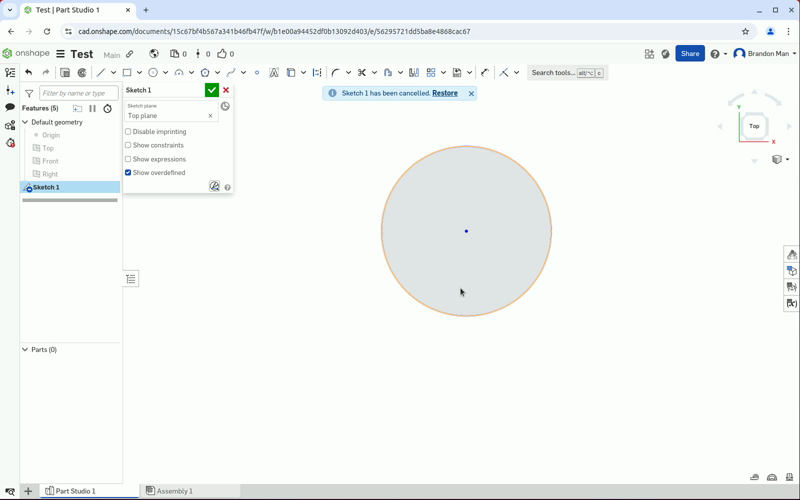
scroll(-6)
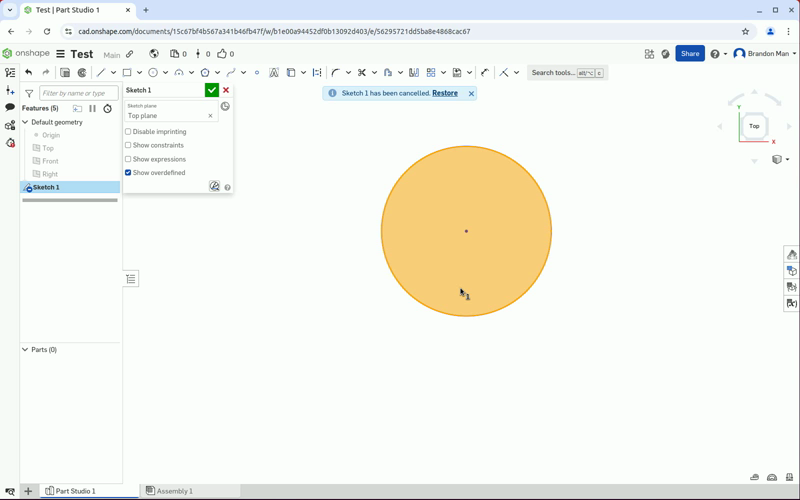
scroll(-6)
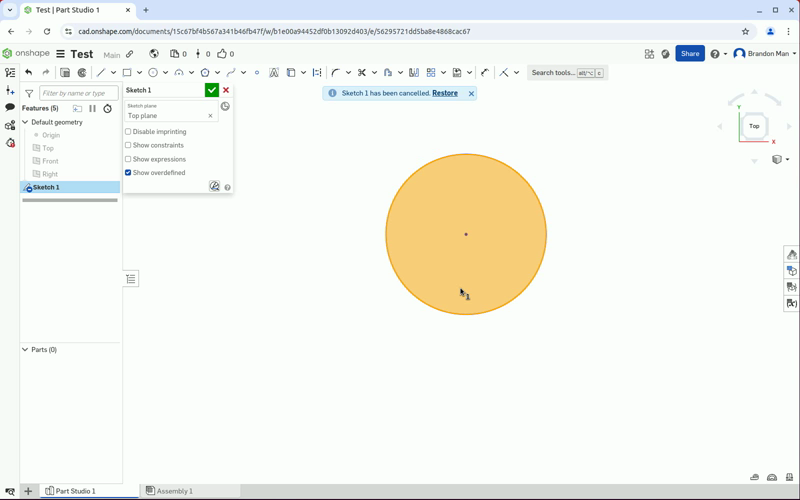
scroll(-6)
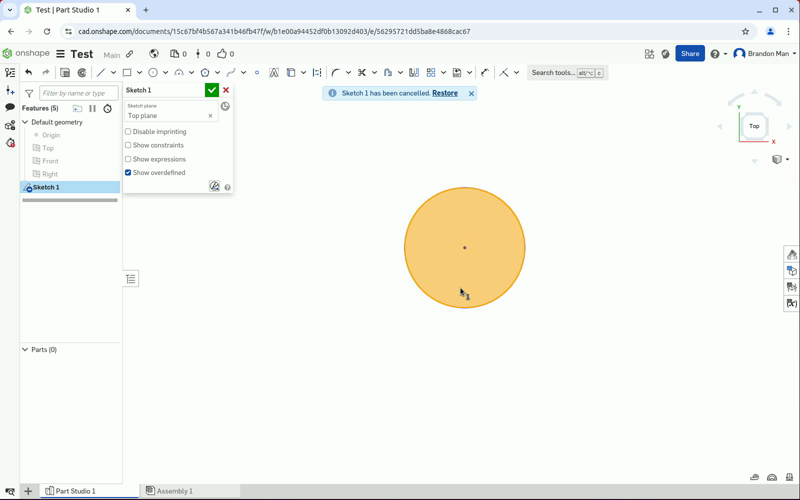
scroll(-6)
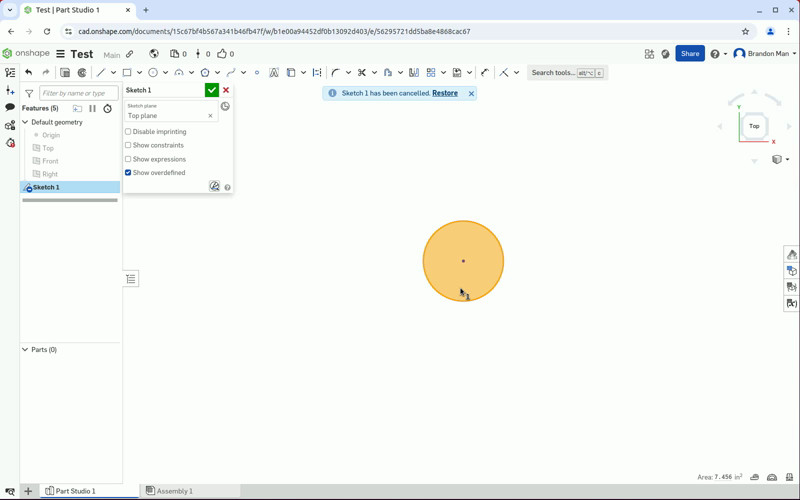
scroll(-6)
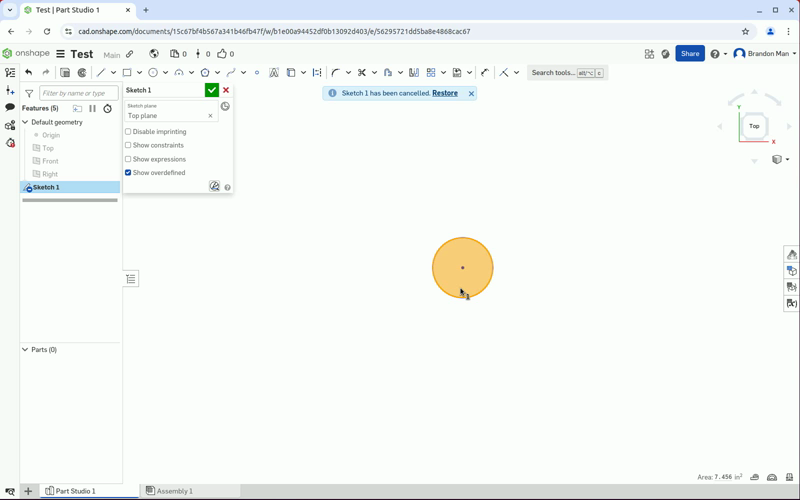
scroll(-6)
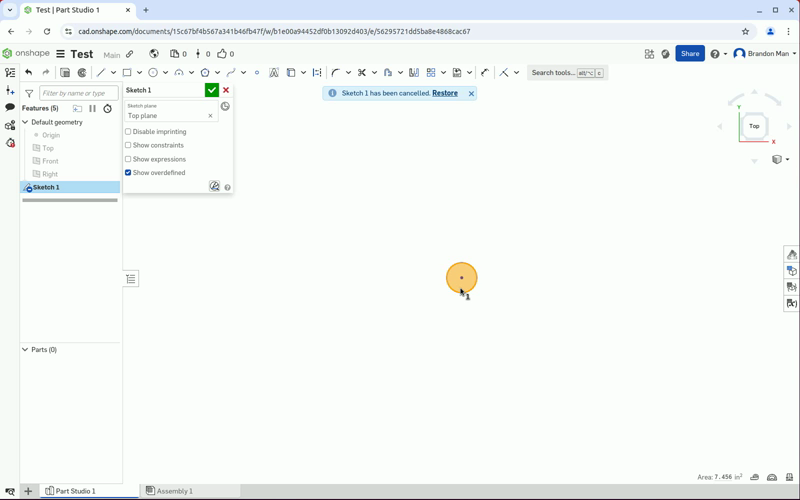
scroll(-6)
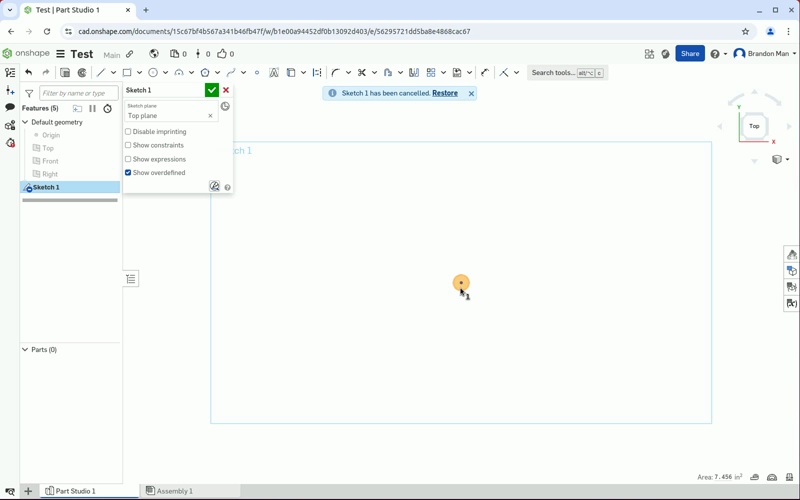
mouse_move(73, 352)
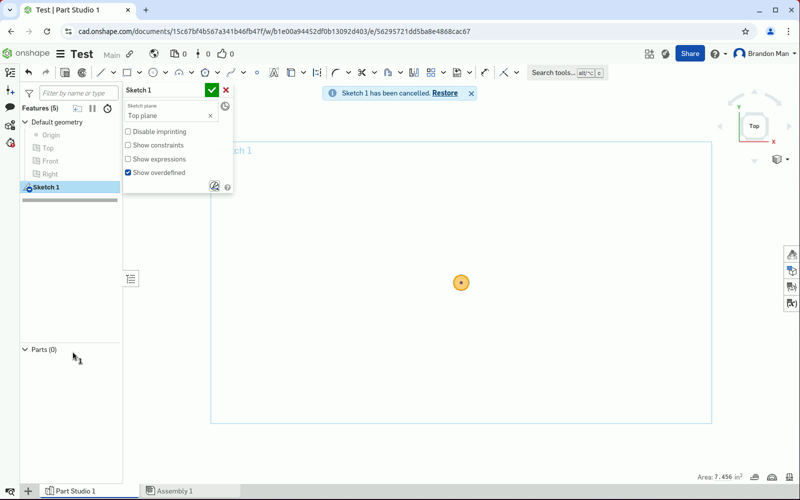
key(shift+y)
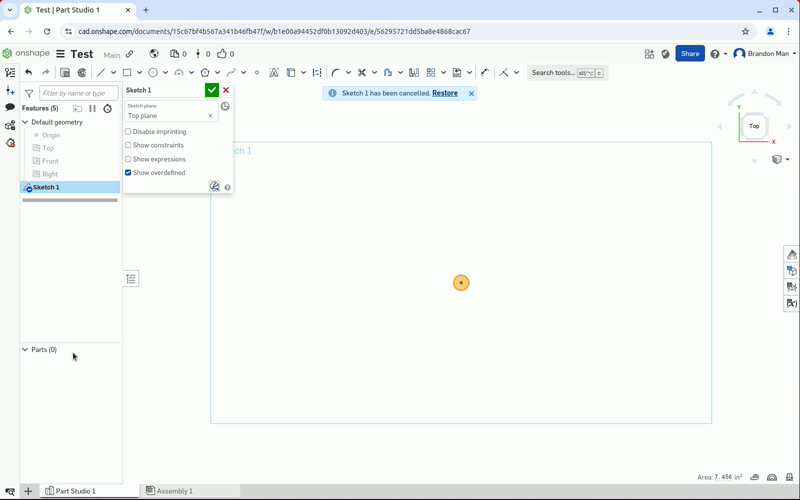
key(shift+e)
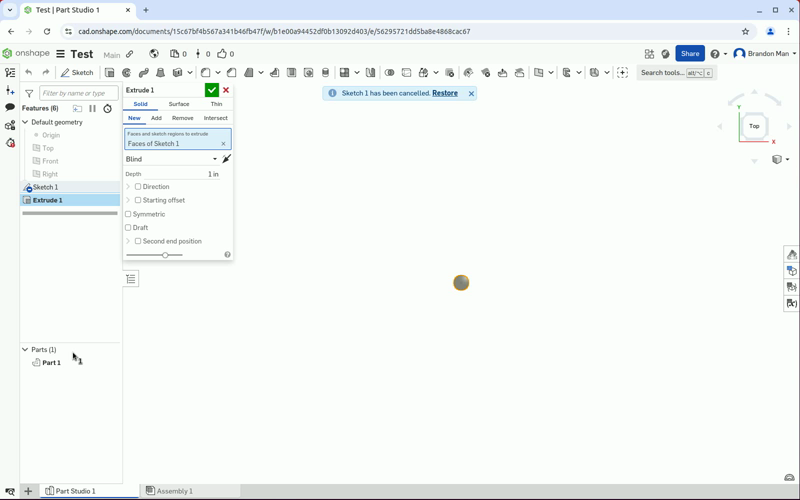
mouse_move(143, 106)
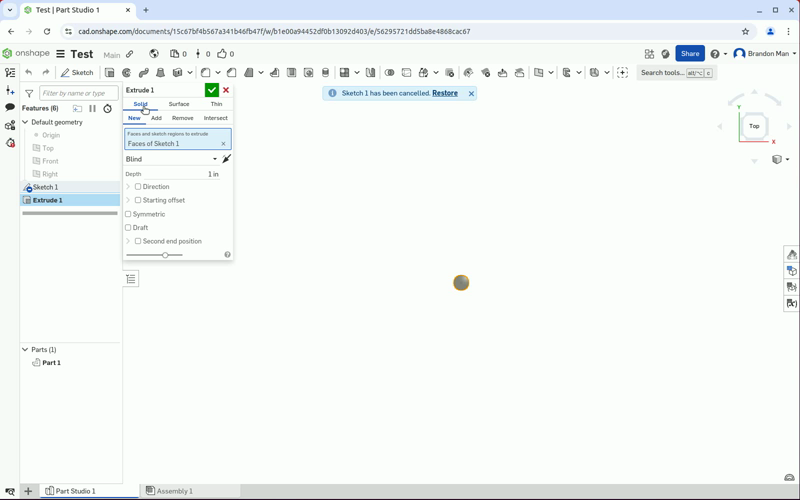
click(143, 106)
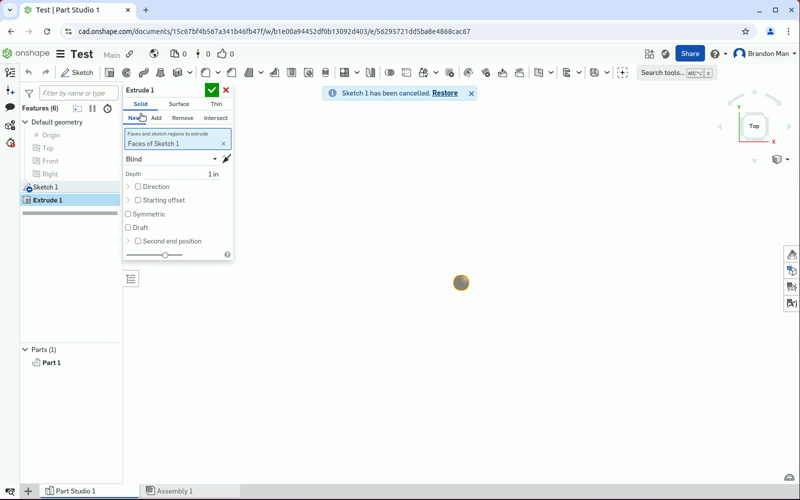
mouse_move(137, 120)
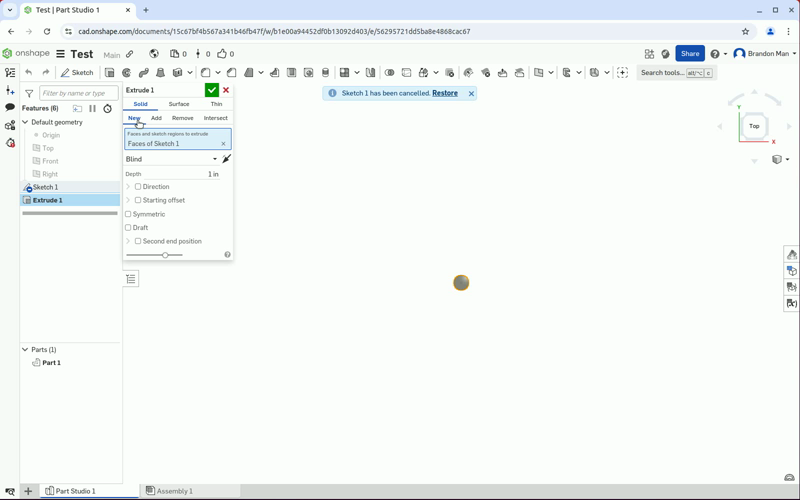
click(137, 120)
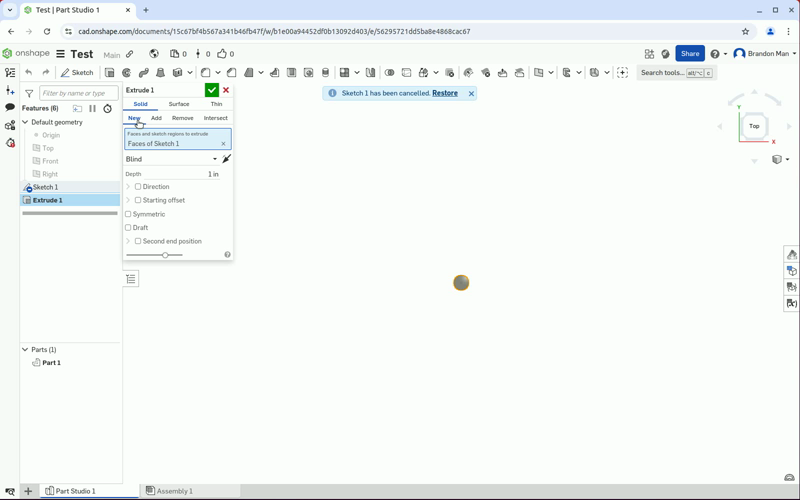
key(tab, 4)
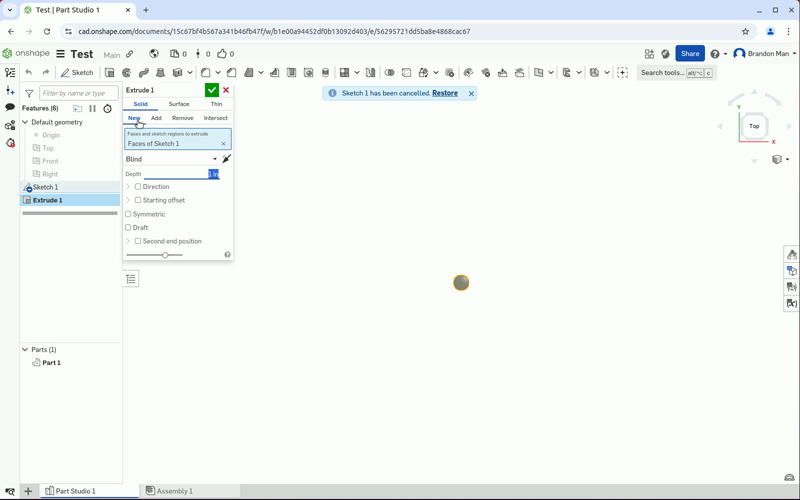
text(2.889)
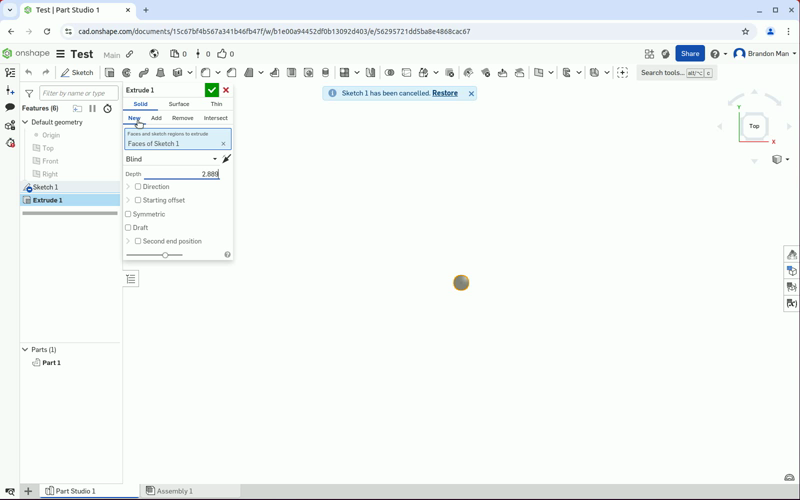
key(enter)
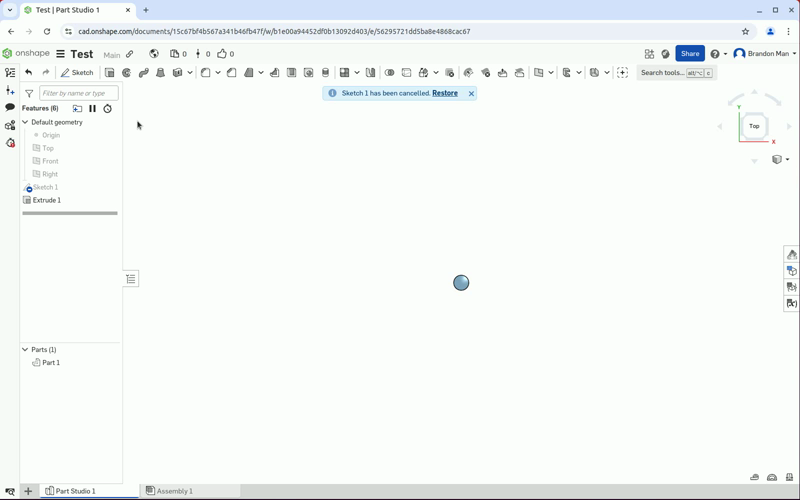
key(shift+h)
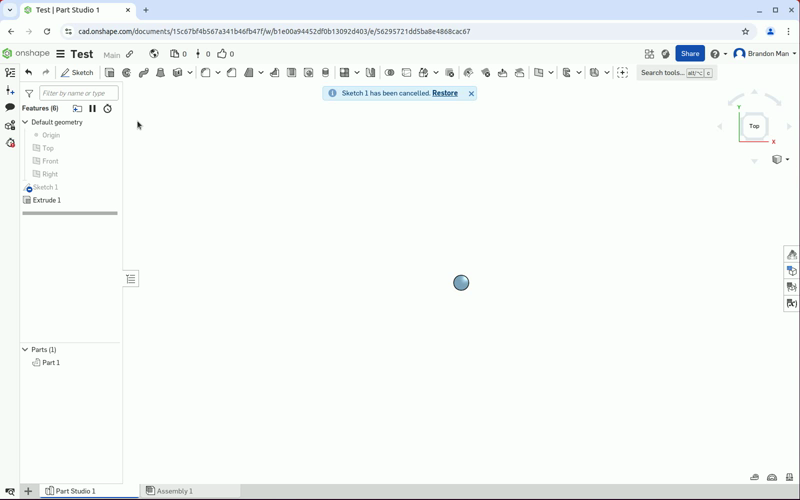
key(shift+h)
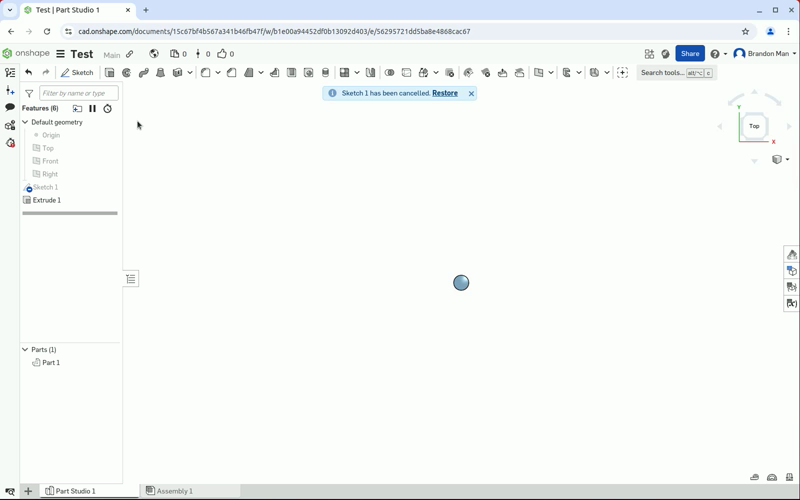
mouse_move(73, 189)
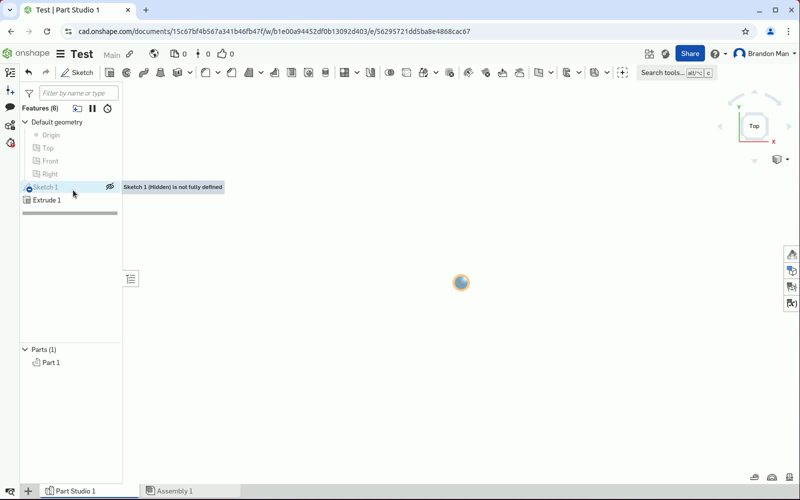
click(73, 189)
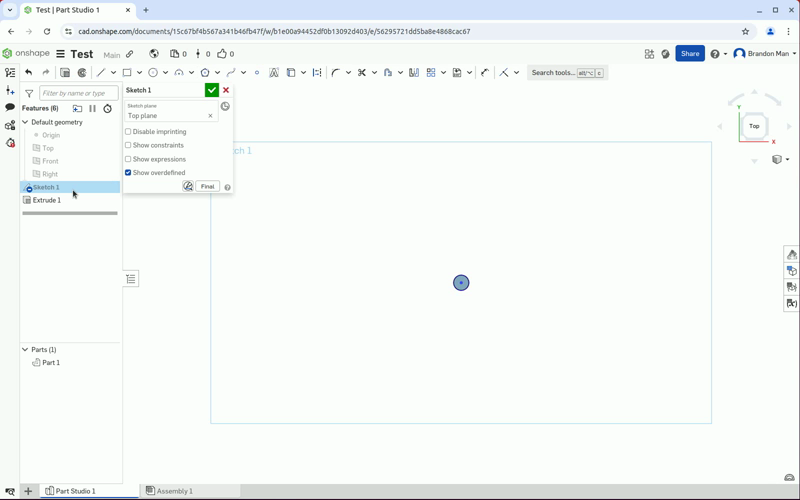
mouse_move(229, 92)
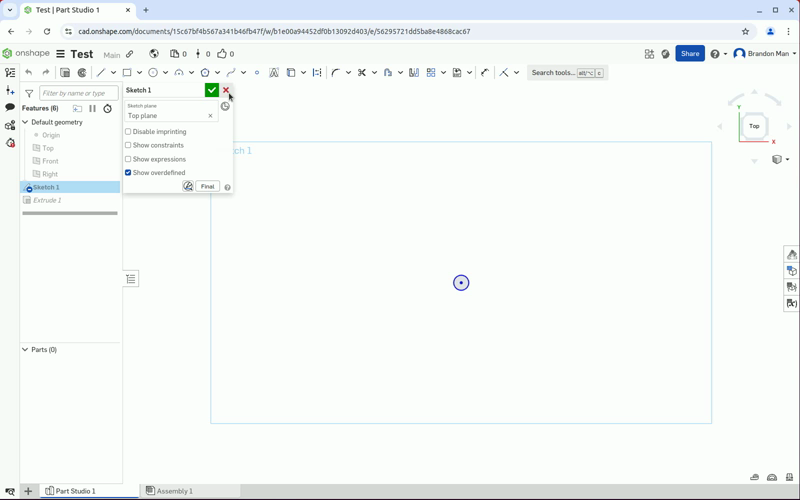
click(229, 92)
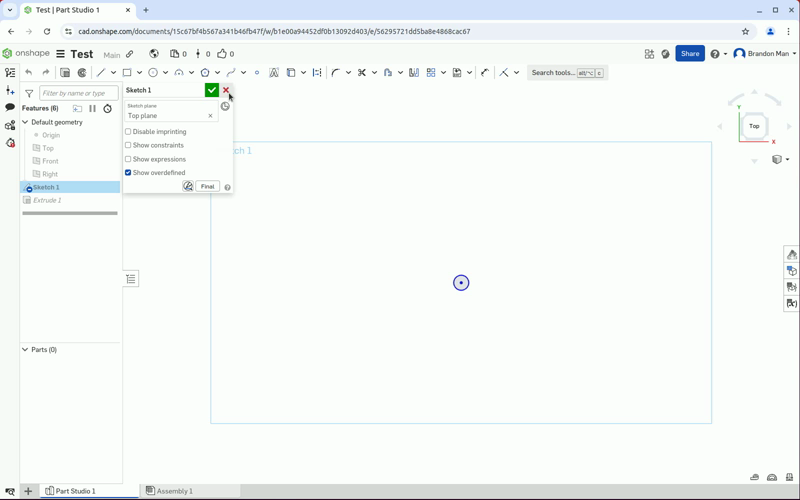
key(shift+s)
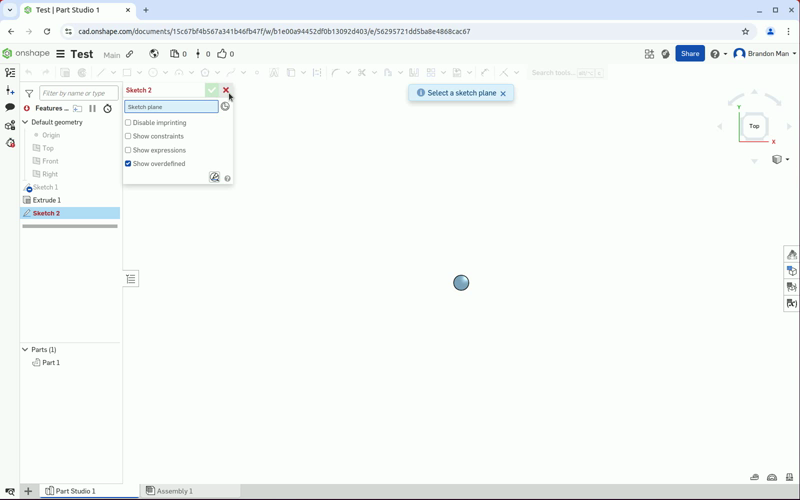
mouse_move(73, 150)
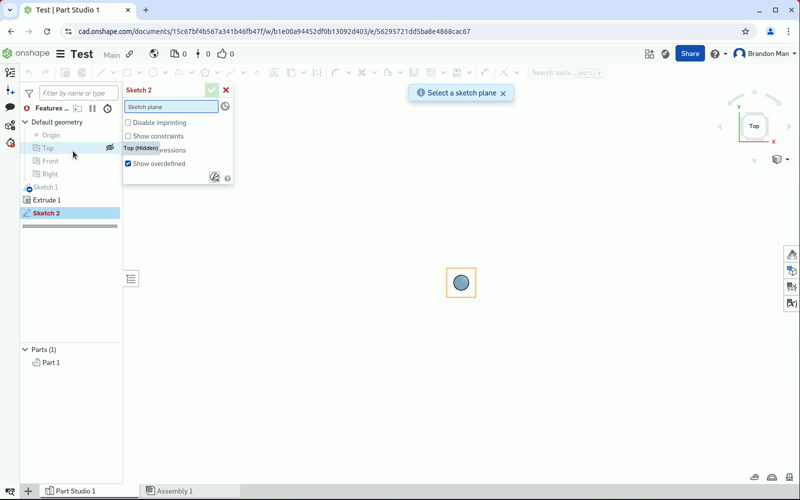
click(73, 150)
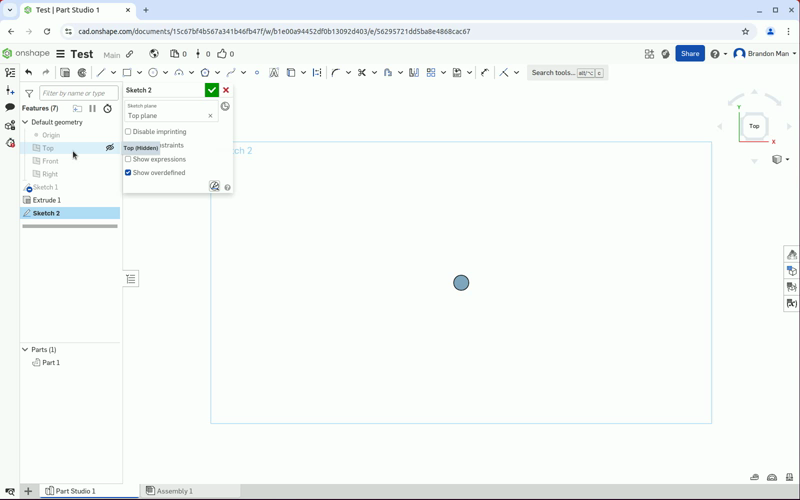
mouse_move(73, 352)
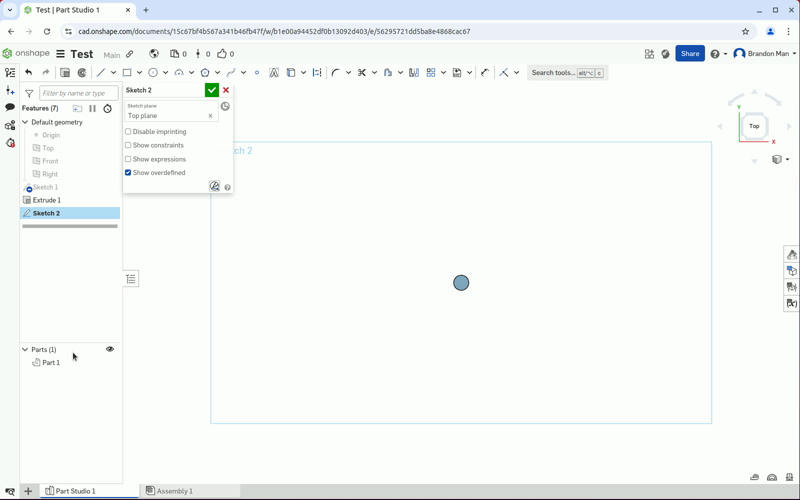
key(y)
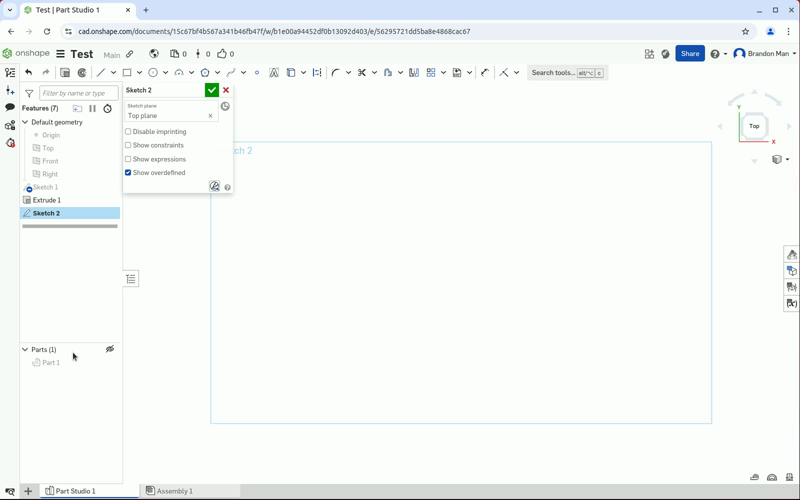
key(c)
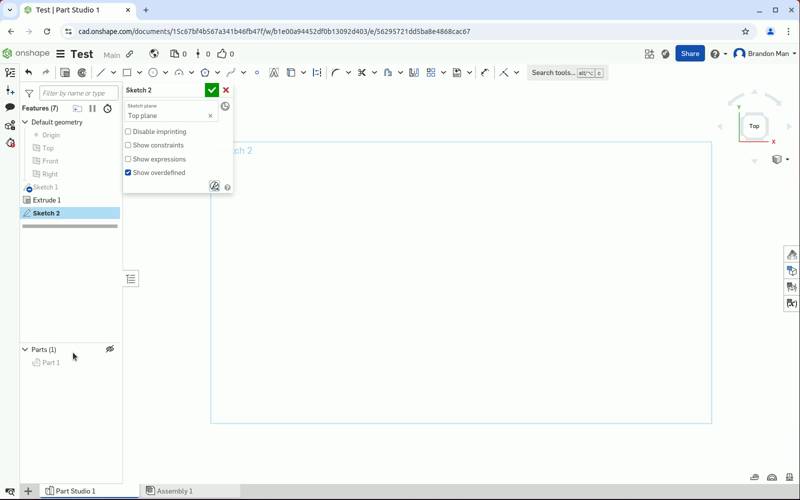
key_down(shift)
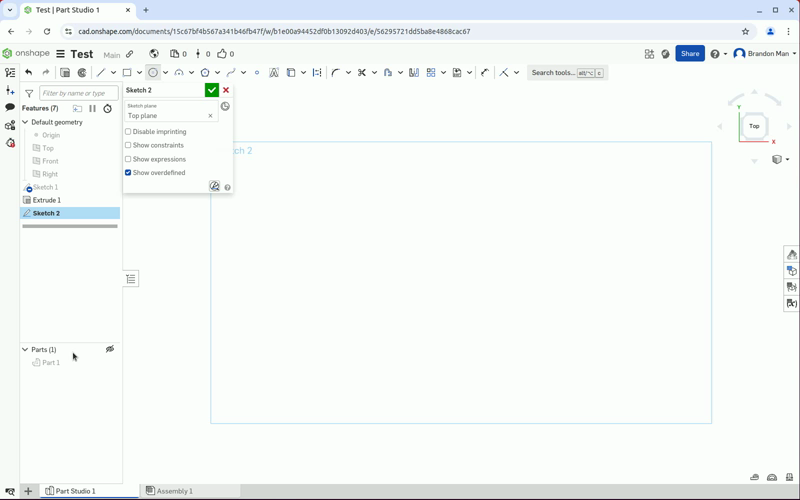
mouse_move(482, 282)
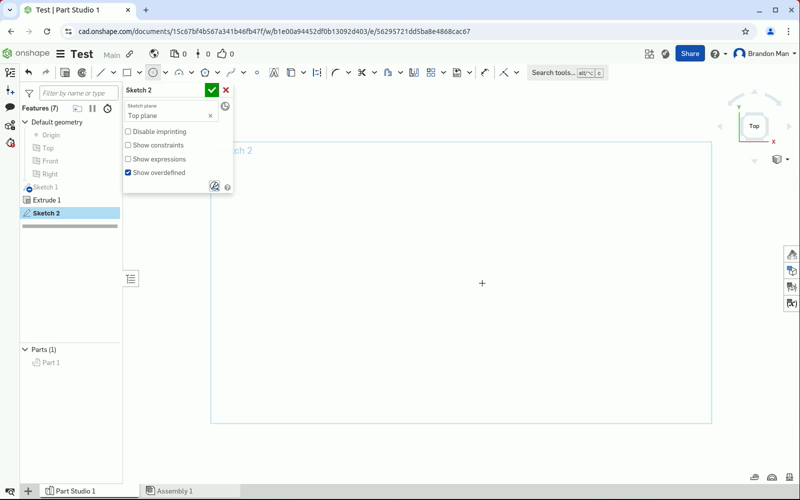
click(482, 282)
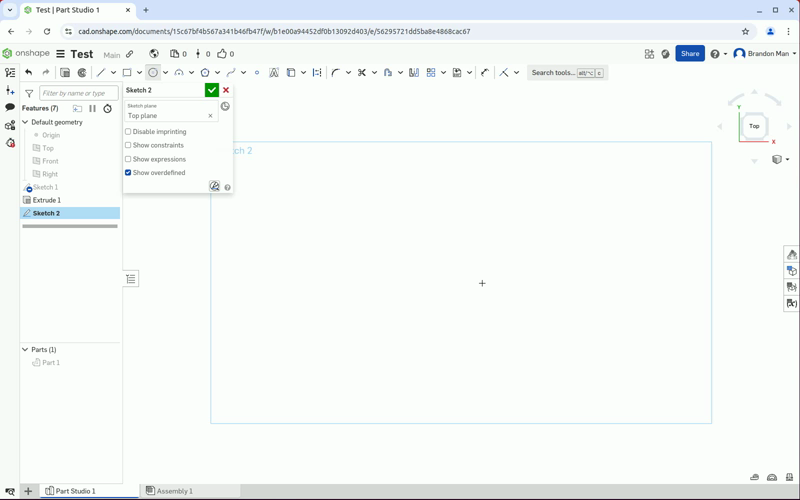
key_up(shift)
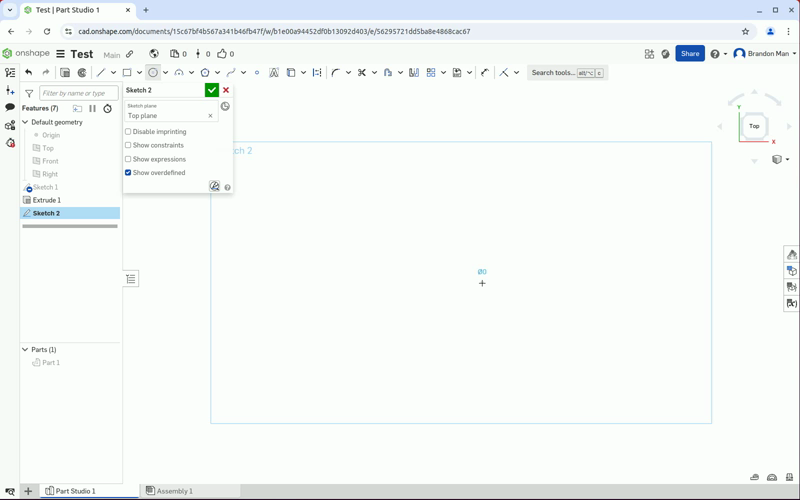
mouse_move(489, 282)
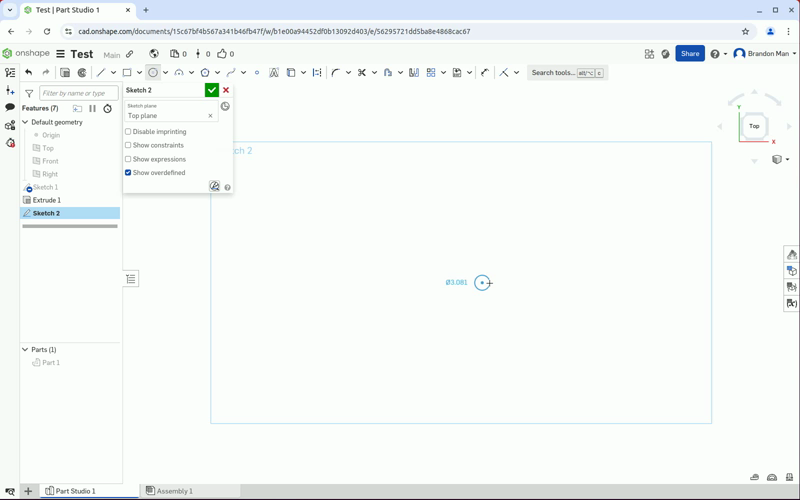
click(489, 282)
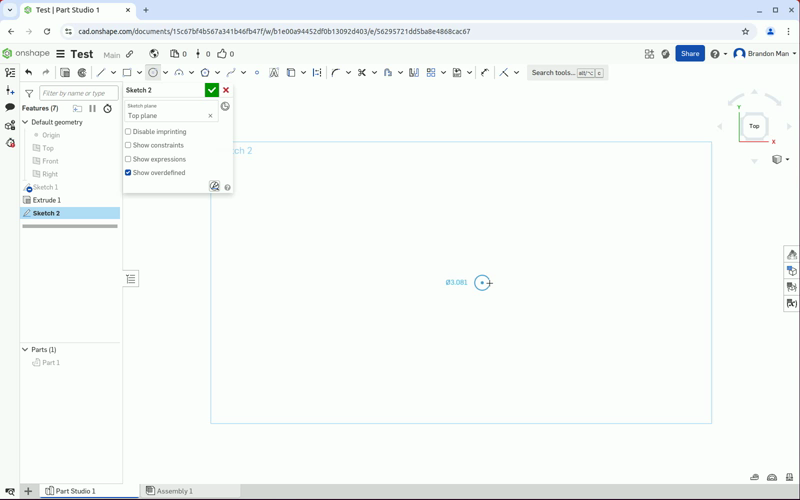
key(esc)
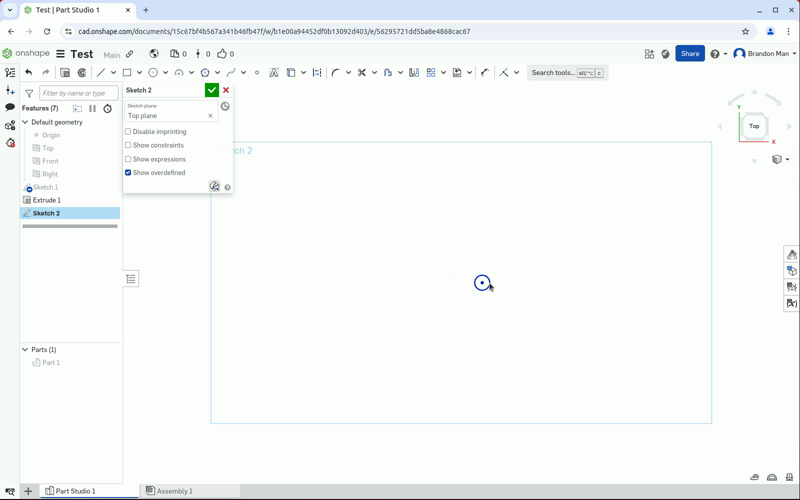
mouse_move(478, 283)
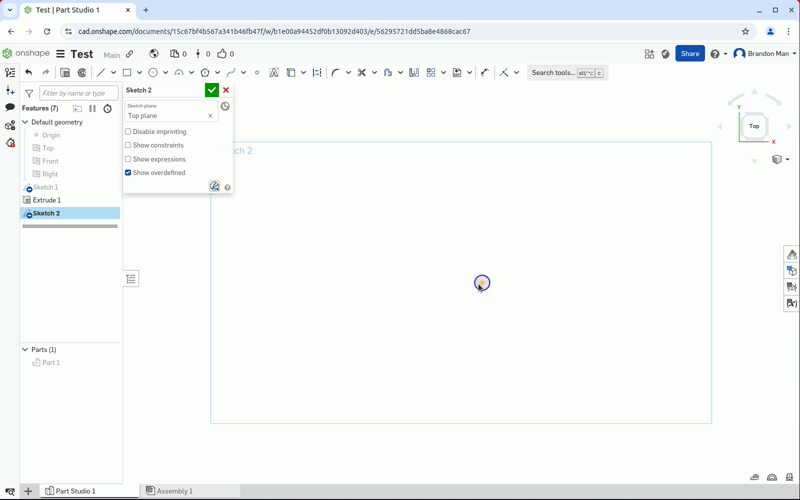
scroll(6)
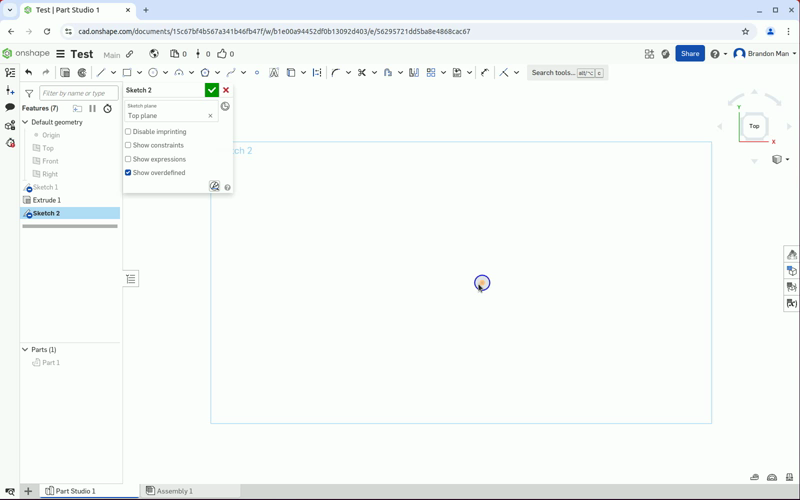
scroll(6)
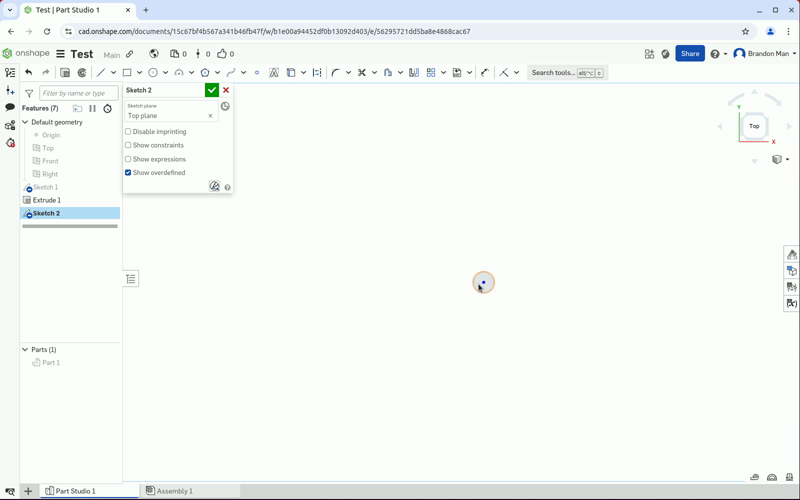
scroll(6)
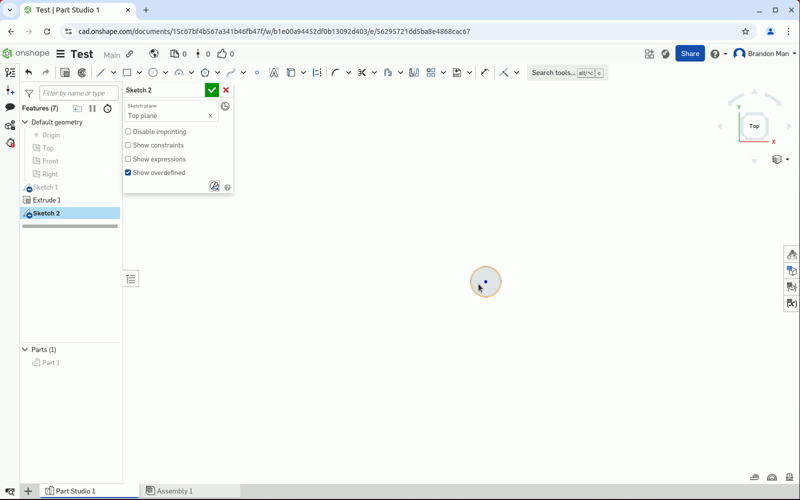
scroll(6)
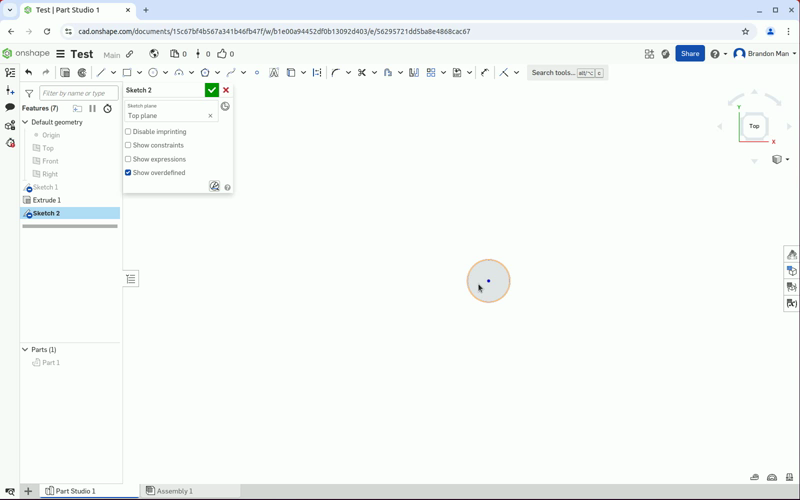
scroll(6)
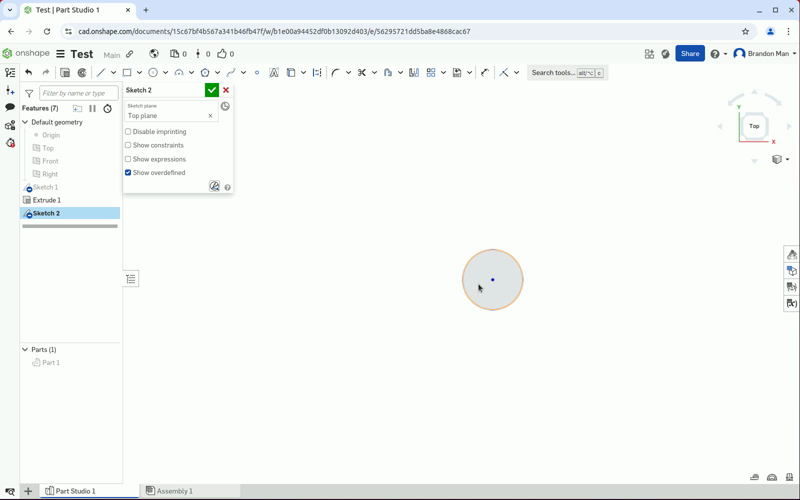
scroll(6)
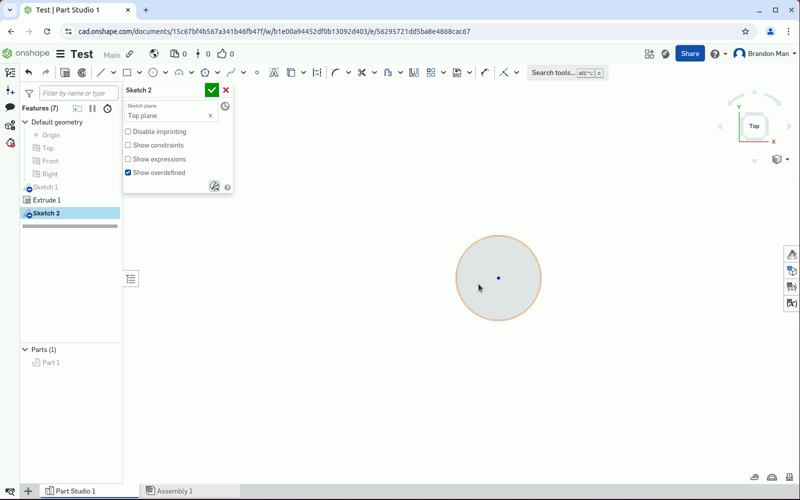
scroll(6)
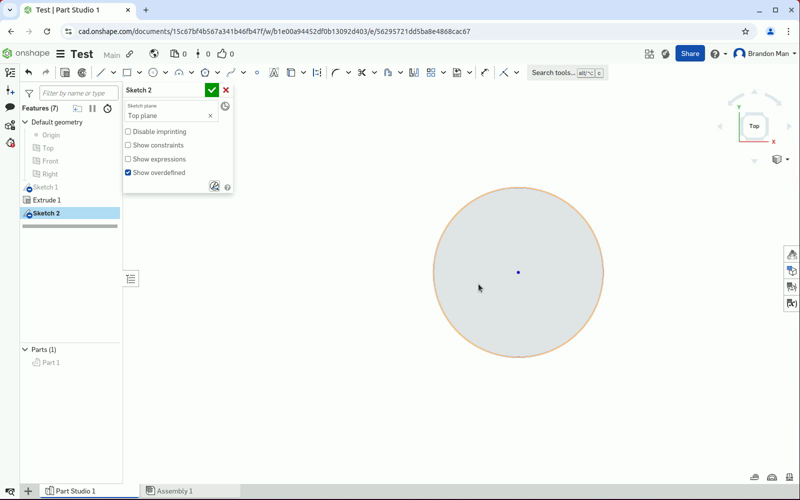
click(478, 283)
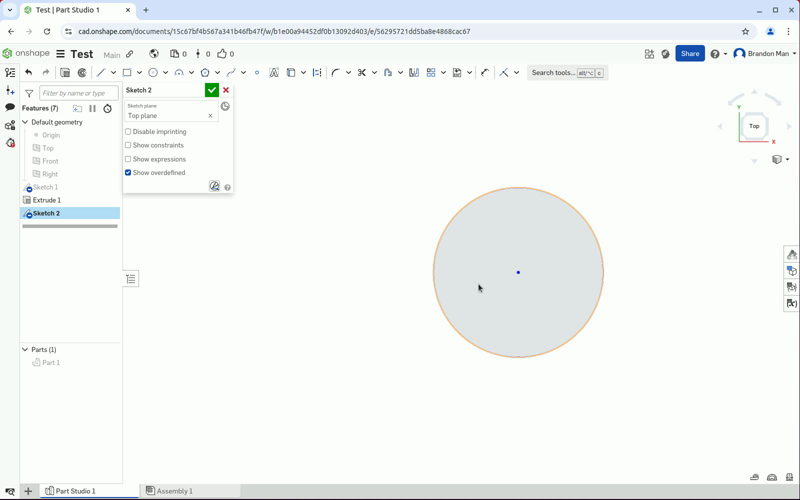
scroll(-6)
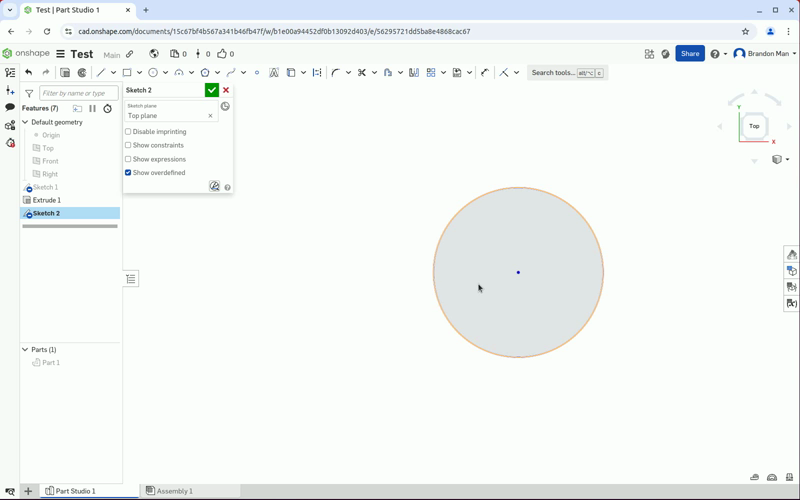
scroll(-6)
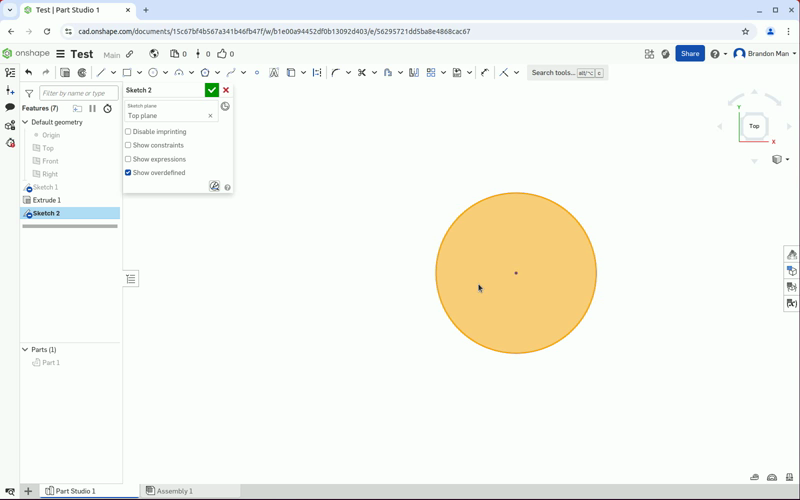
scroll(-6)
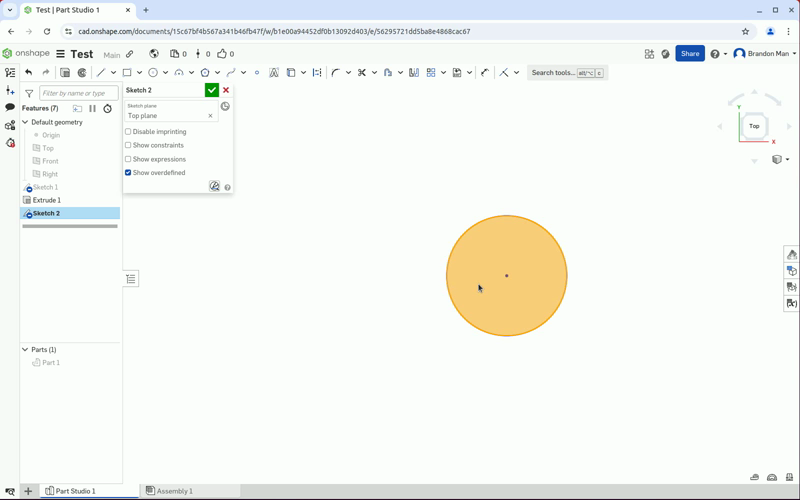
scroll(-6)
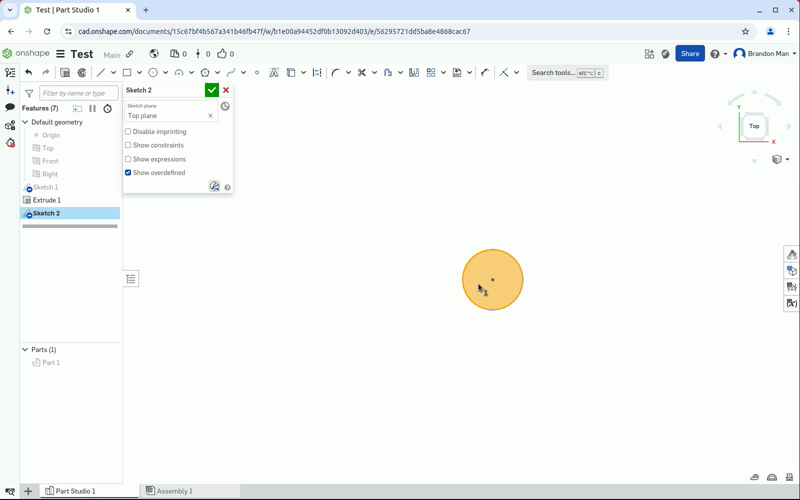
scroll(-6)
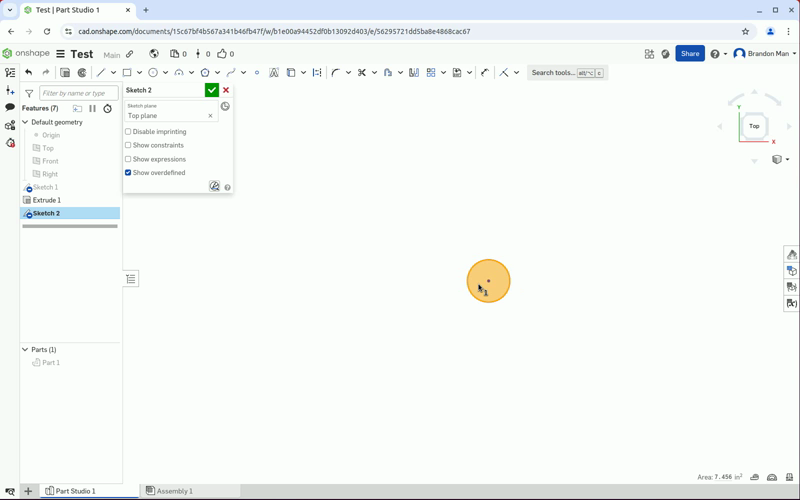
scroll(-6)
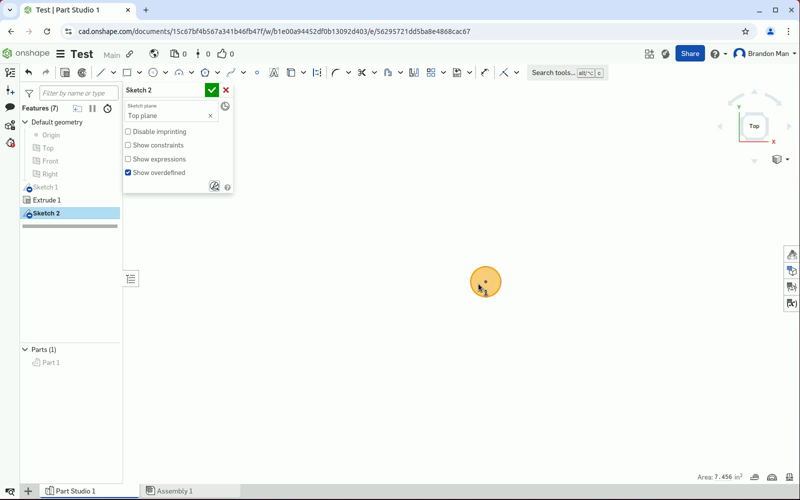
scroll(-6)
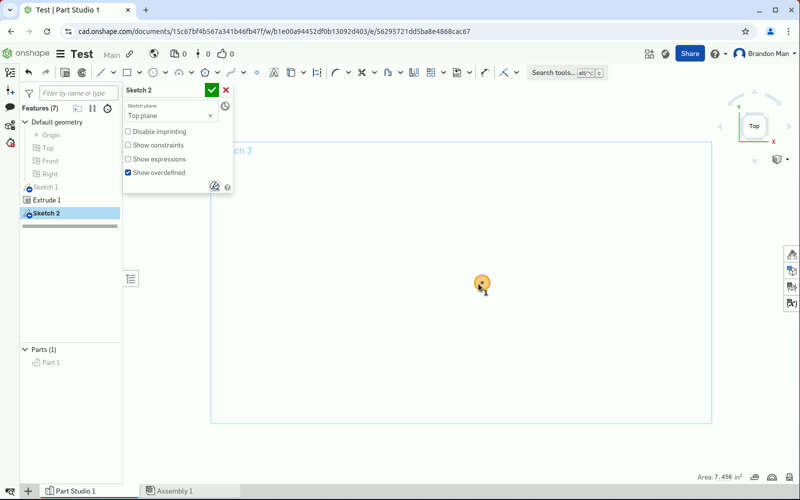
mouse_move(73, 352)
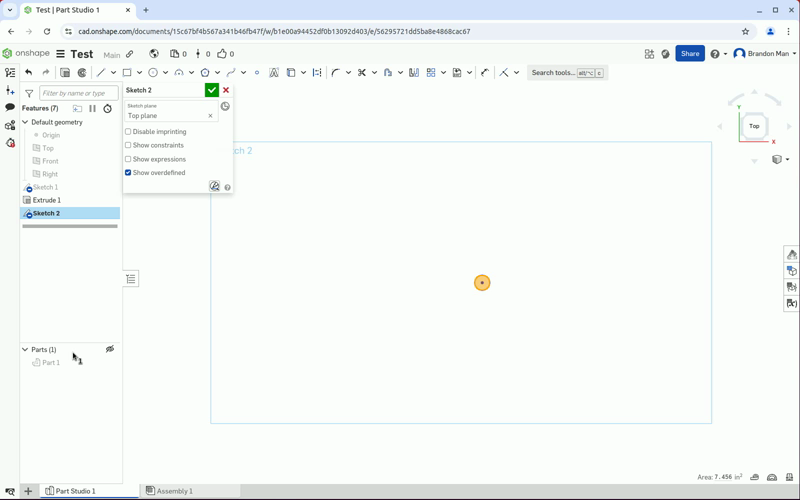
key(shift+y)
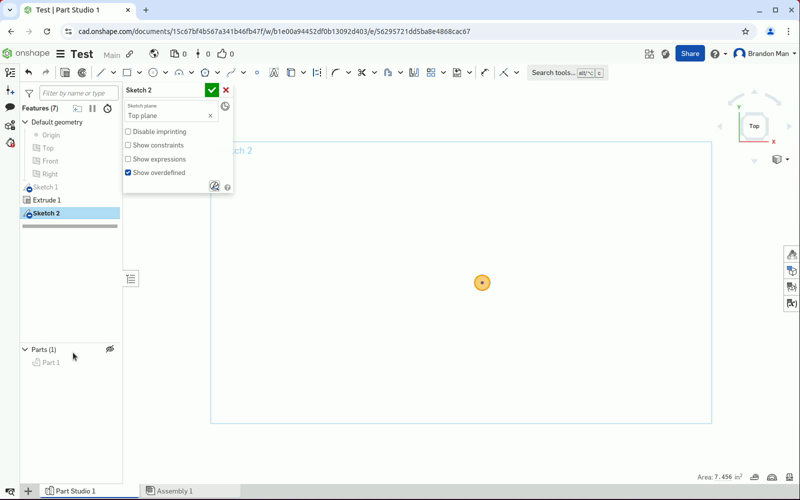
key(shift+e)
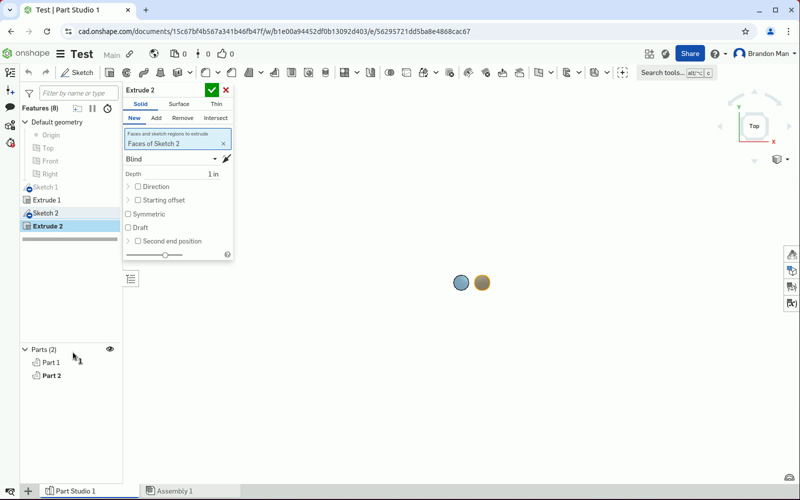
mouse_move(143, 106)
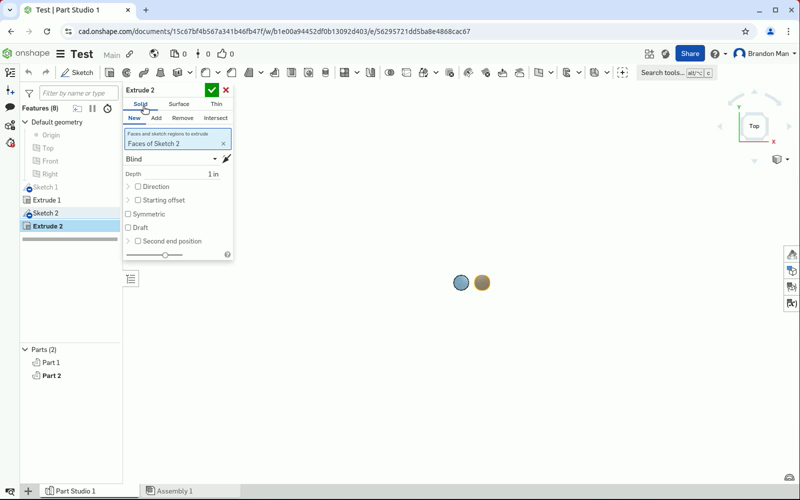
click(143, 106)
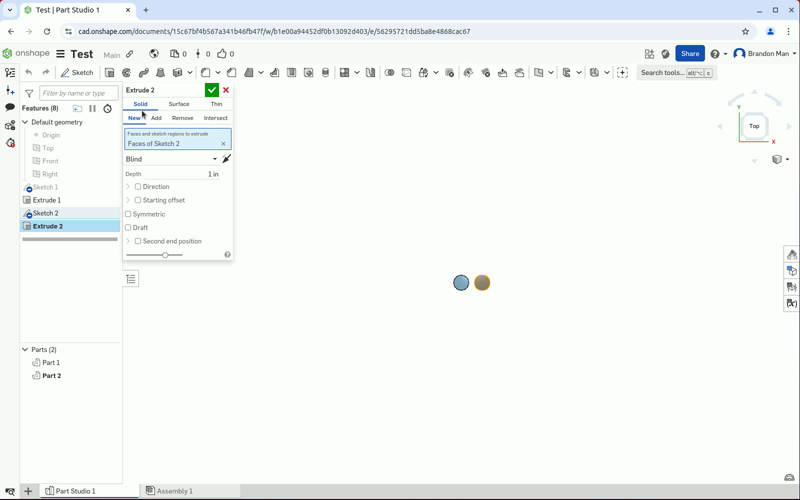
mouse_move(137, 120)
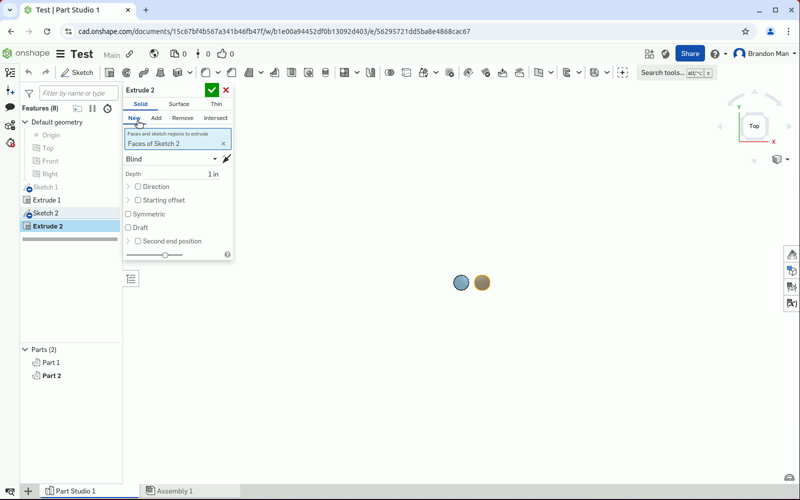
click(137, 120)
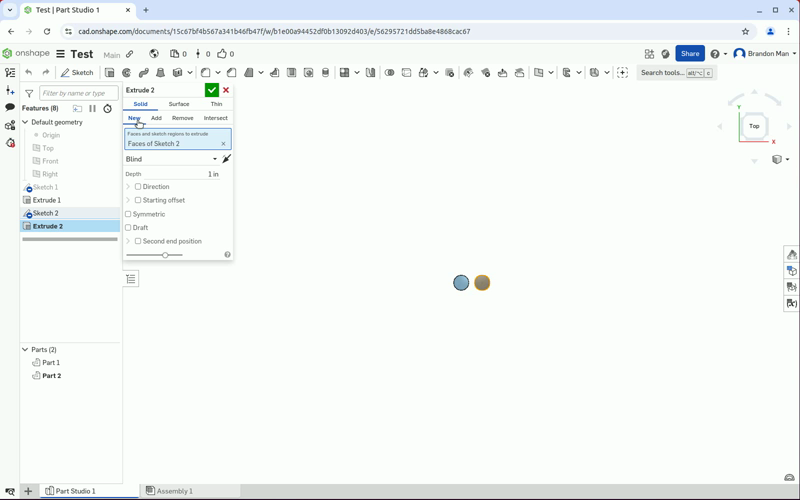
key(tab, 4)
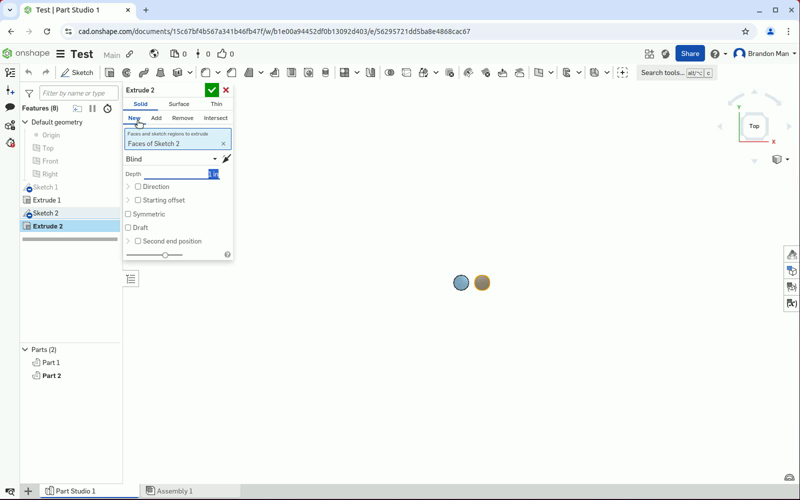
text(2.889)
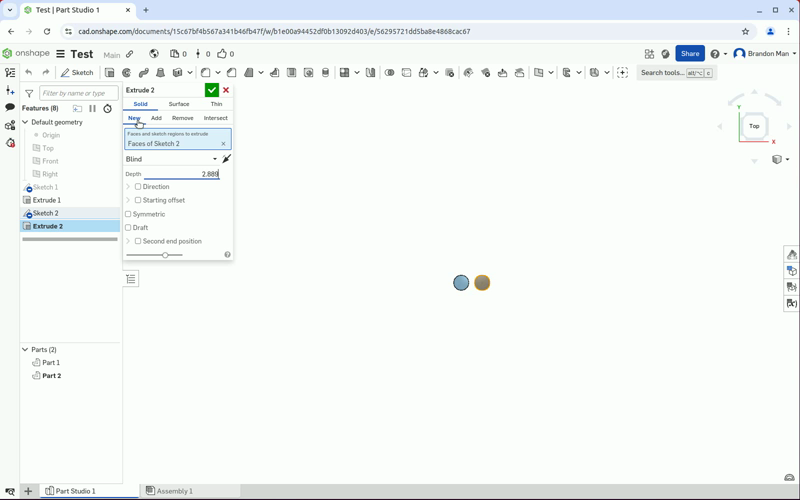
key(enter)
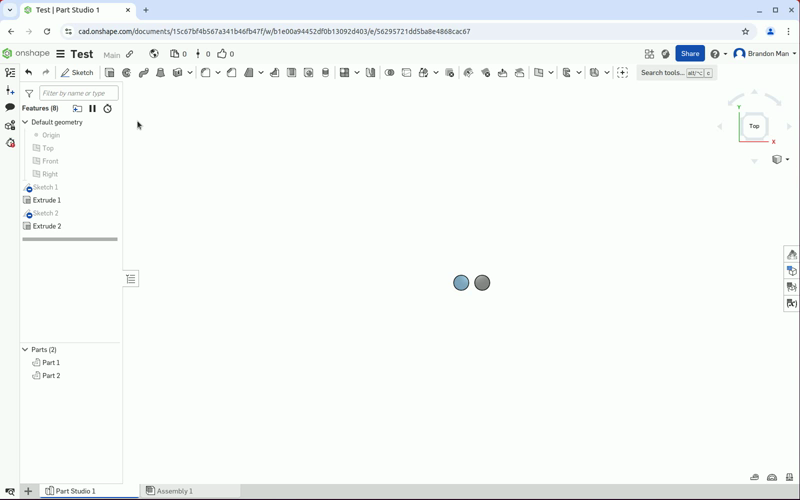
key(shift+h)
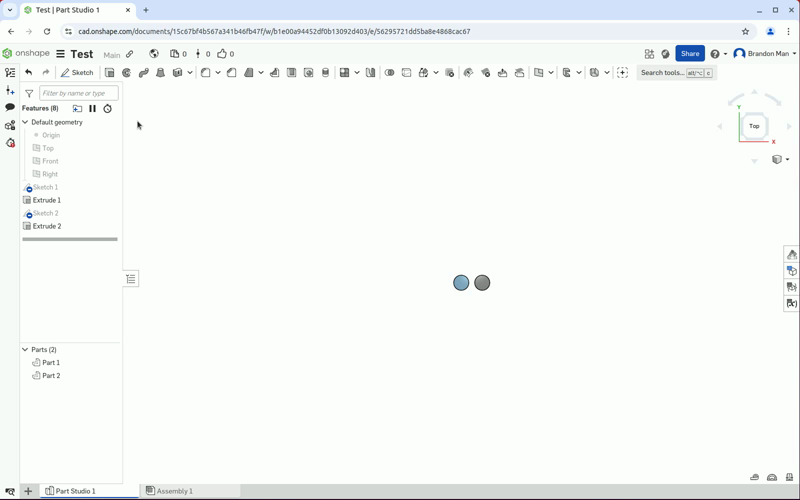
key(shift+h)
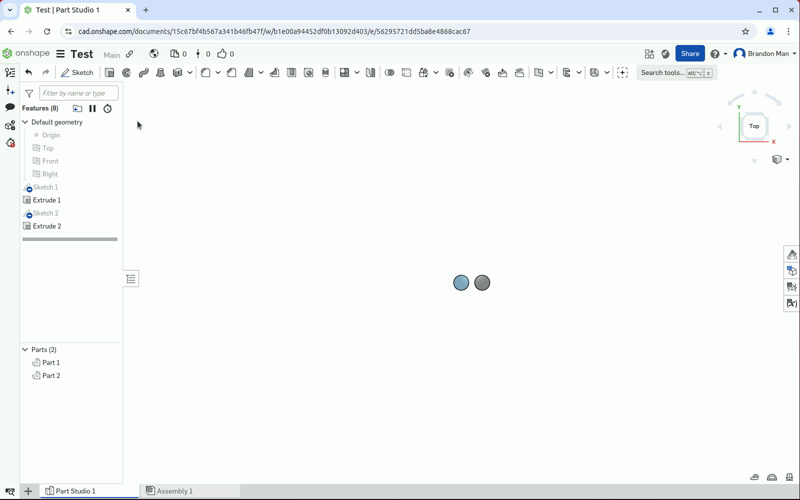
mouse_move(73, 189)
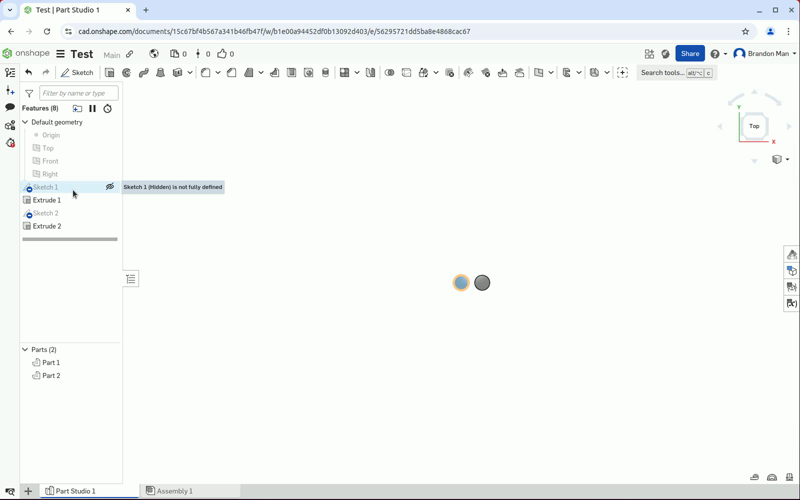
click(73, 189)
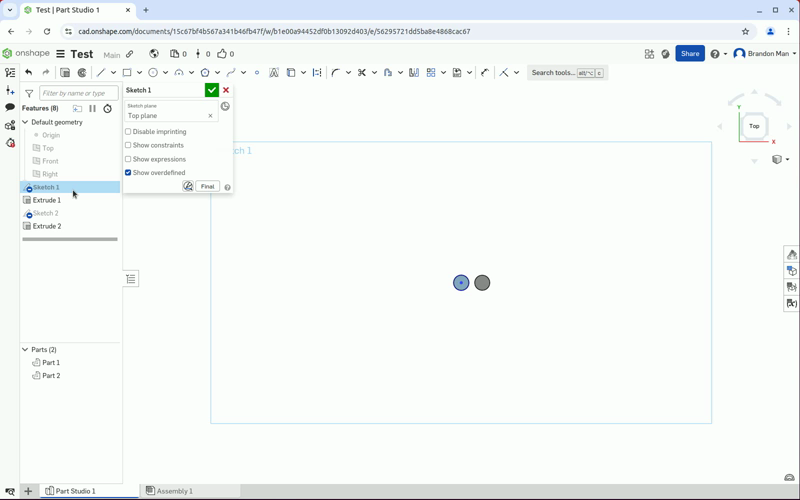
mouse_move(229, 92)
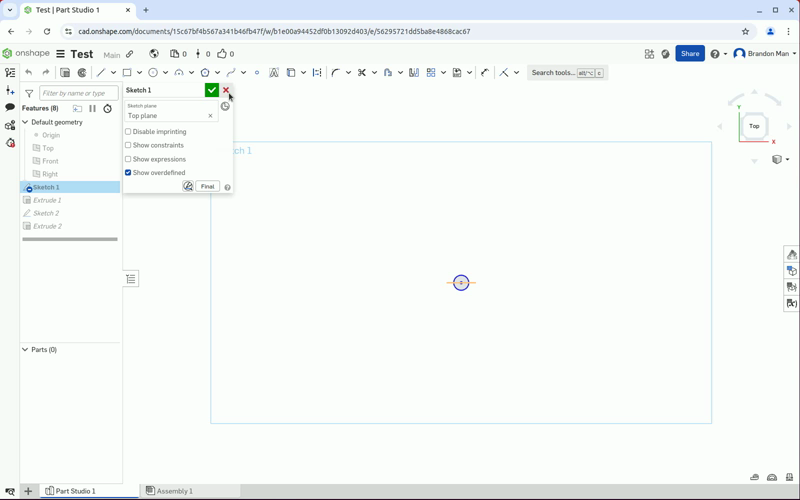
click(229, 92)
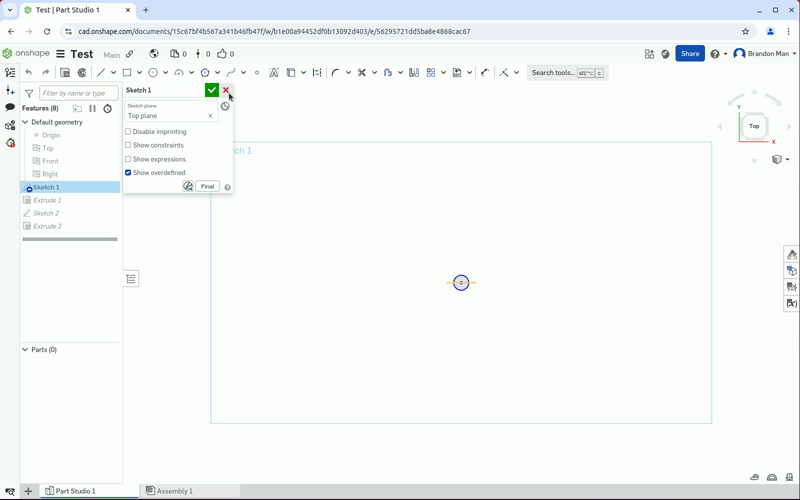
key(shift+s)
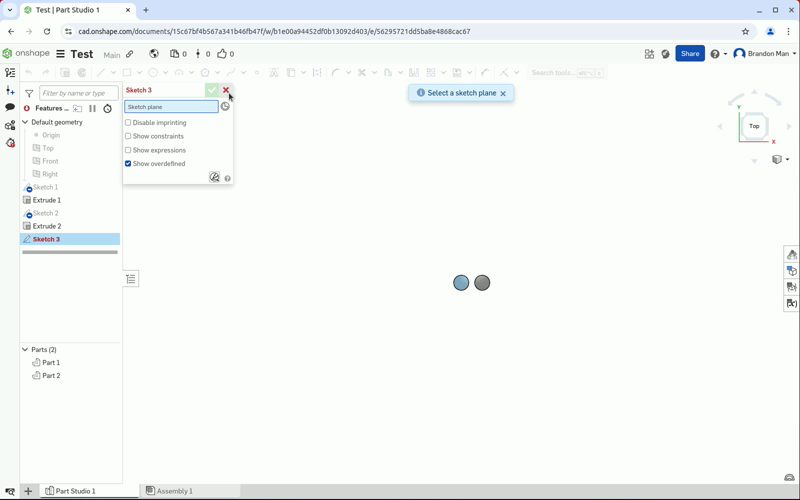
mouse_move(73, 150)
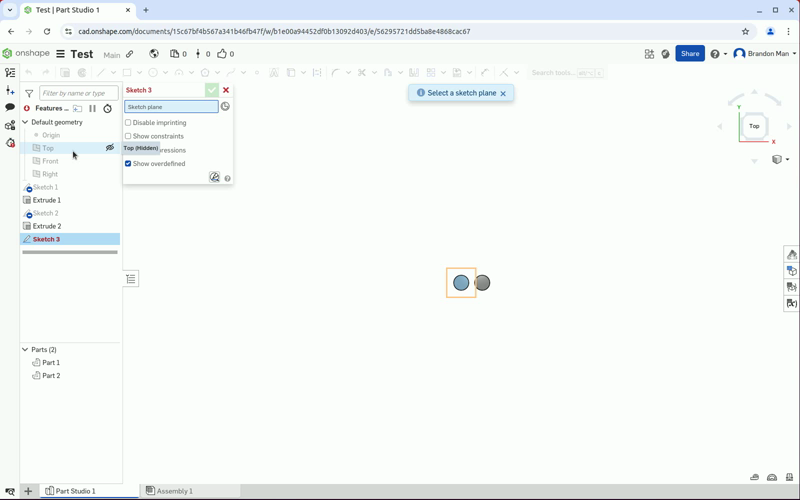
click(73, 150)
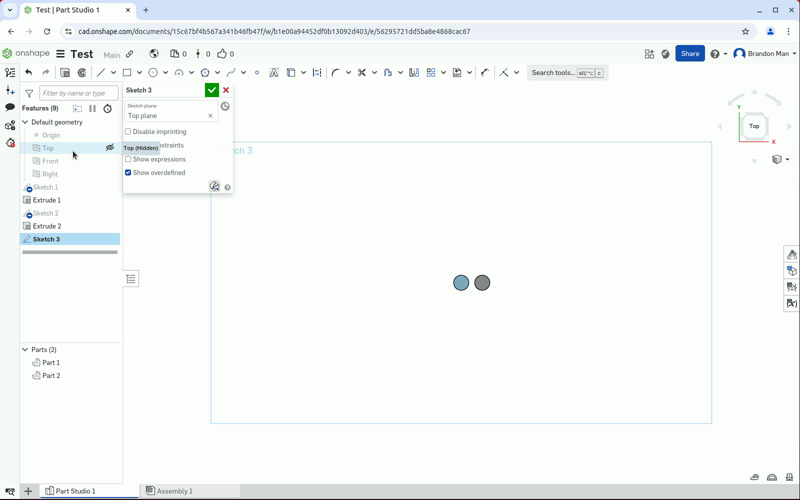
mouse_move(73, 352)
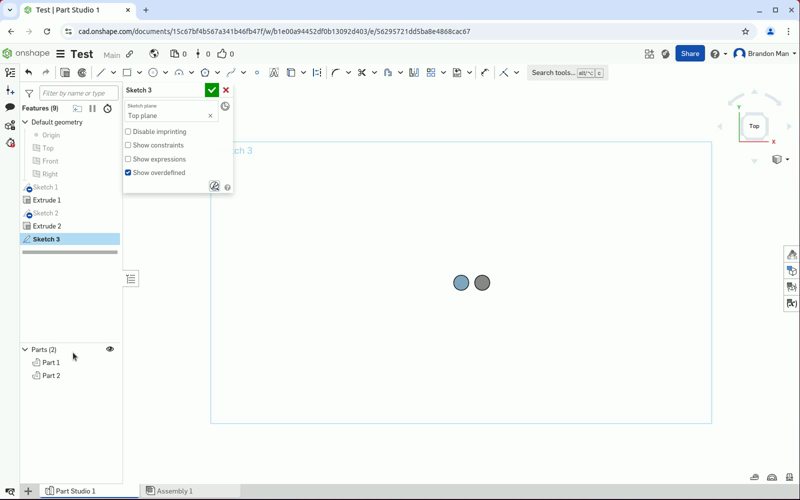
key(y)
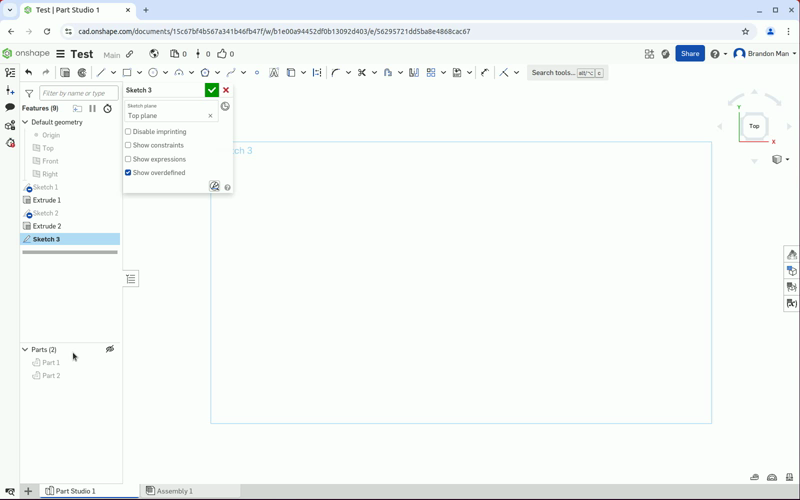
key(c)
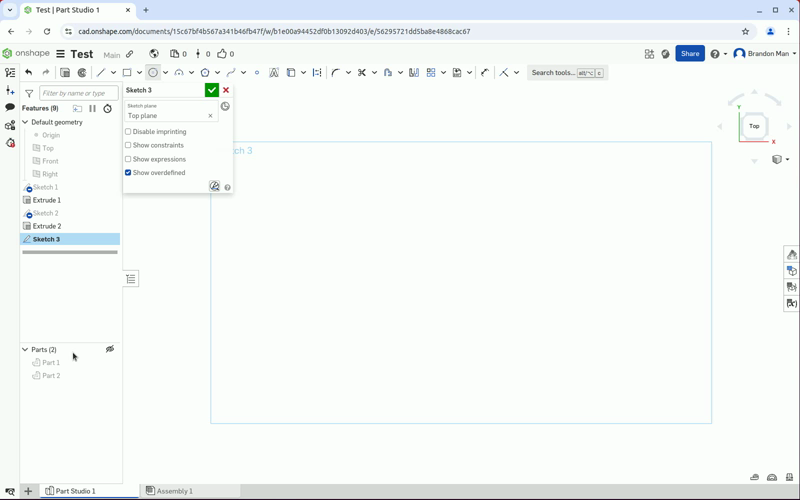
key_down(shift)
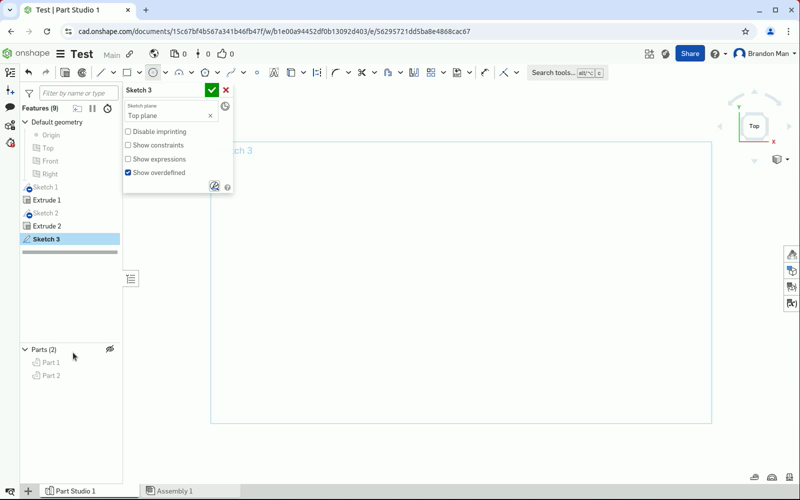
mouse_move(503, 282)
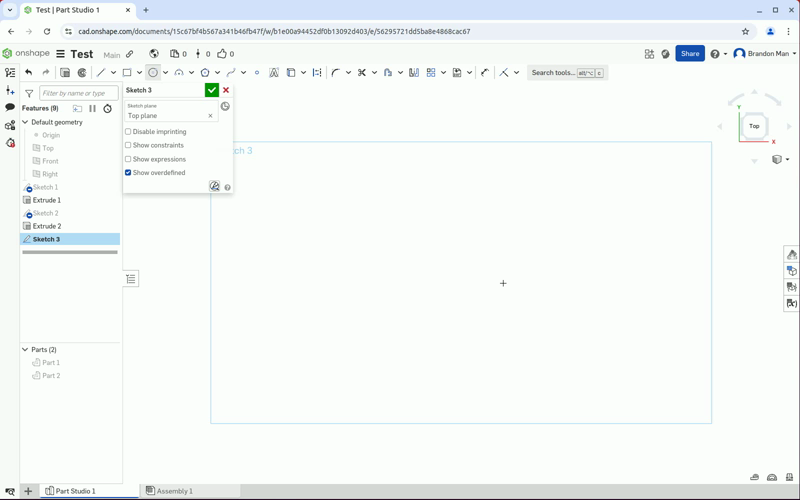
click(503, 282)
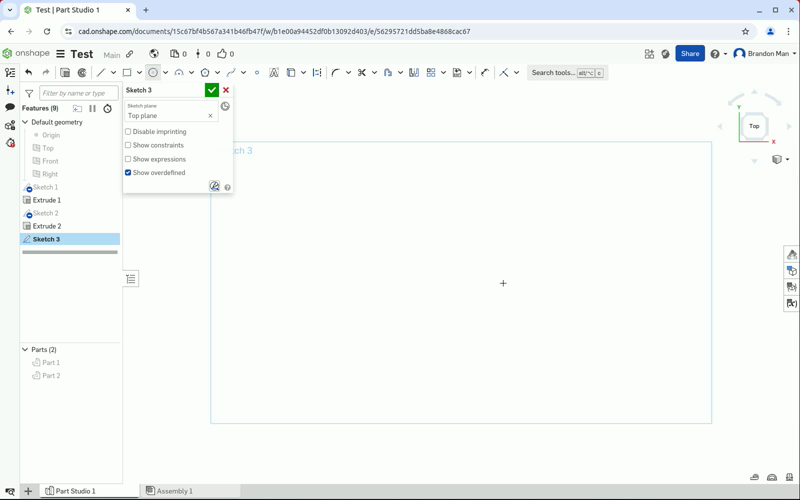
key_up(shift)
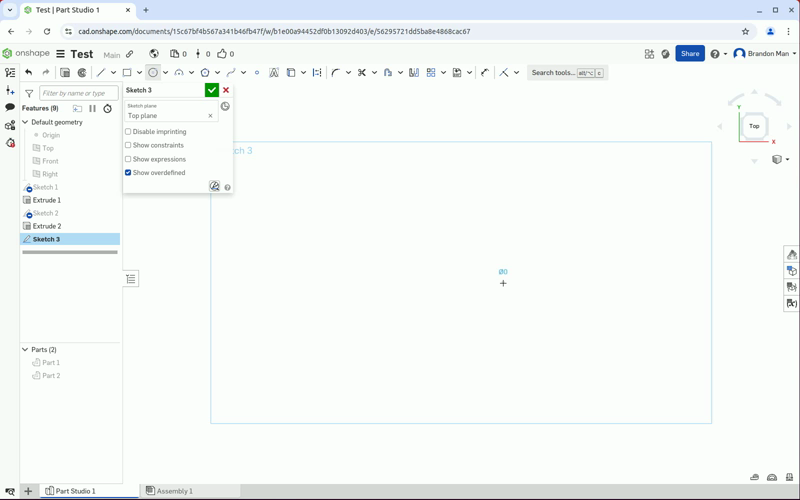
mouse_move(510, 282)
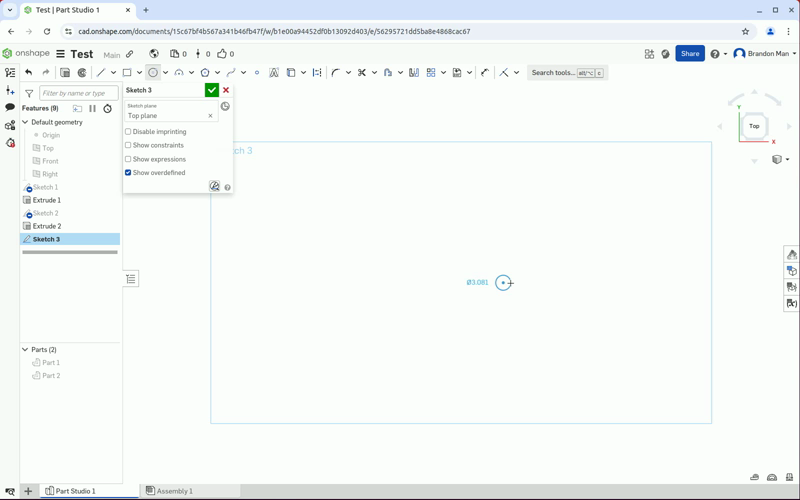
click(510, 282)
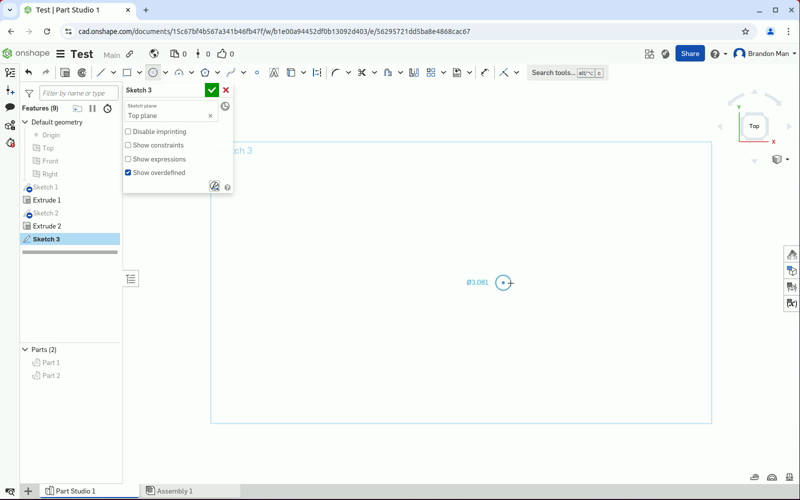
key(esc)
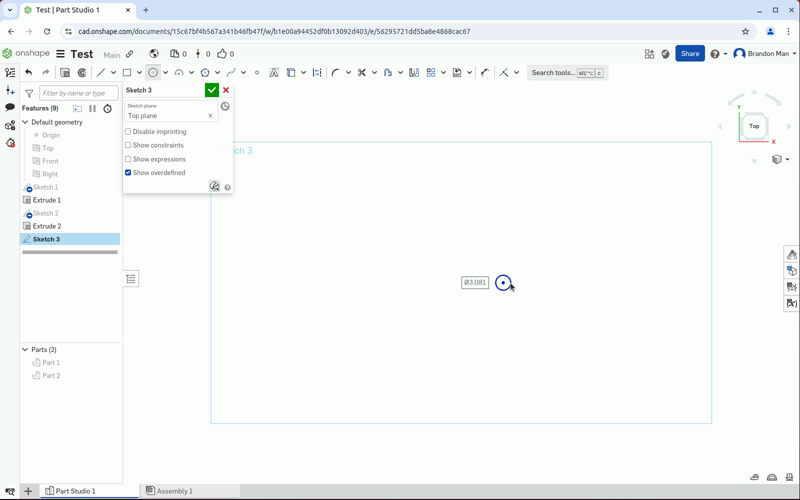
mouse_move(500, 283)
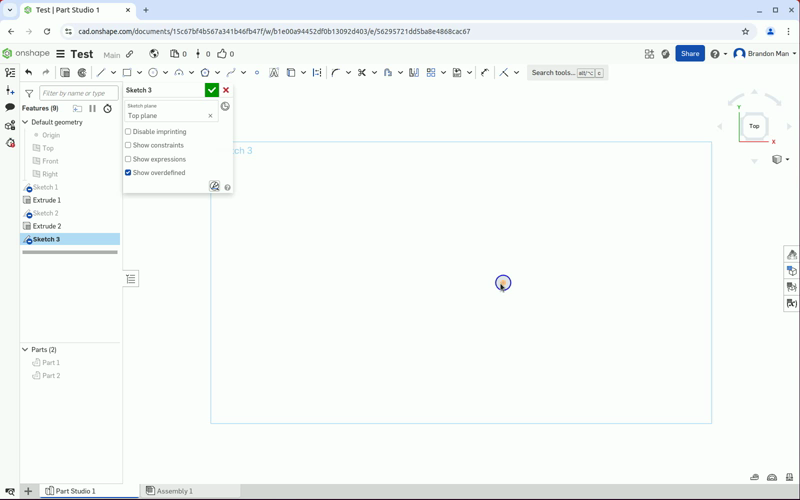
scroll(6)
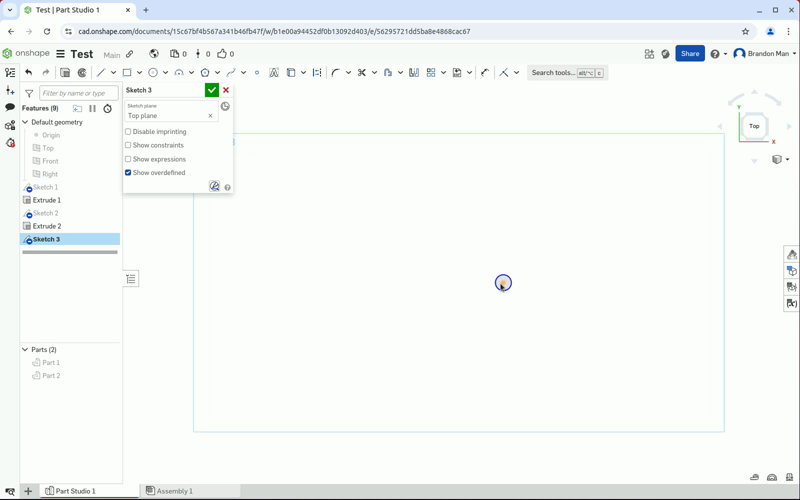
scroll(6)
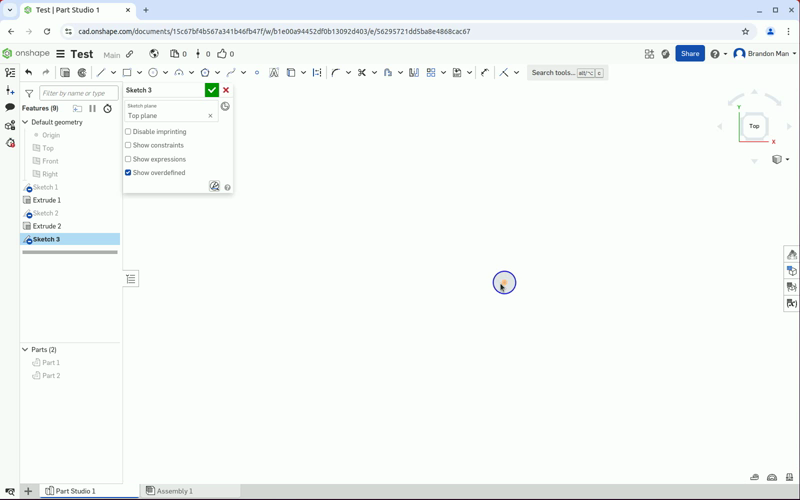
scroll(6)
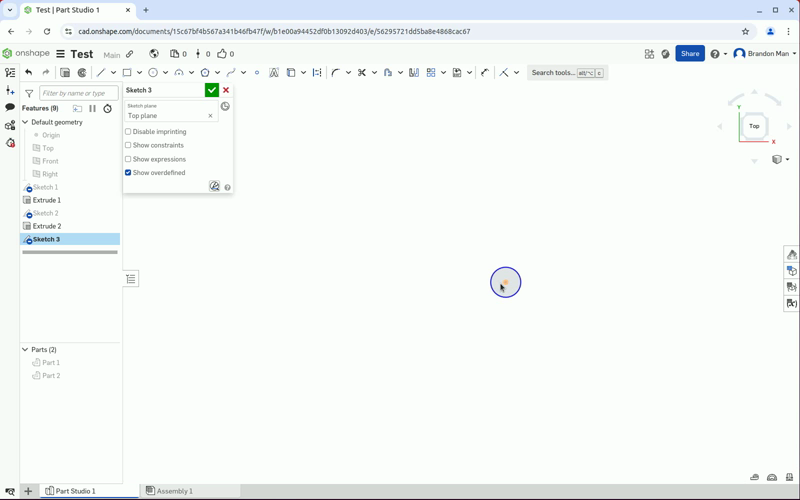
scroll(6)
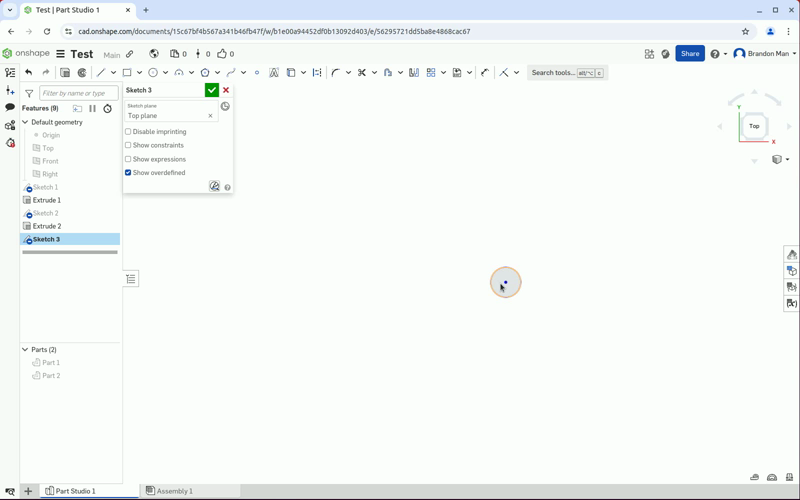
scroll(6)
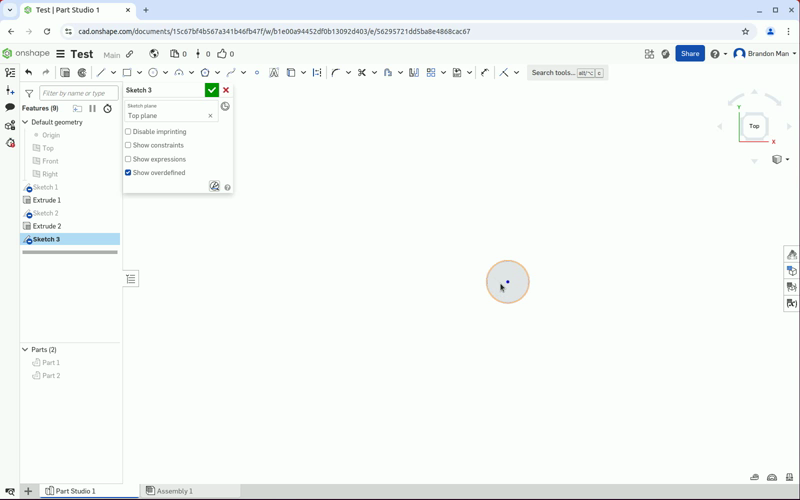
scroll(6)
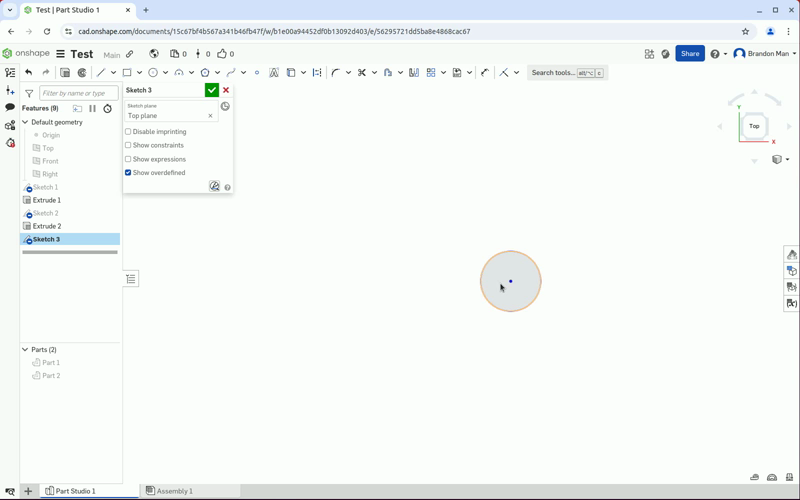
scroll(6)
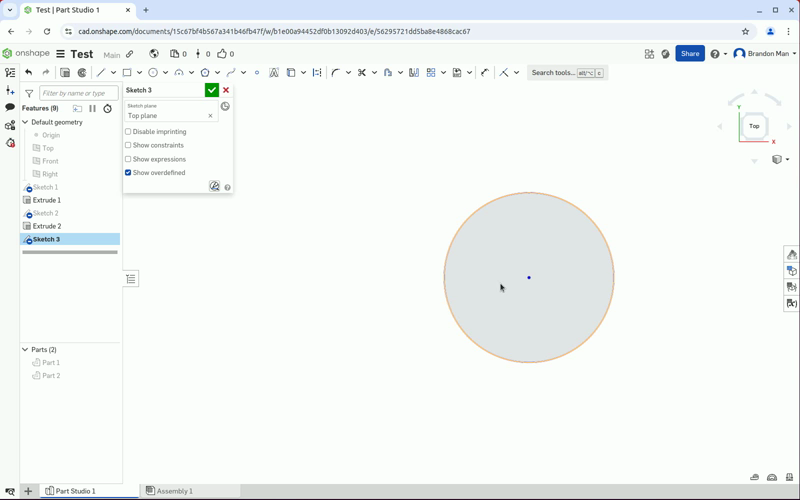
click(500, 283)
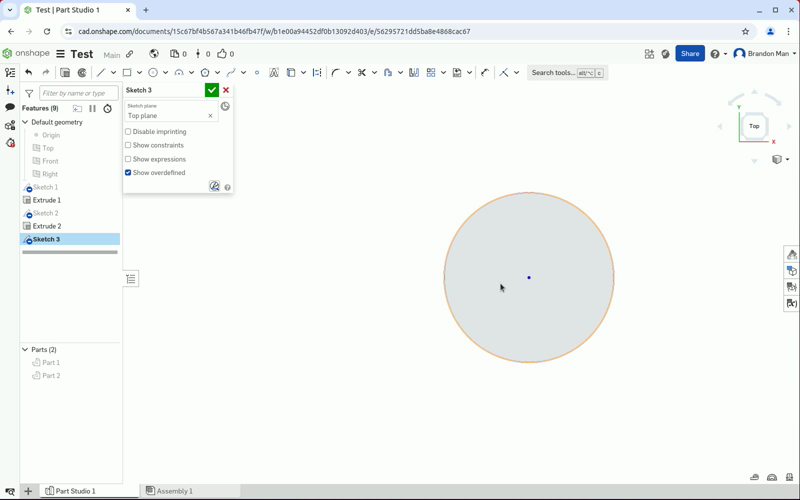
scroll(-6)
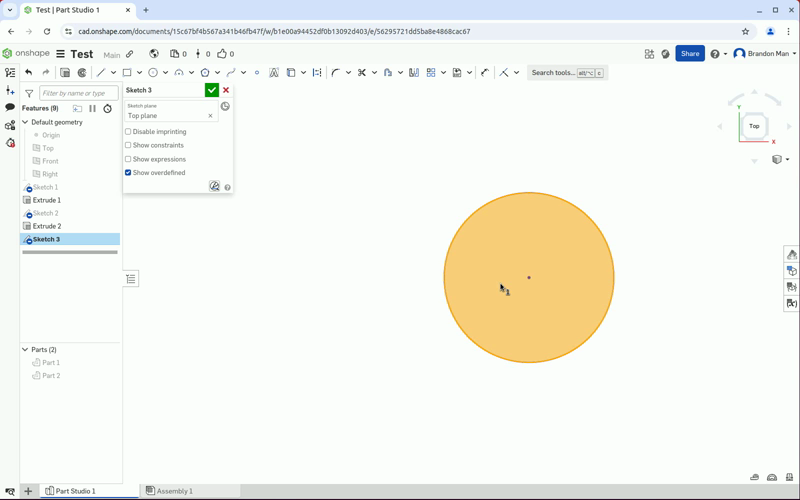
scroll(-6)
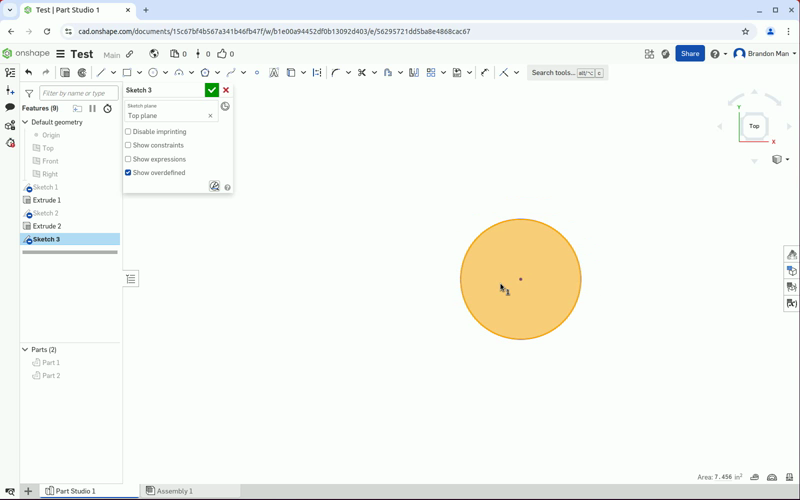
scroll(-6)
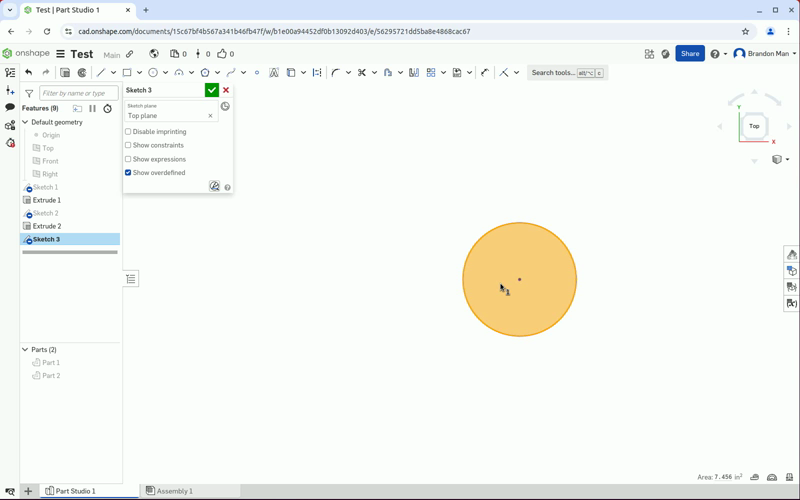
scroll(-6)
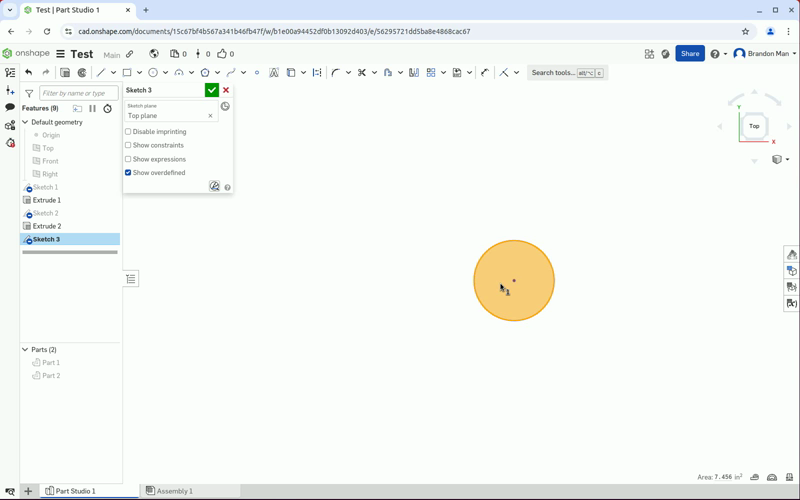
scroll(-6)
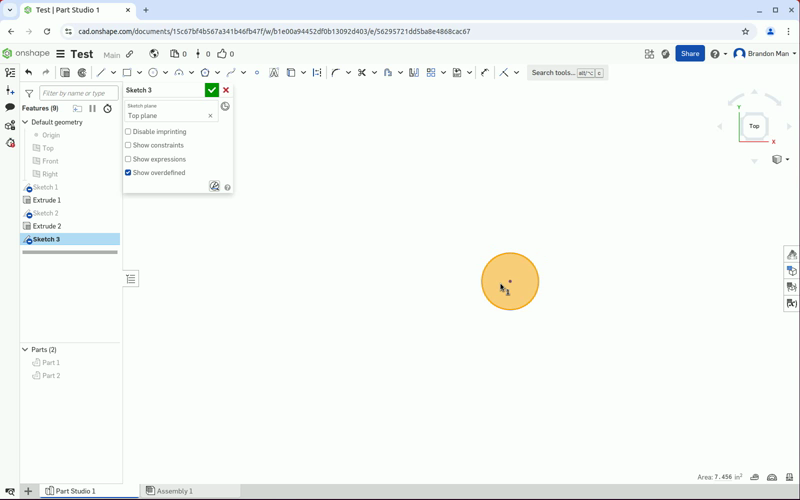
scroll(-6)
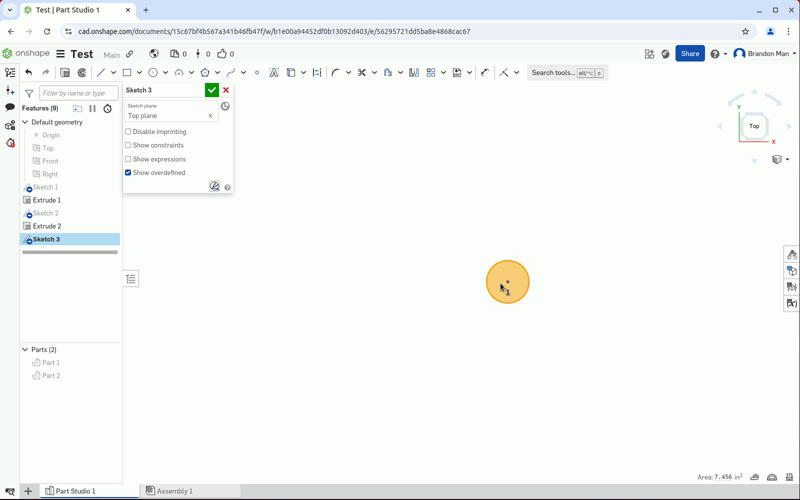
scroll(-6)
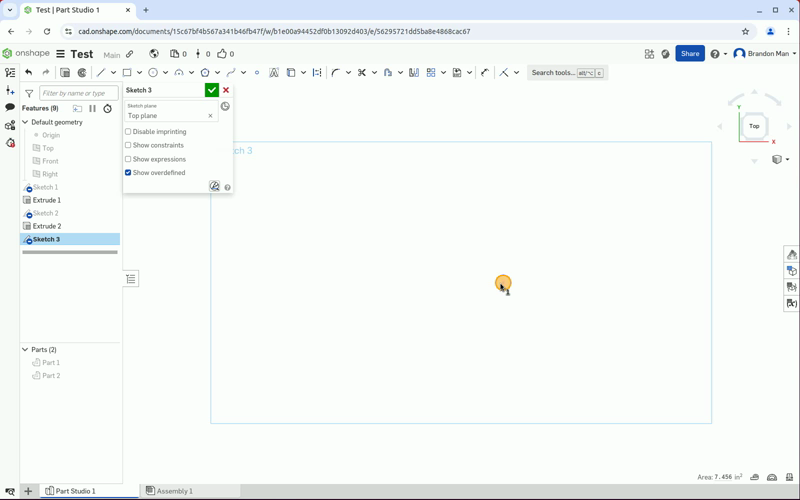
mouse_move(73, 352)
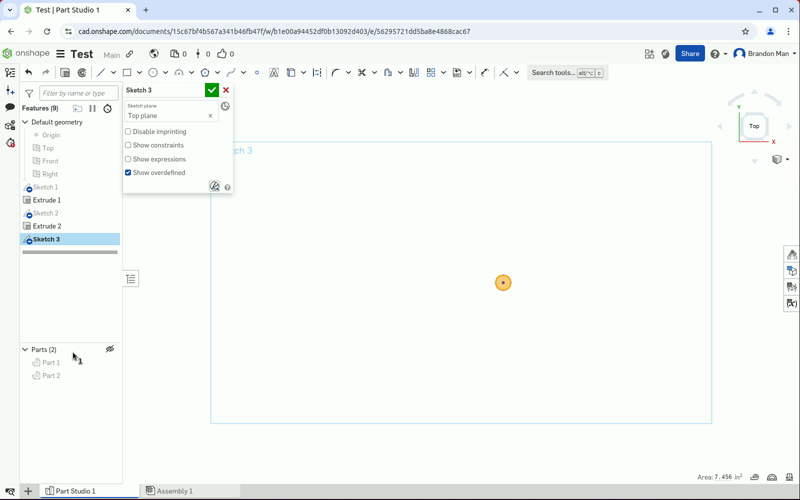
key(shift+y)
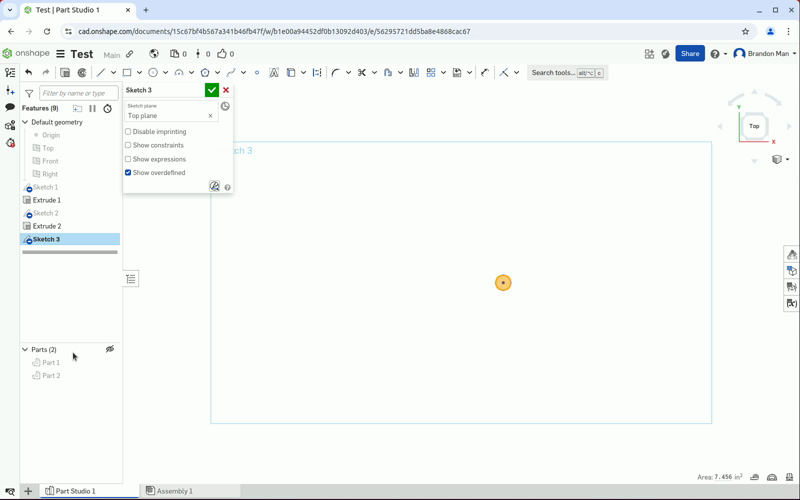
key(shift+e)
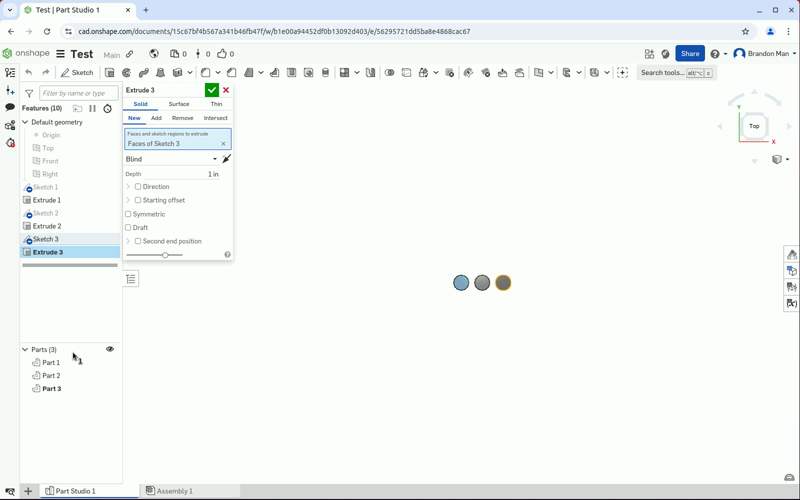
mouse_move(143, 106)
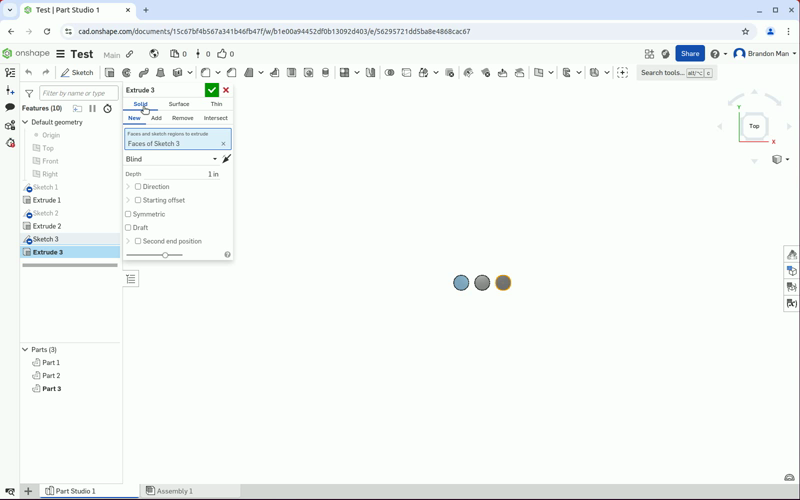
click(143, 106)
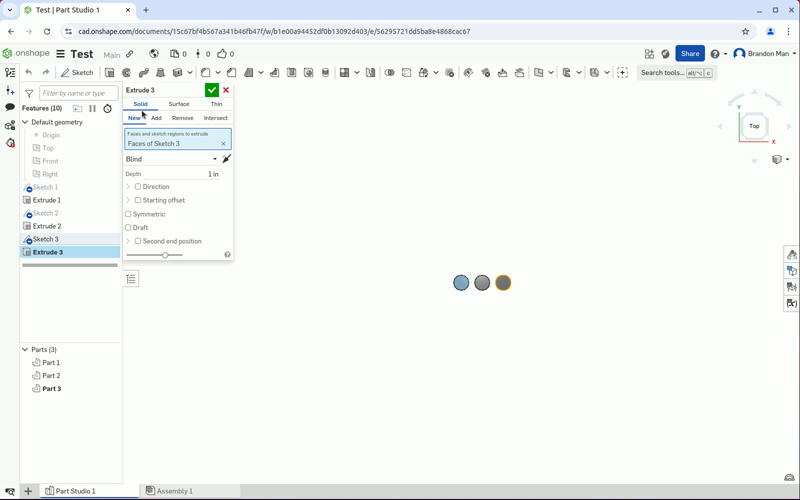
mouse_move(137, 120)
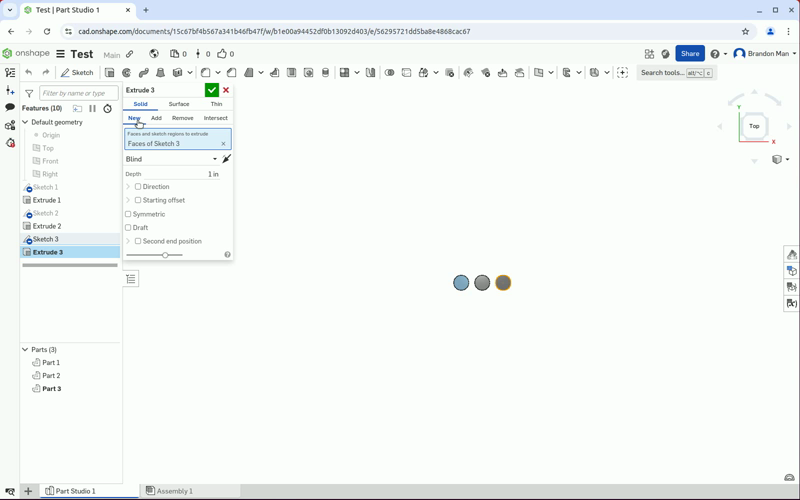
click(137, 120)
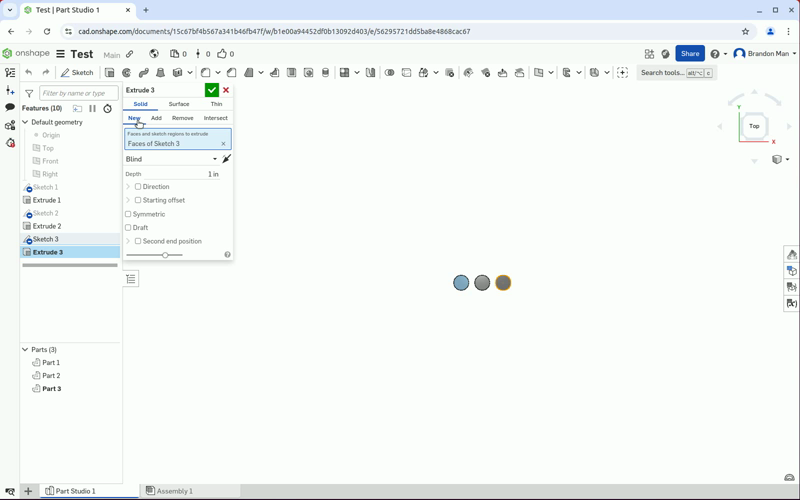
key(tab, 4)
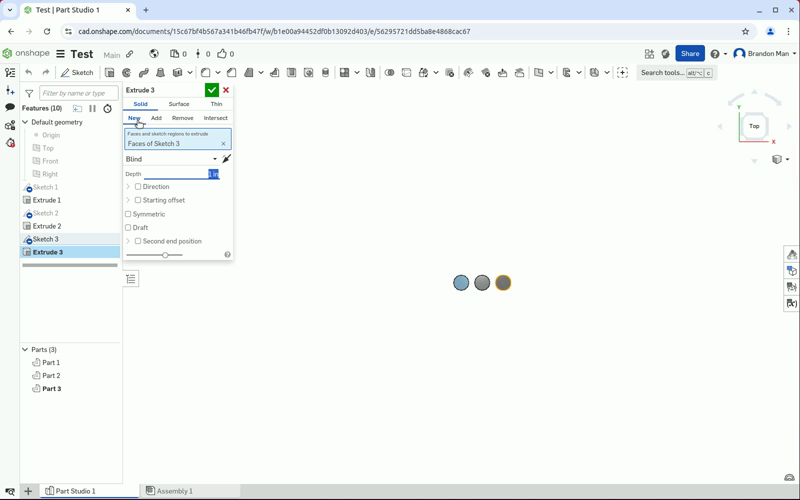
text(2.889)
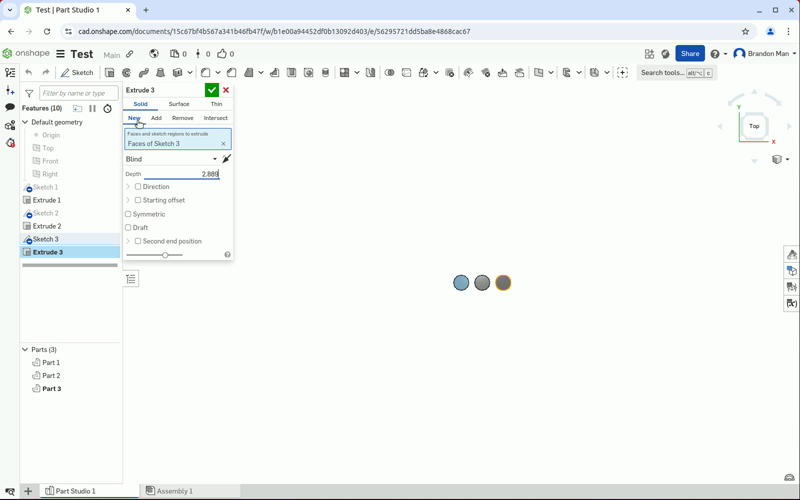
key(enter)
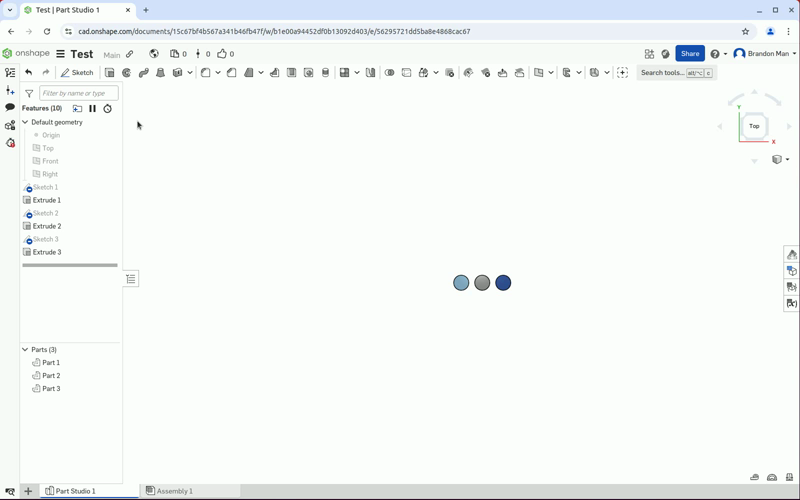
key(shift+h)
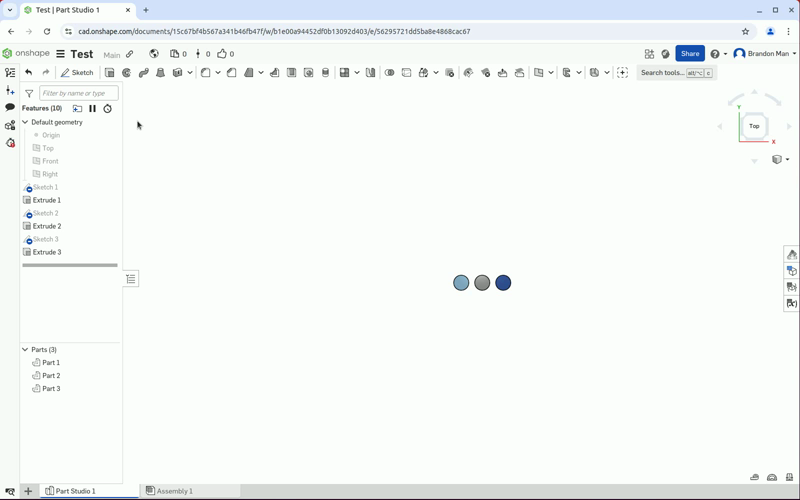
key(shift+h)
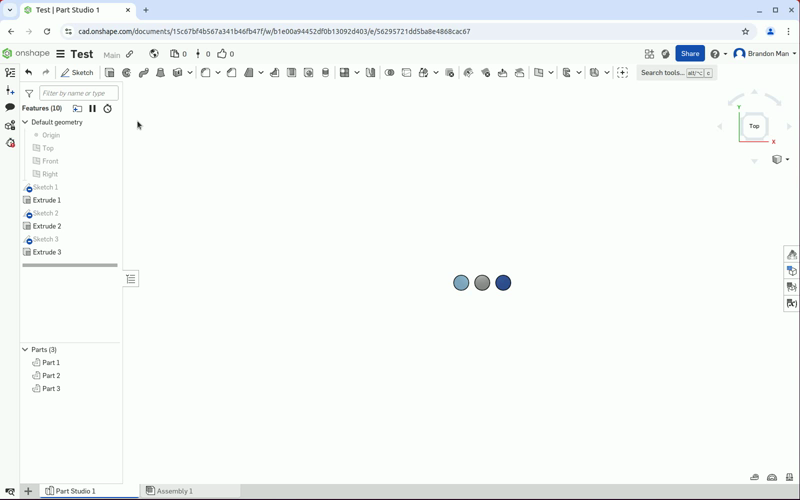
mouse_move(73, 189)
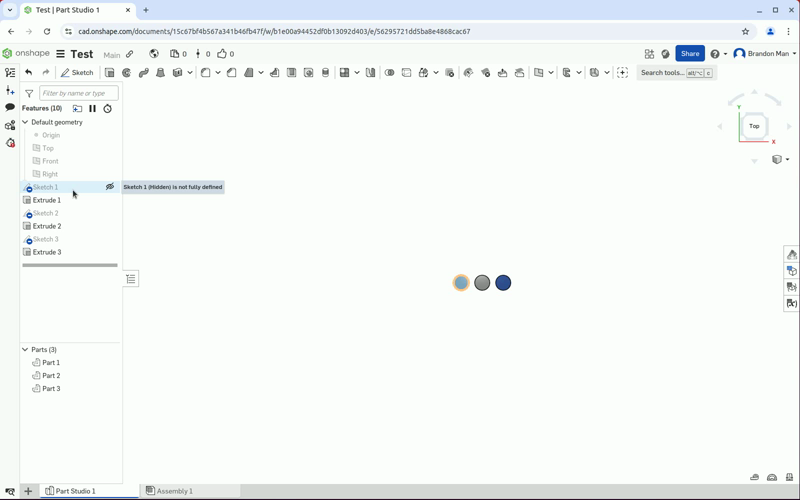
click(73, 189)
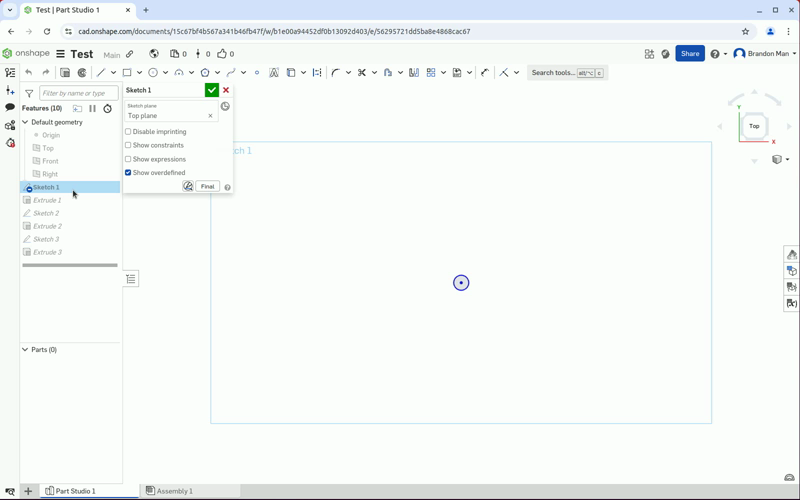
mouse_move(229, 92)
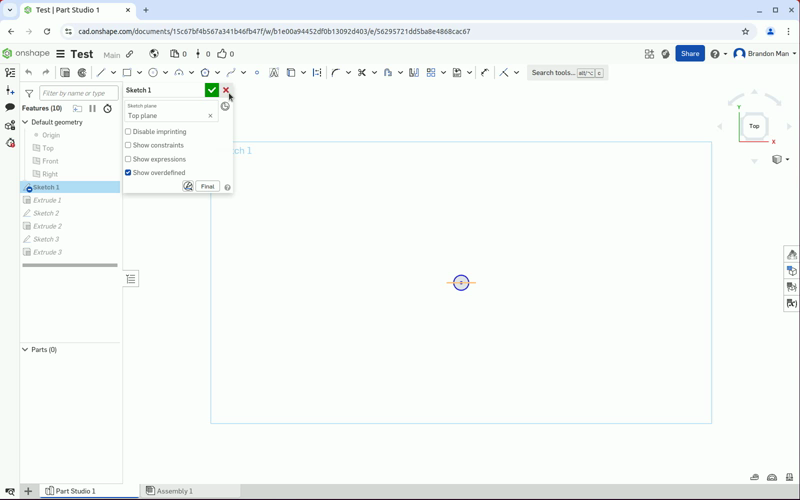
click(229, 92)
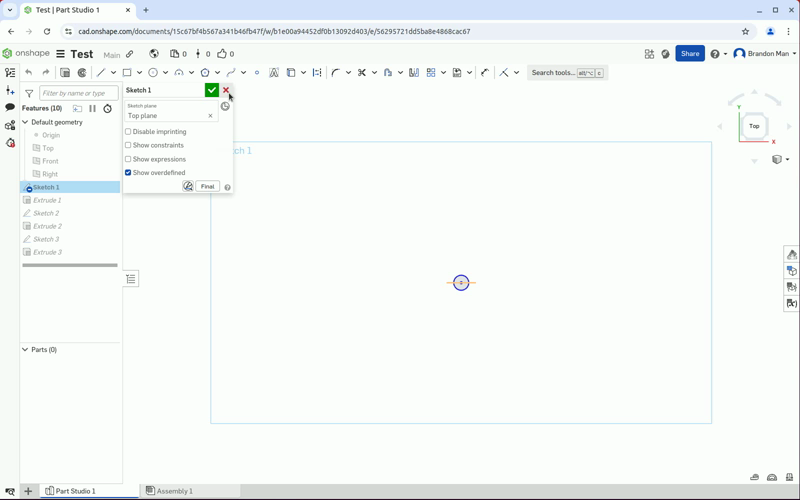
key(shift+s)
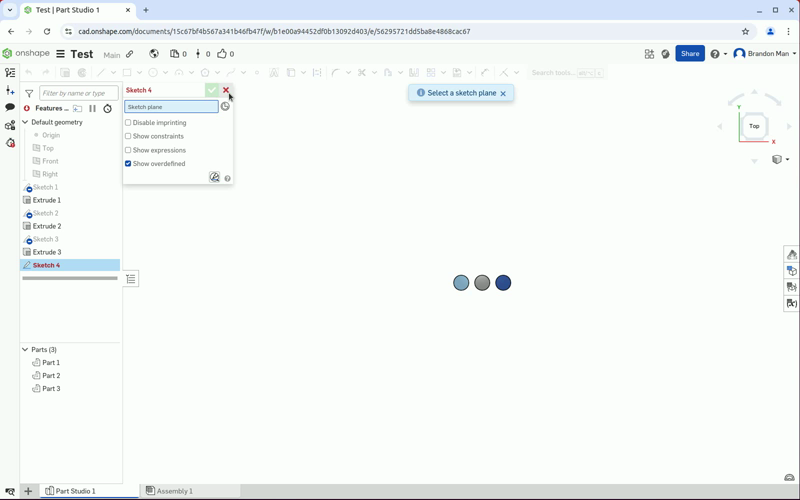
mouse_move(73, 150)
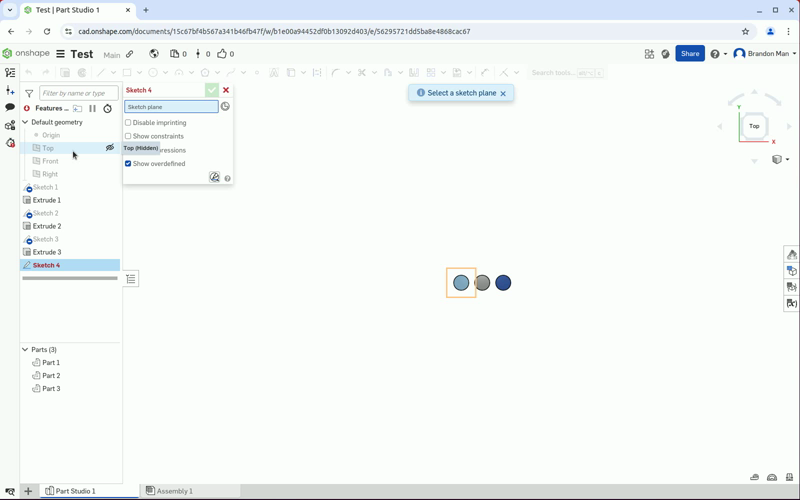
click(73, 150)
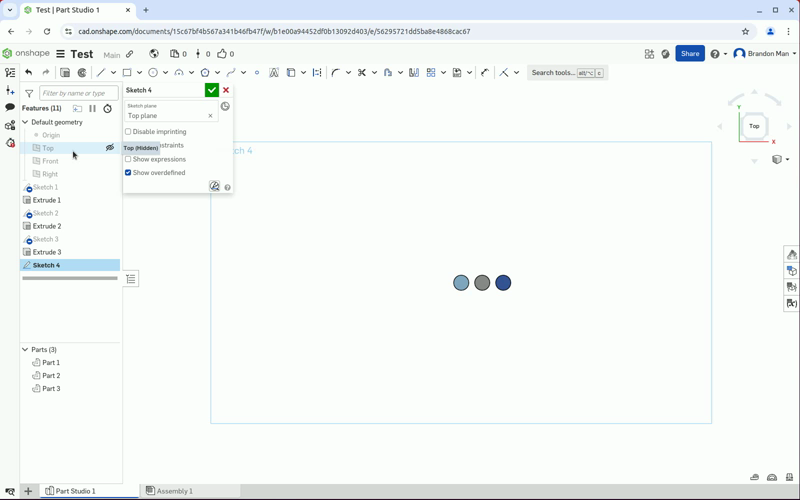
mouse_move(73, 352)
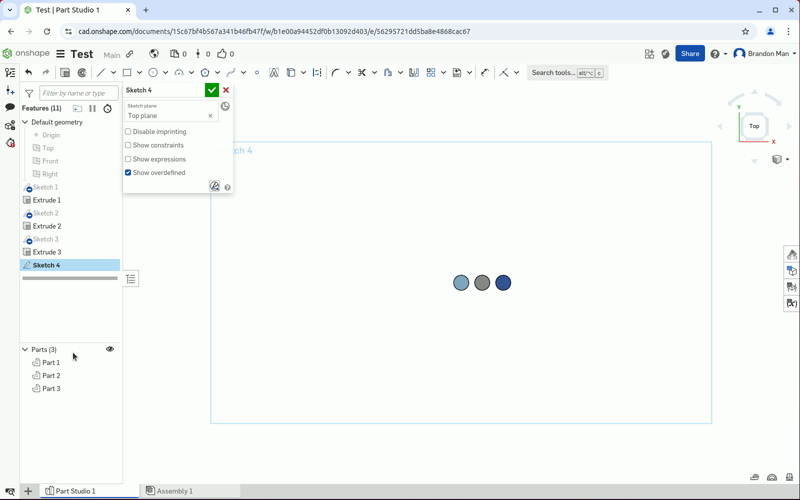
key(y)
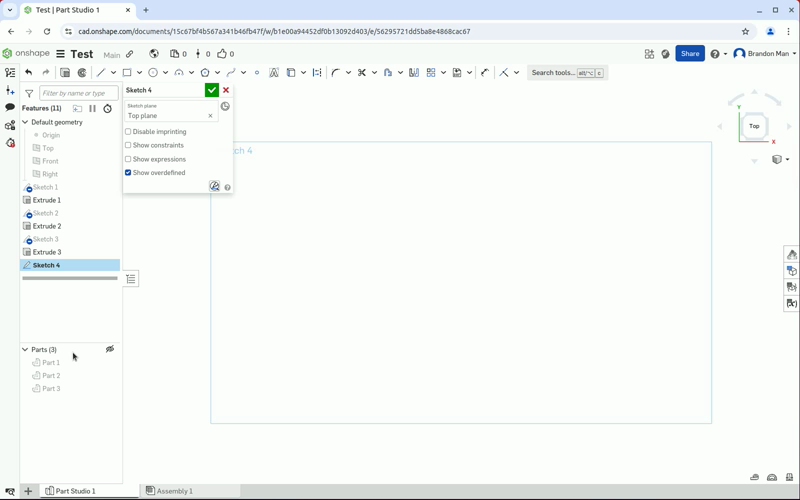
key(c)
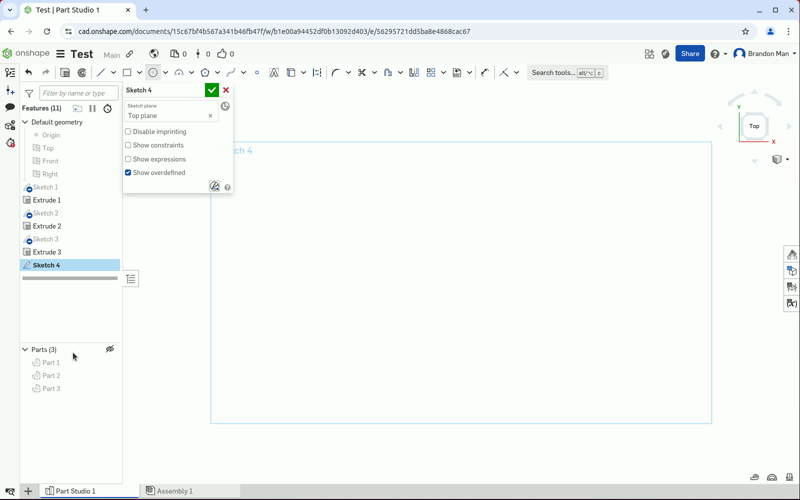
key_down(shift)
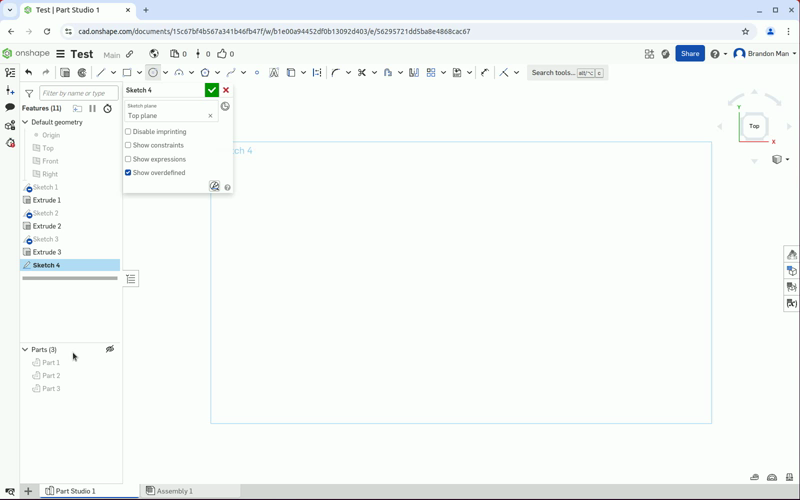
mouse_move(524, 282)
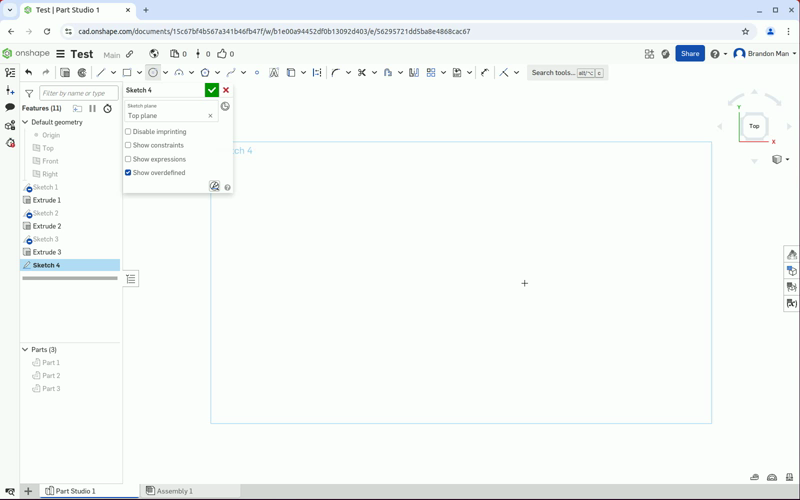
click(524, 282)
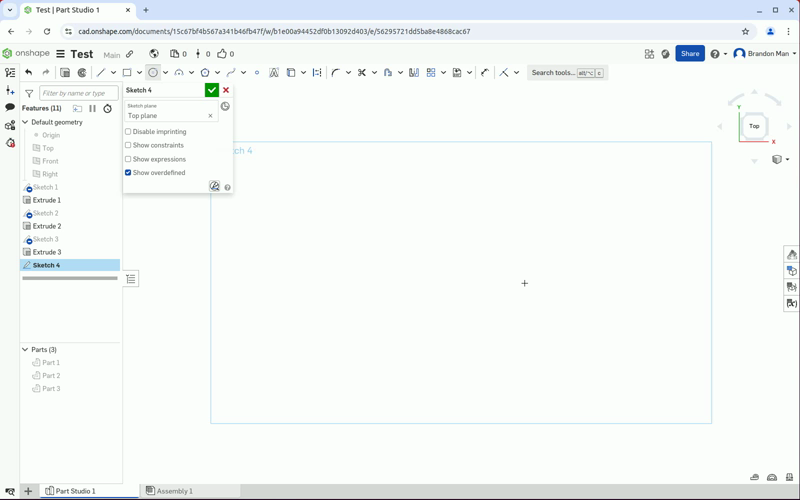
key_up(shift)
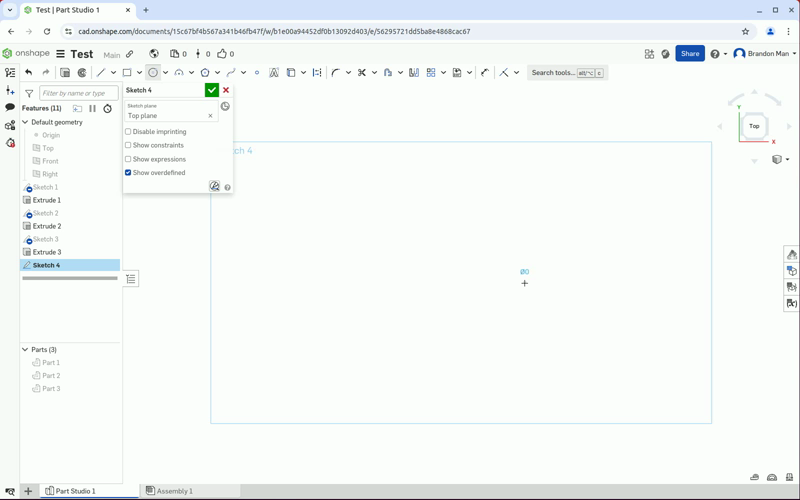
mouse_move(532, 282)
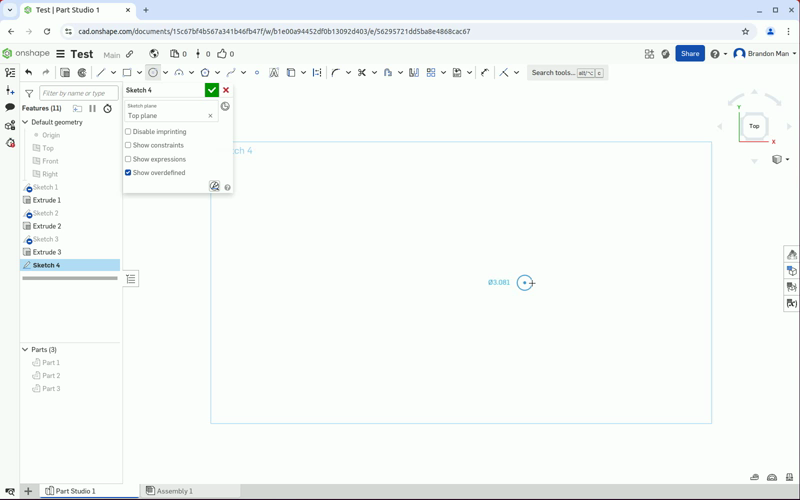
click(532, 282)
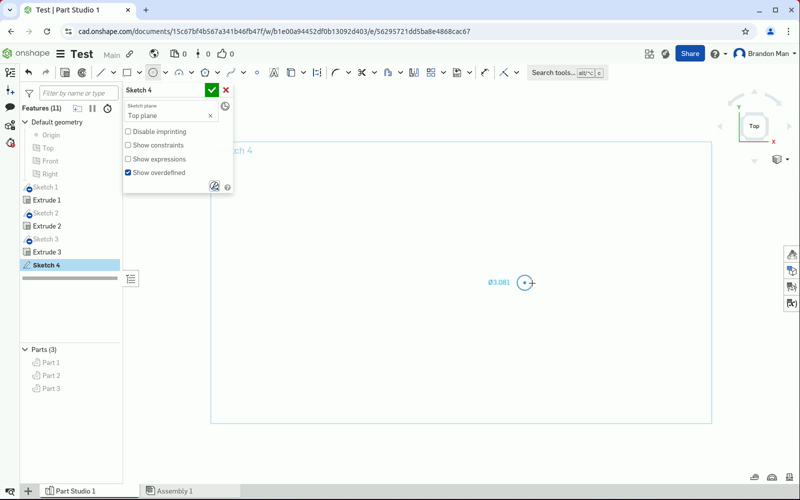
key(esc)
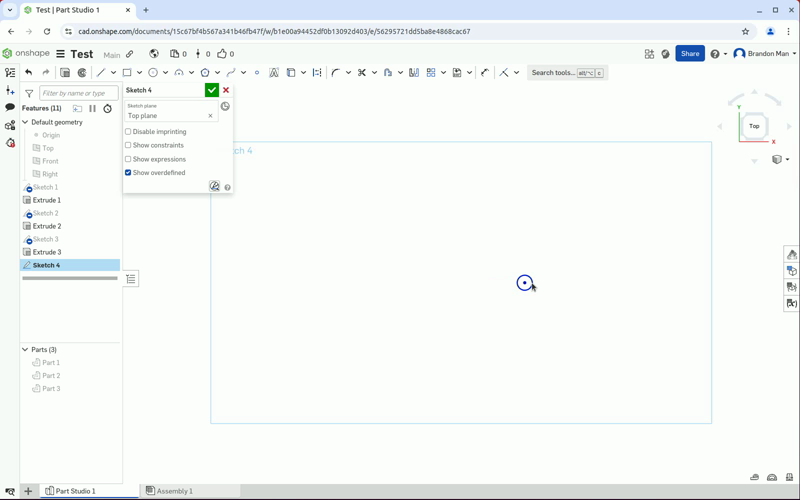
mouse_move(520, 284)
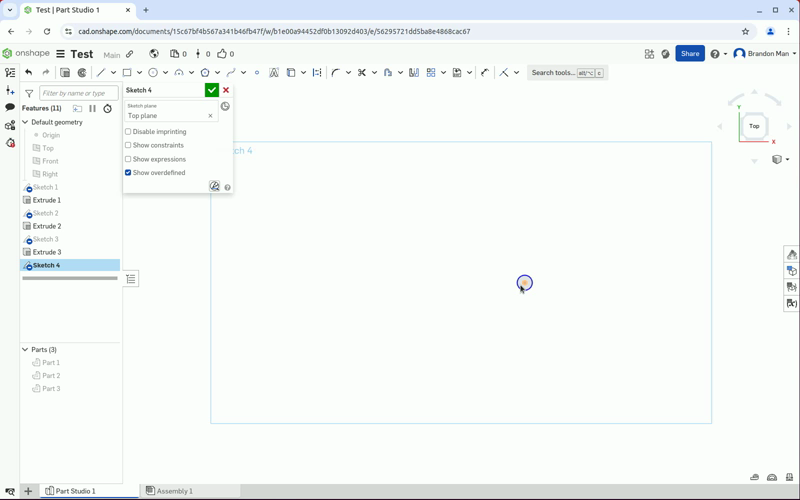
scroll(6)
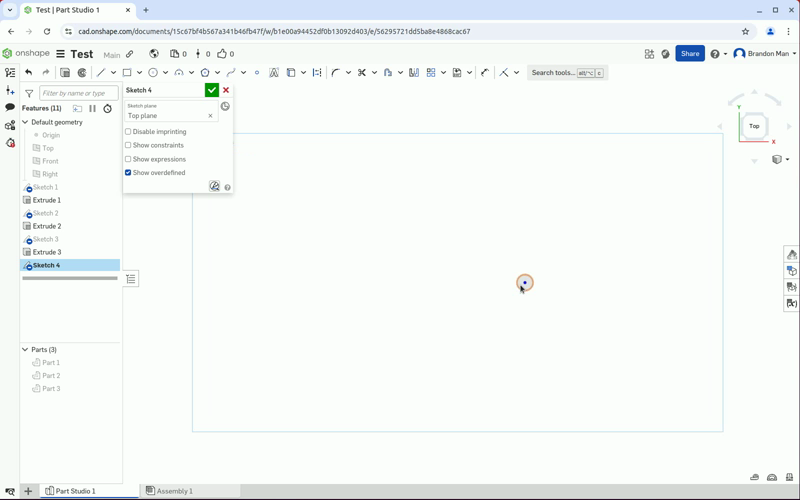
scroll(6)
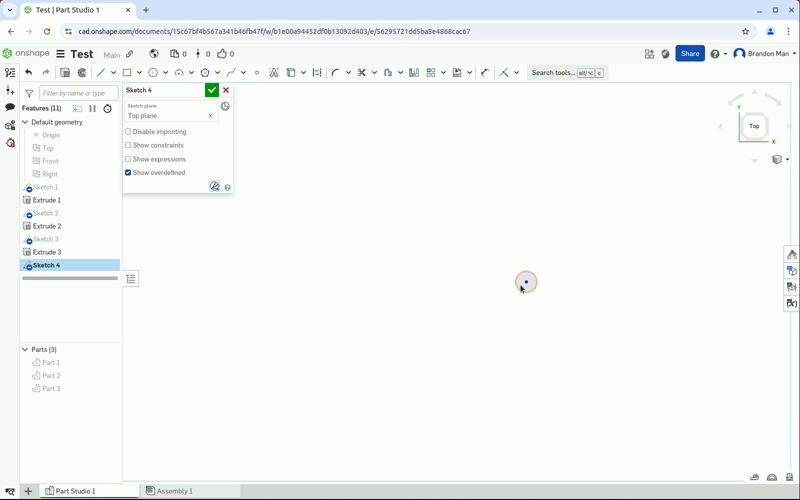
scroll(6)
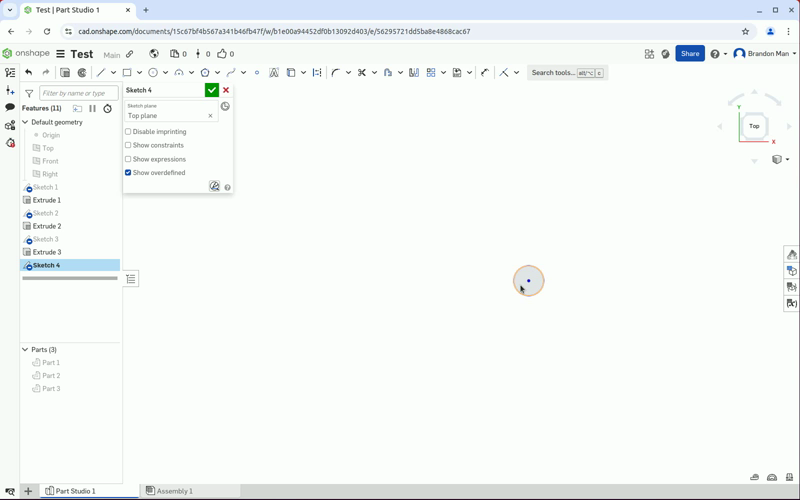
scroll(6)
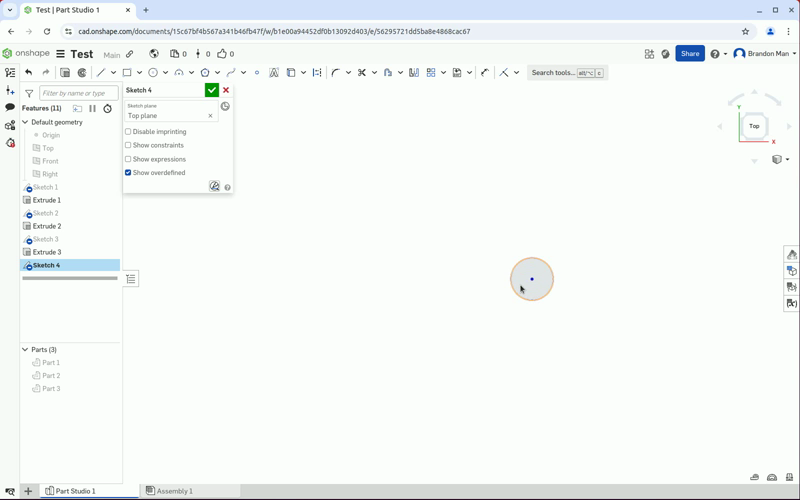
scroll(6)
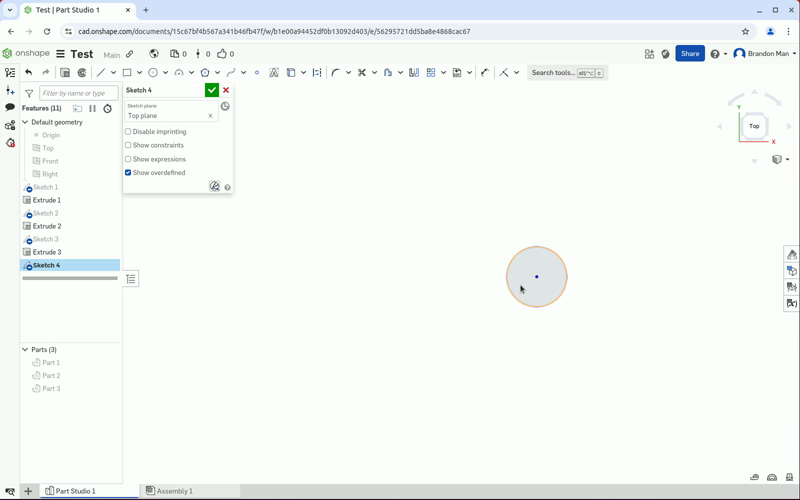
scroll(6)
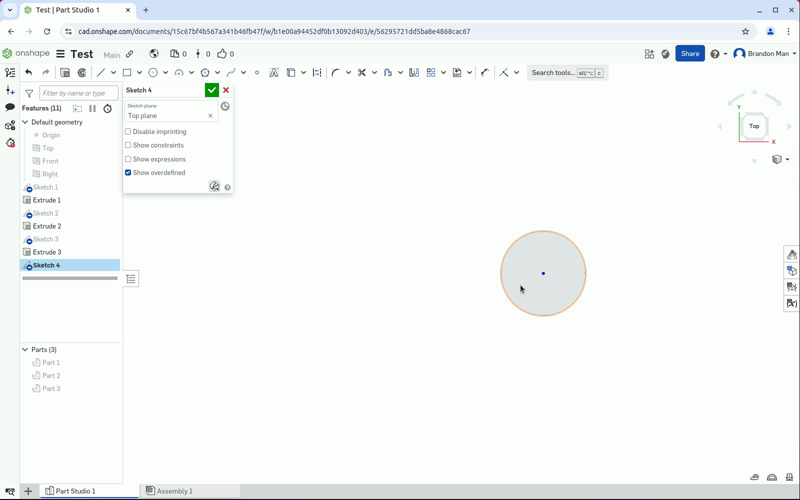
scroll(6)
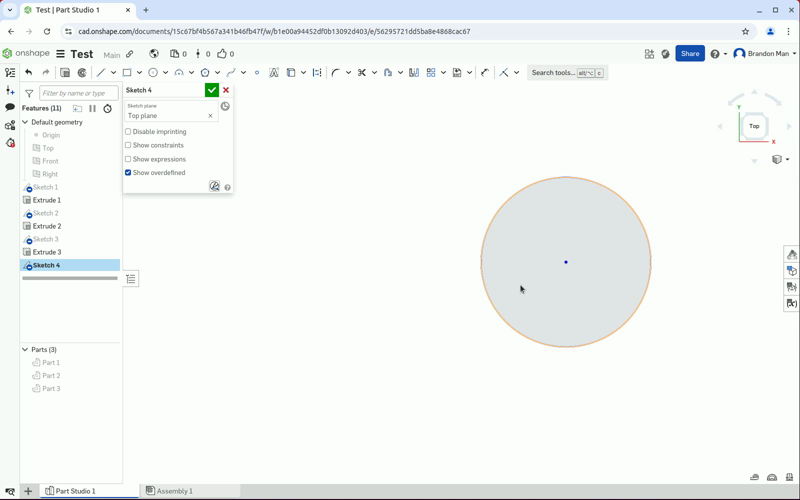
click(520, 284)
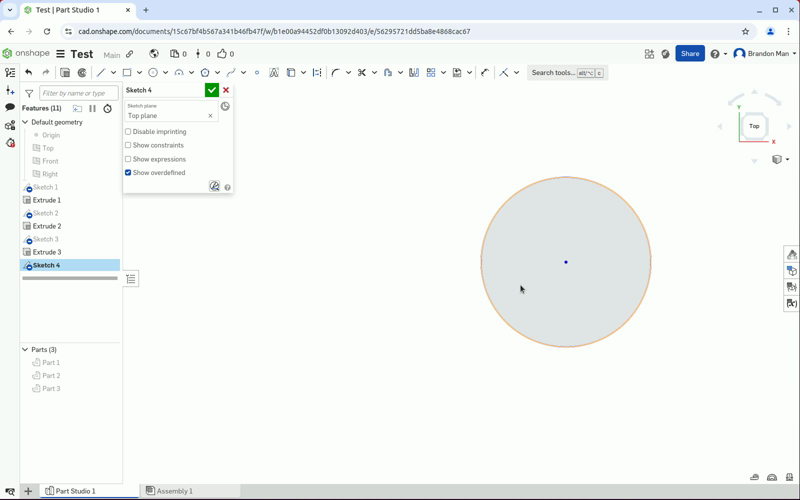
scroll(-6)
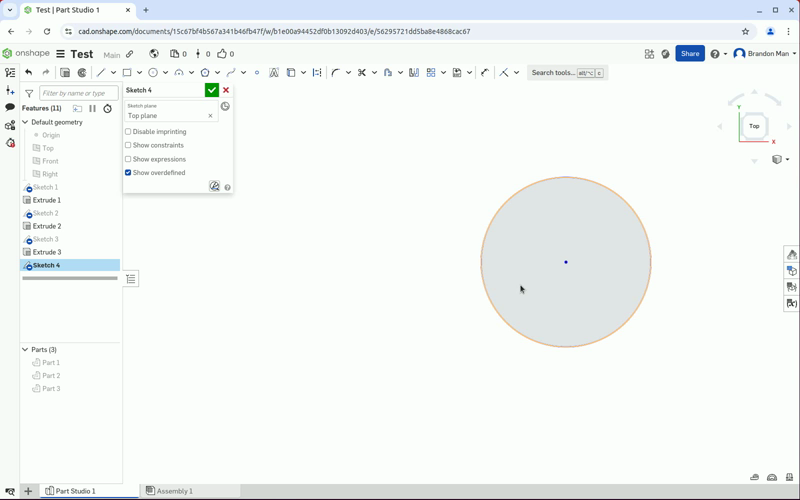
scroll(-6)
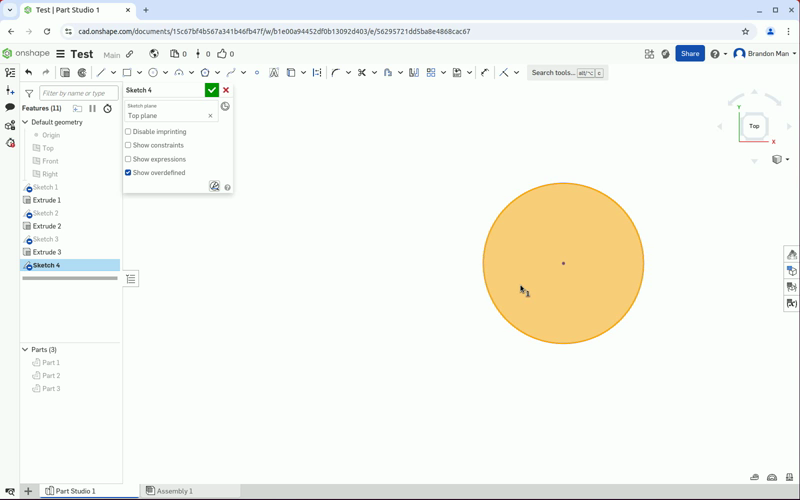
scroll(-6)
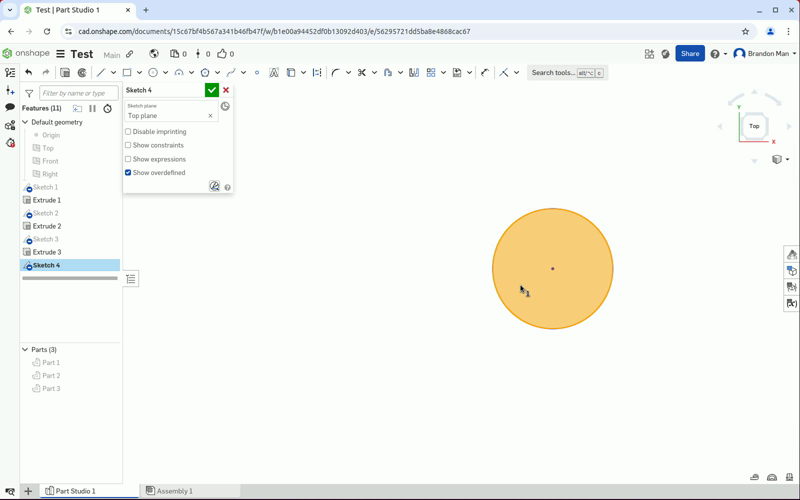
scroll(-6)
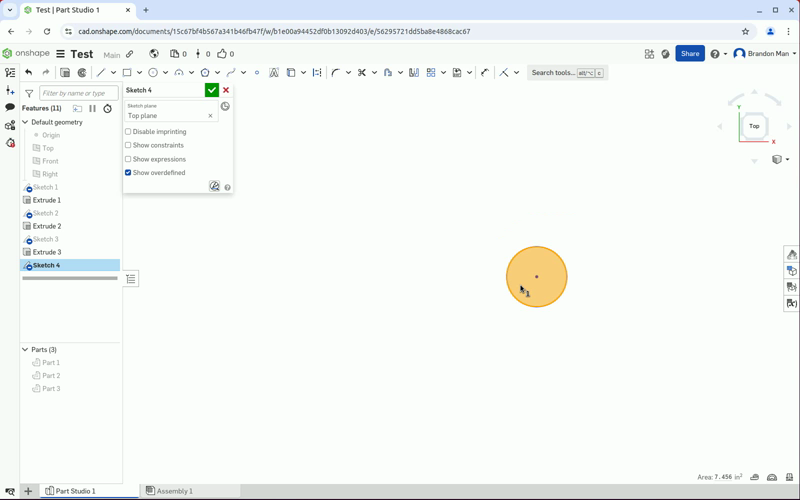
scroll(-6)
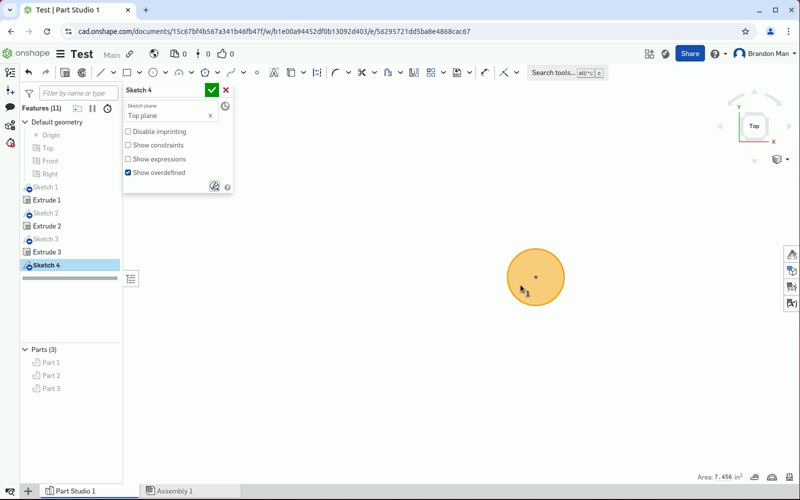
scroll(-6)
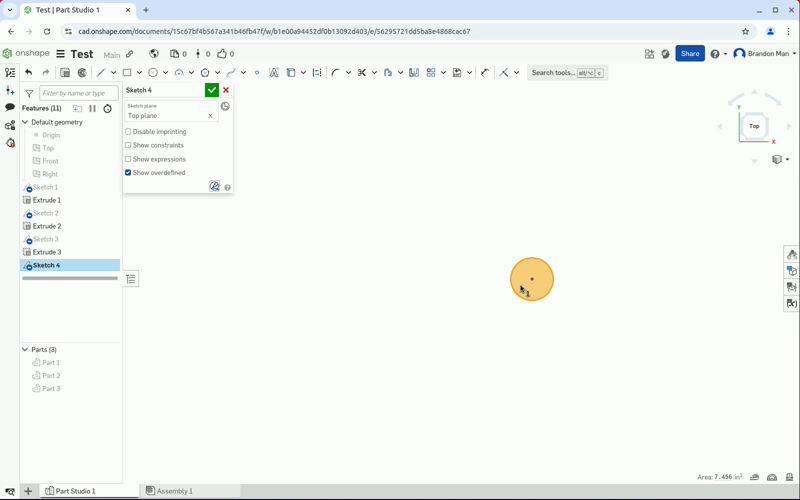
scroll(-6)
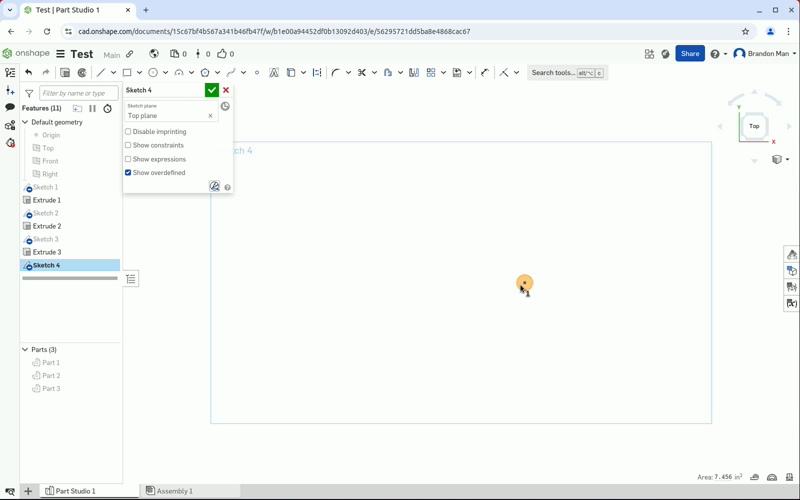
mouse_move(73, 352)
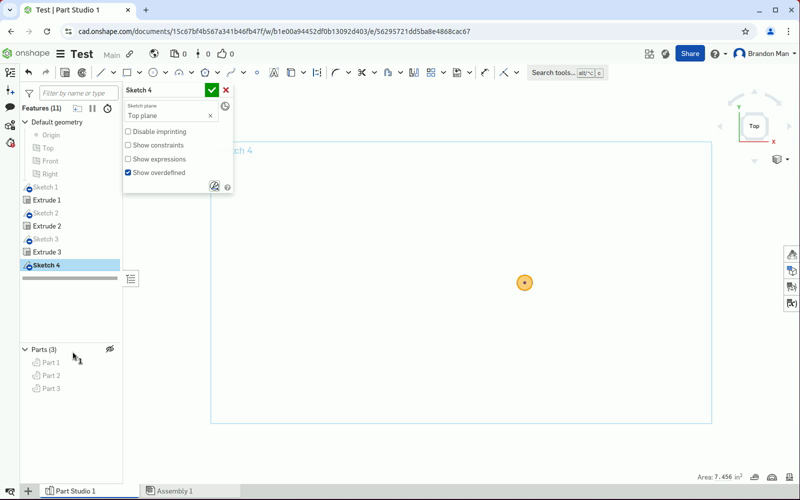
key(shift+y)
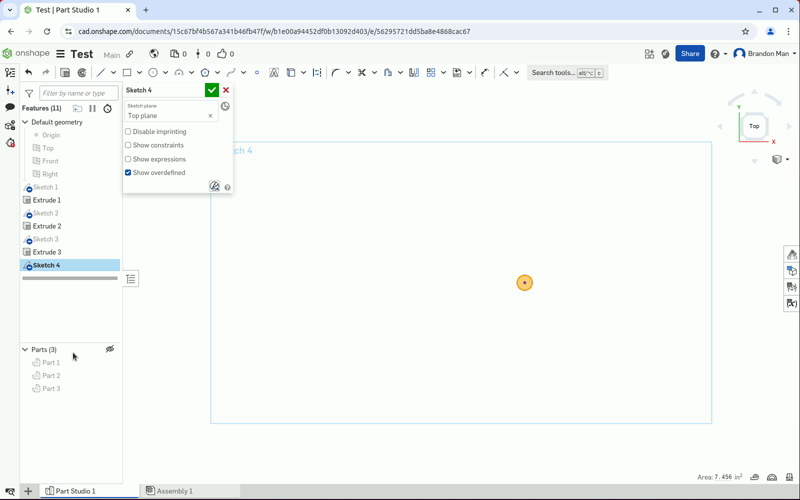
key(shift+e)
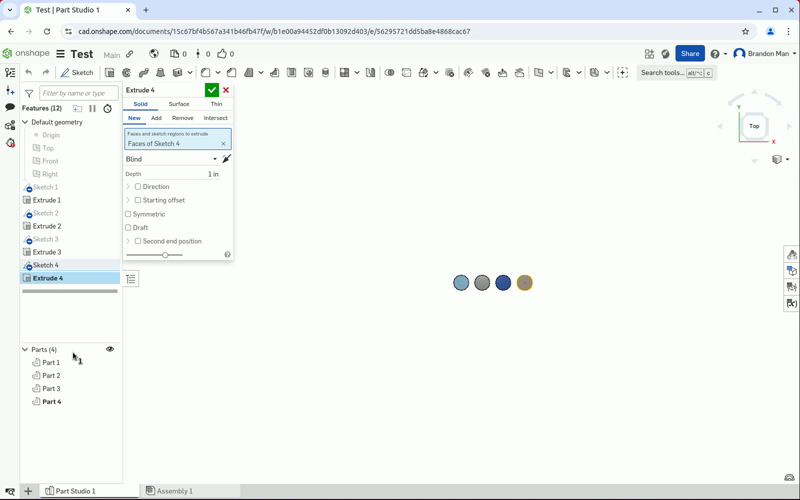
mouse_move(143, 106)
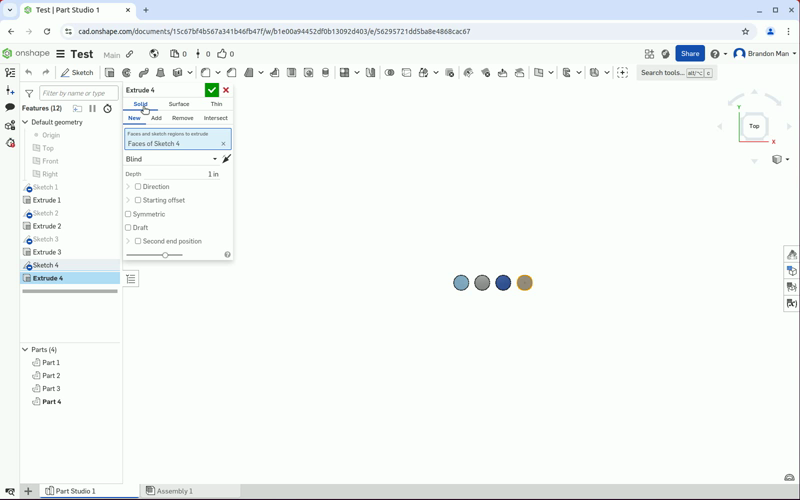
click(143, 106)
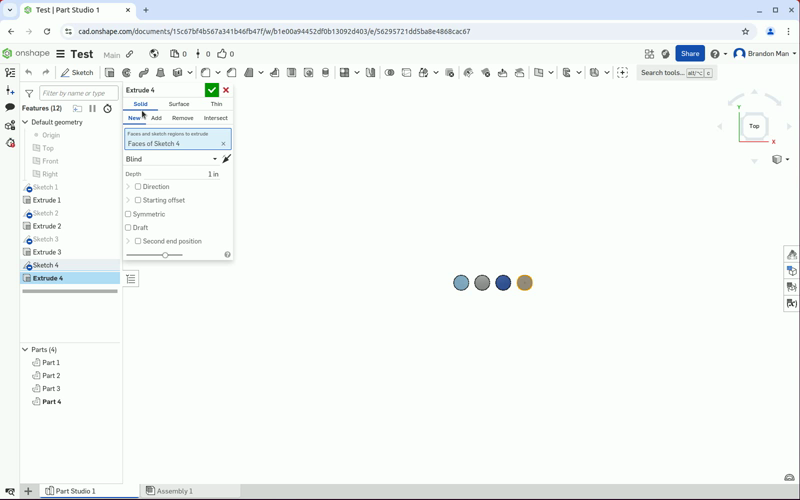
mouse_move(137, 120)
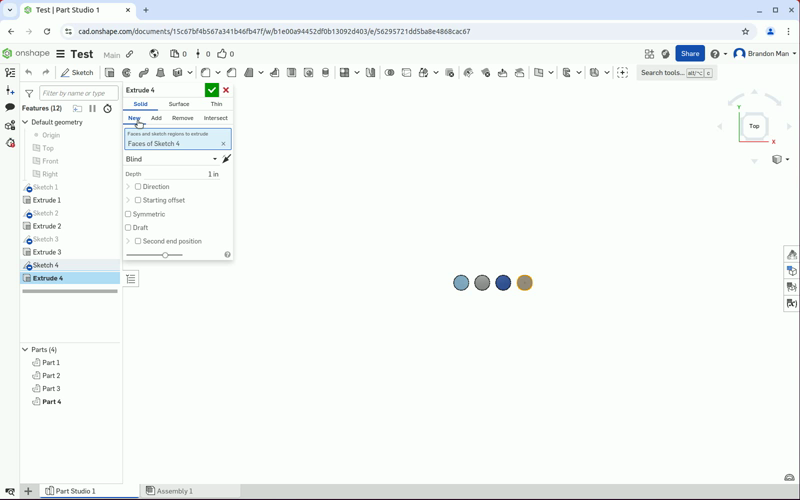
click(137, 120)
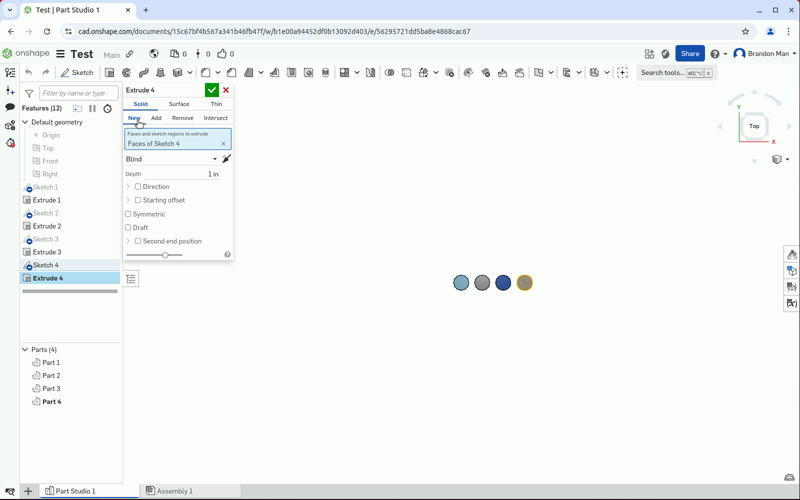
key(tab, 4)
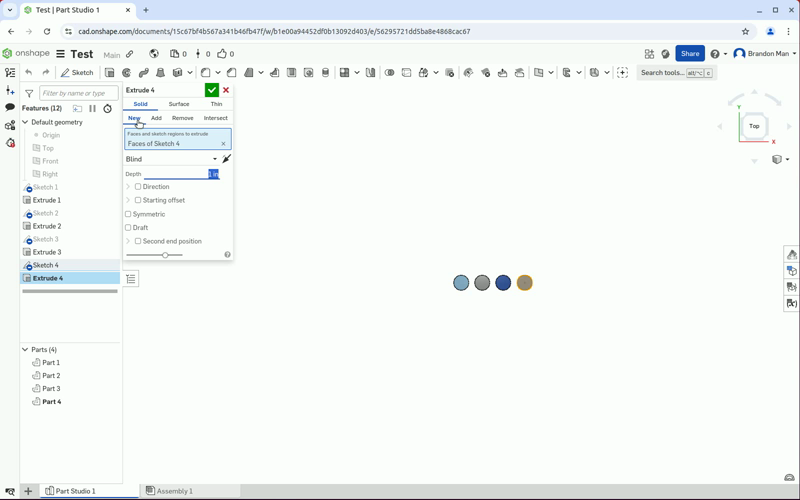
text(2.889)
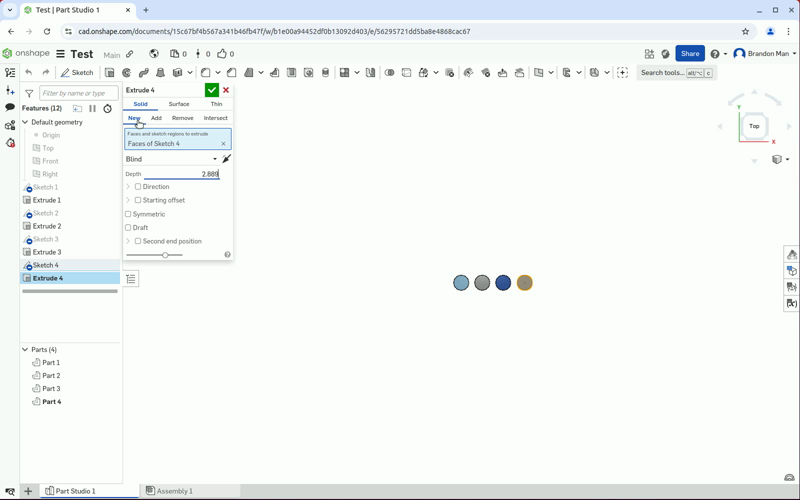
key(enter)
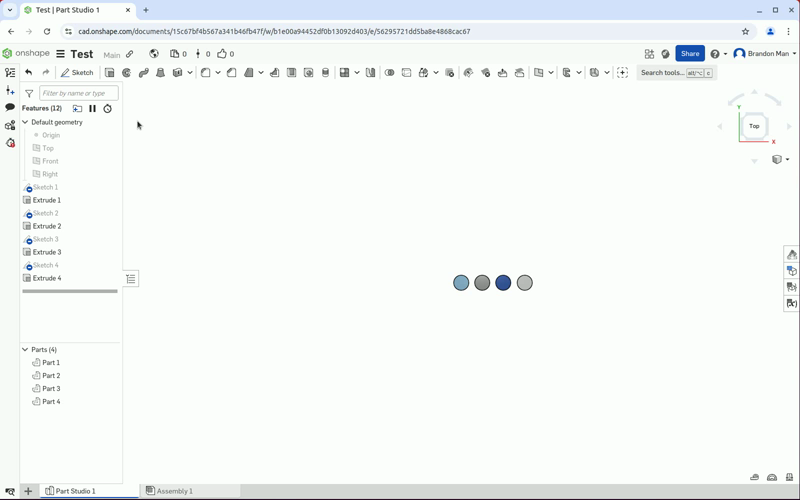
key(shift+h)
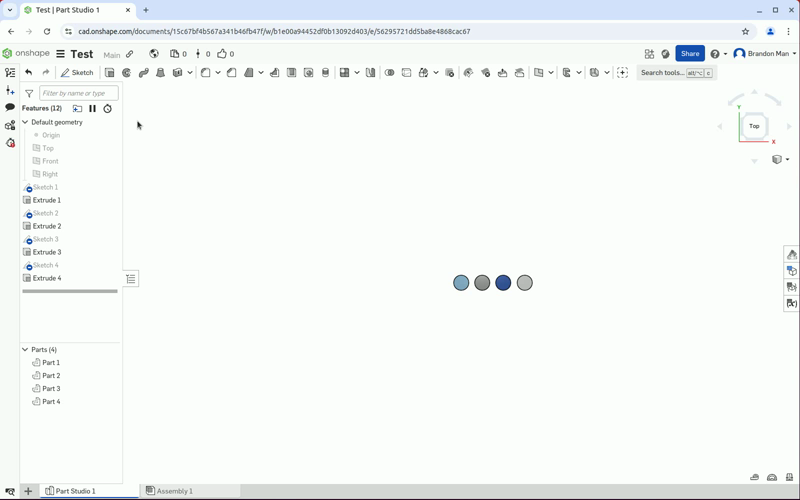
key(shift+h)
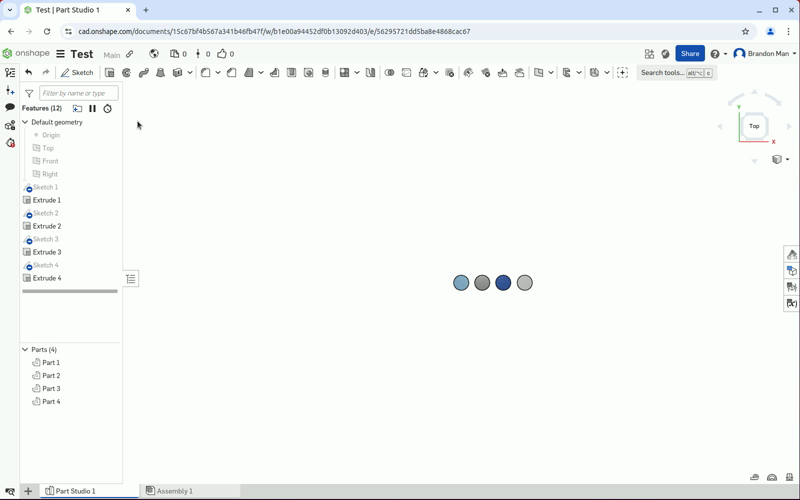
mouse_move(73, 189)
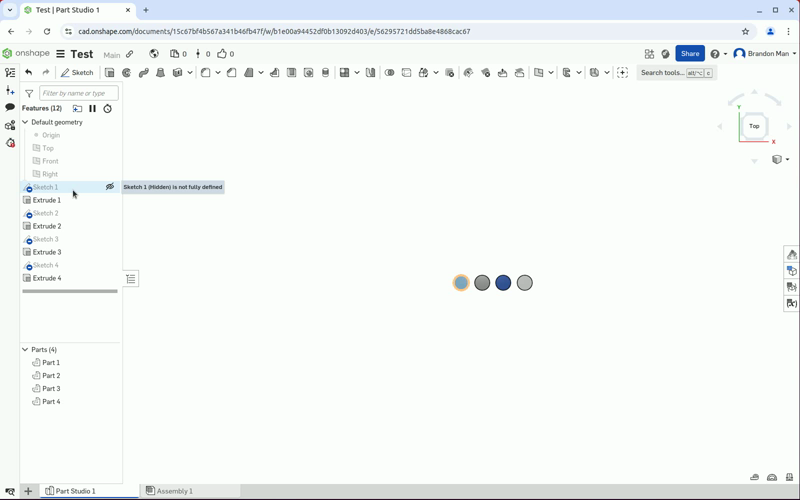
click(73, 189)
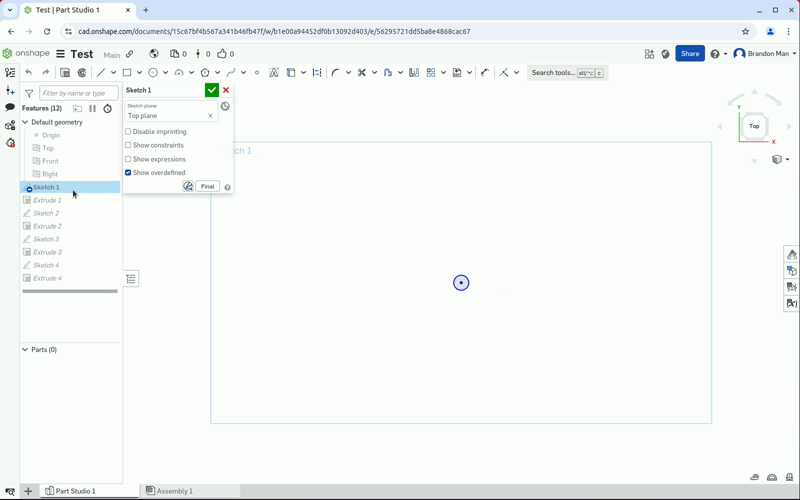
mouse_move(229, 92)
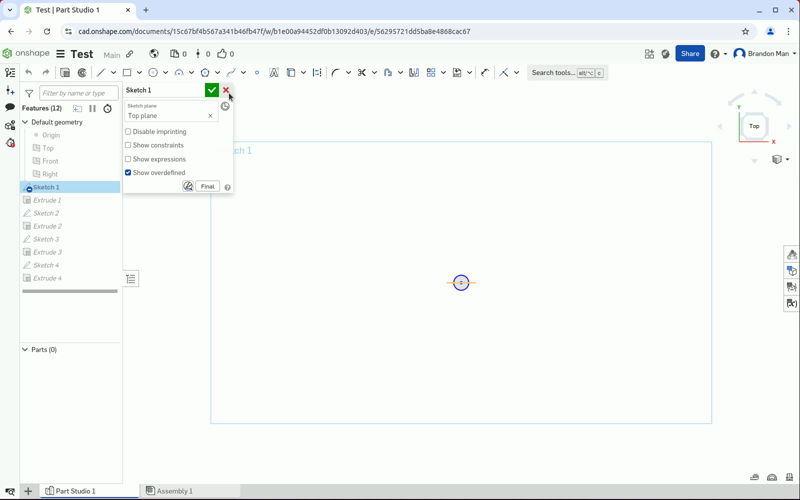
click(229, 92)
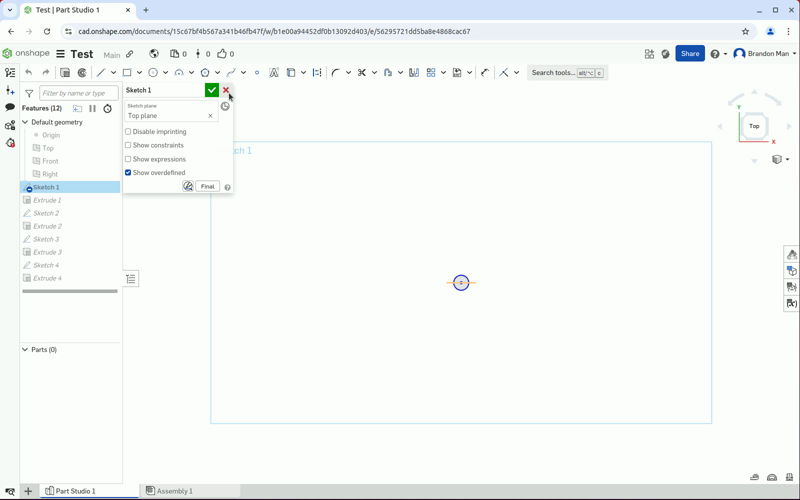
key(shift+s)
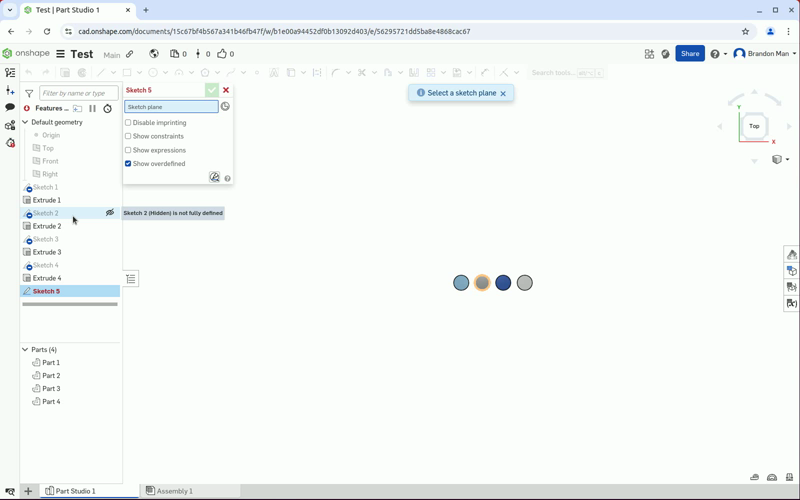
scroll(3)
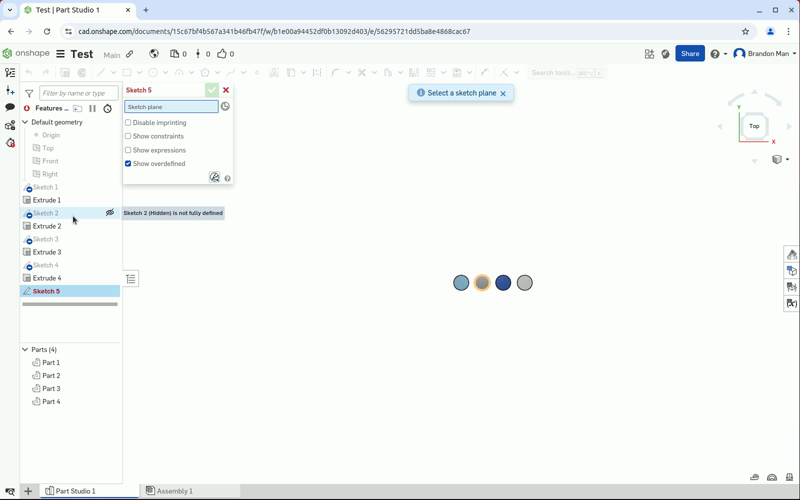
mouse_move(73, 150)
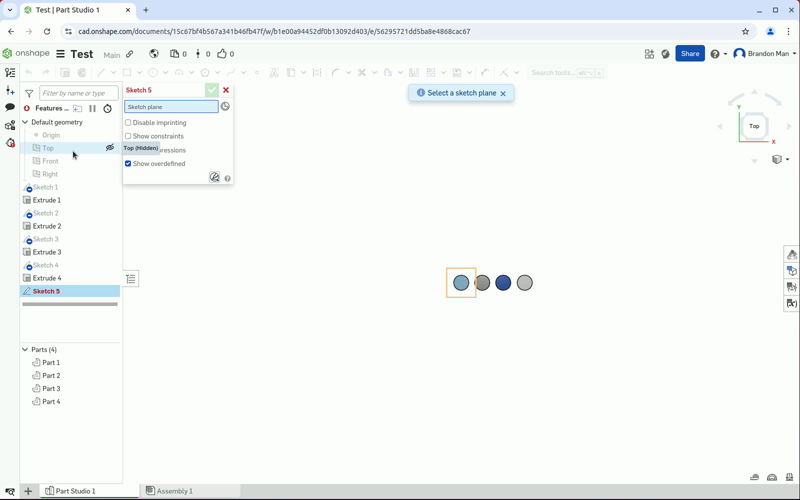
click(73, 150)
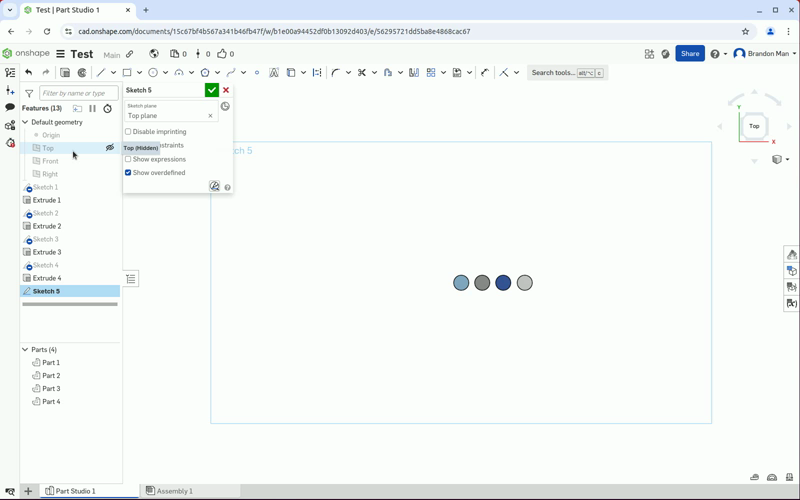
mouse_move(73, 352)
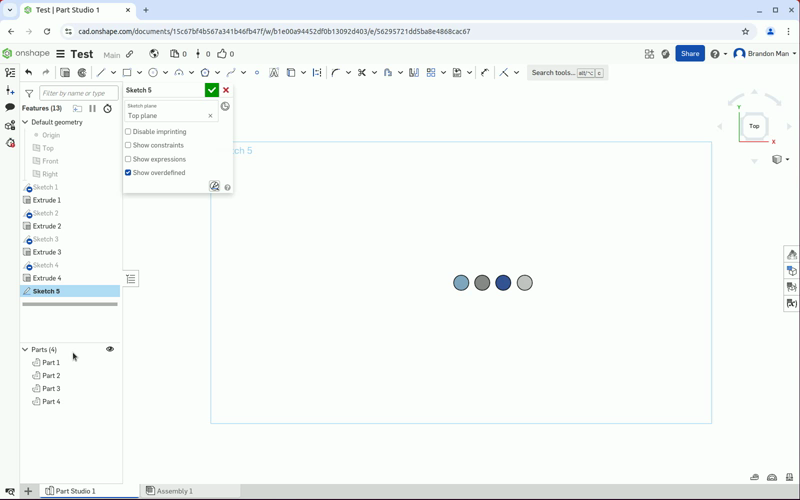
key(y)
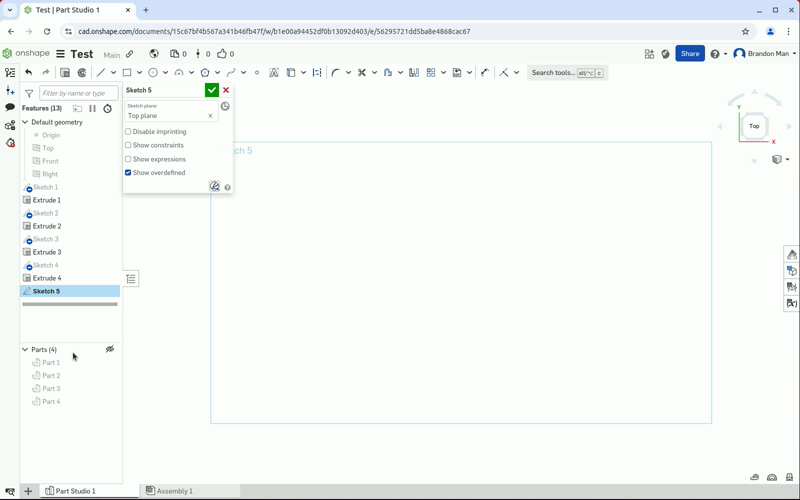
key(c)
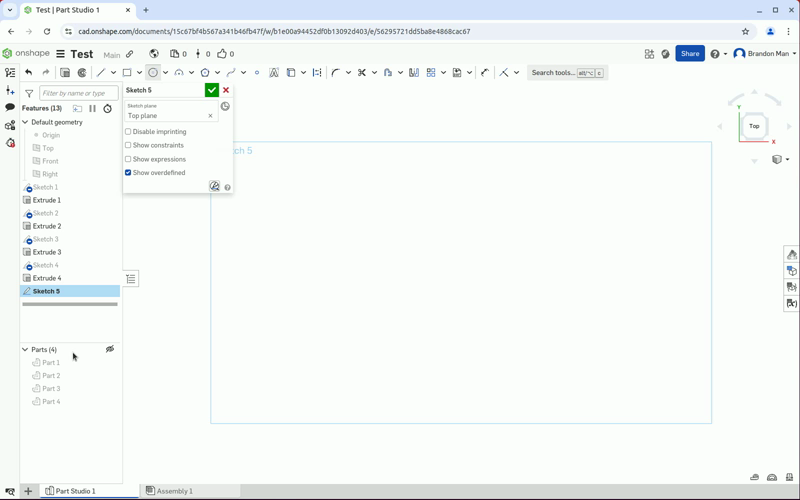
key_down(shift)
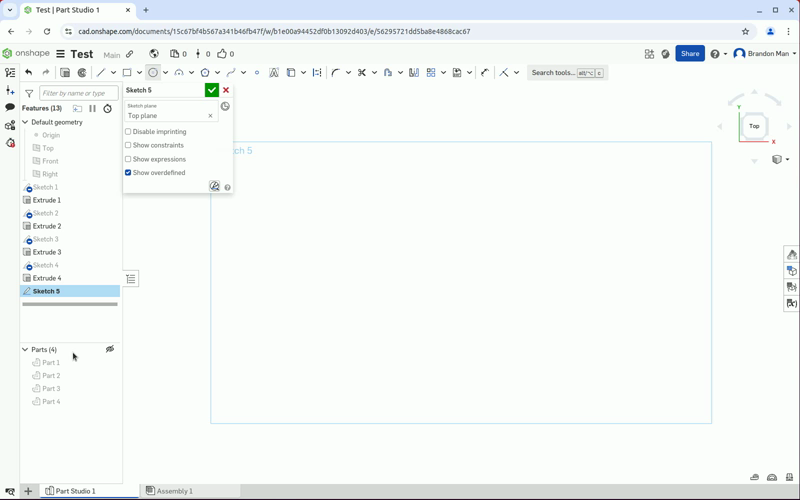
mouse_move(545, 282)
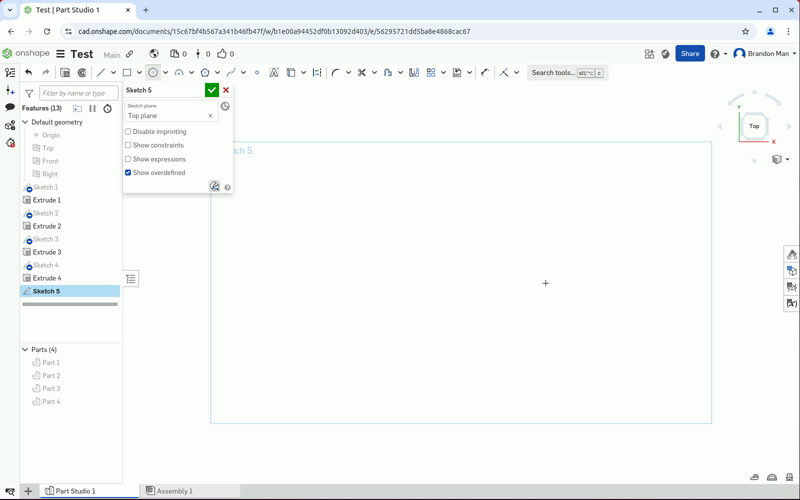
click(545, 282)
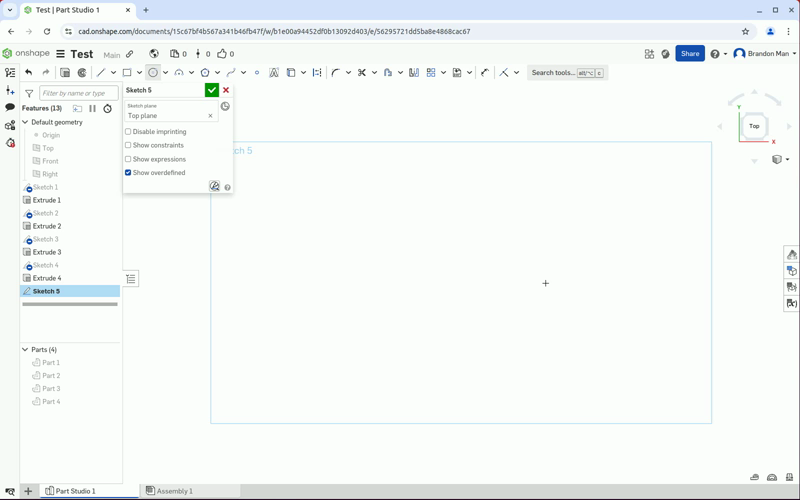
key_up(shift)
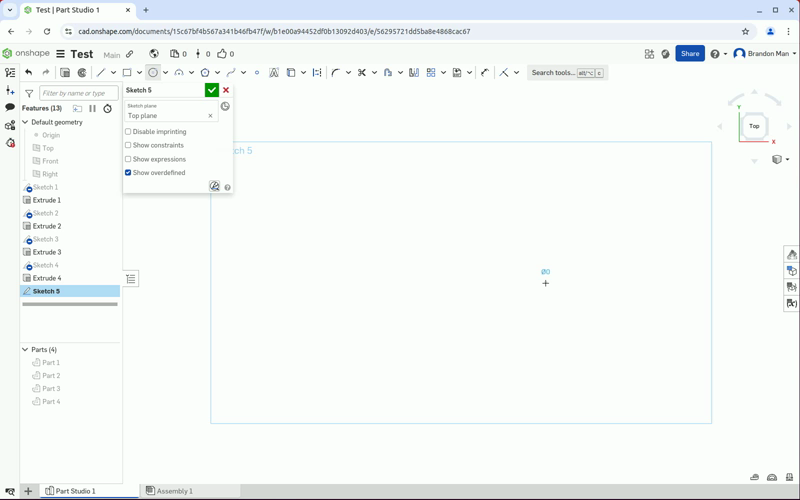
mouse_move(553, 282)
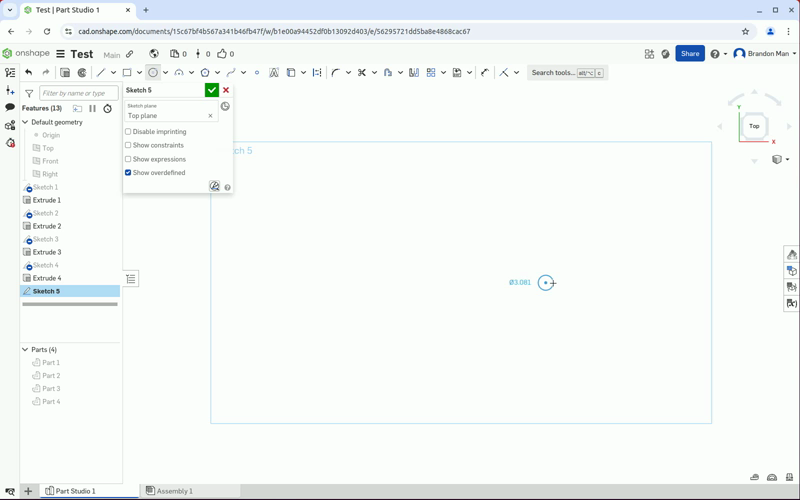
click(553, 282)
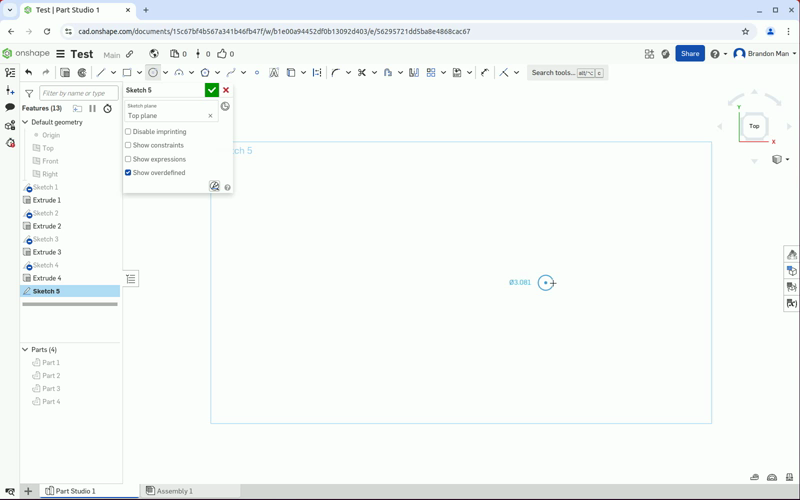
key(esc)
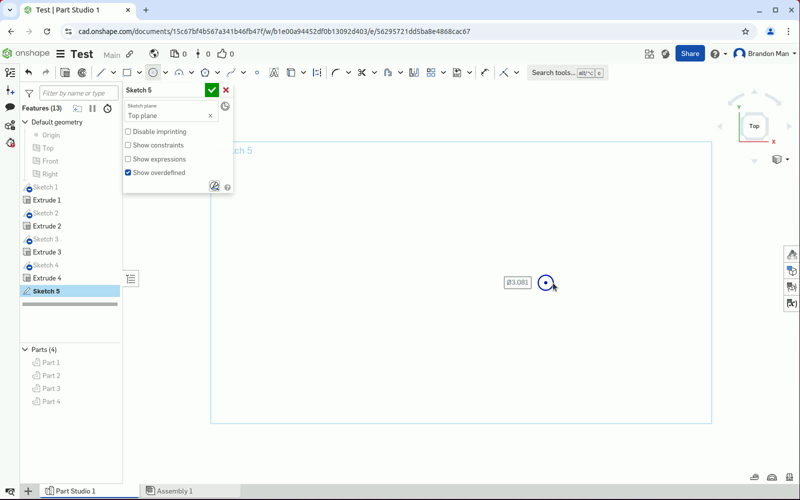
mouse_move(539, 284)
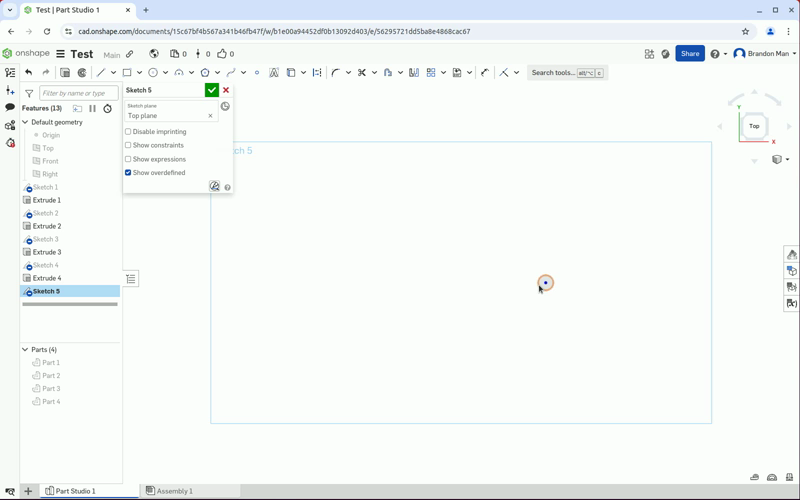
scroll(6)
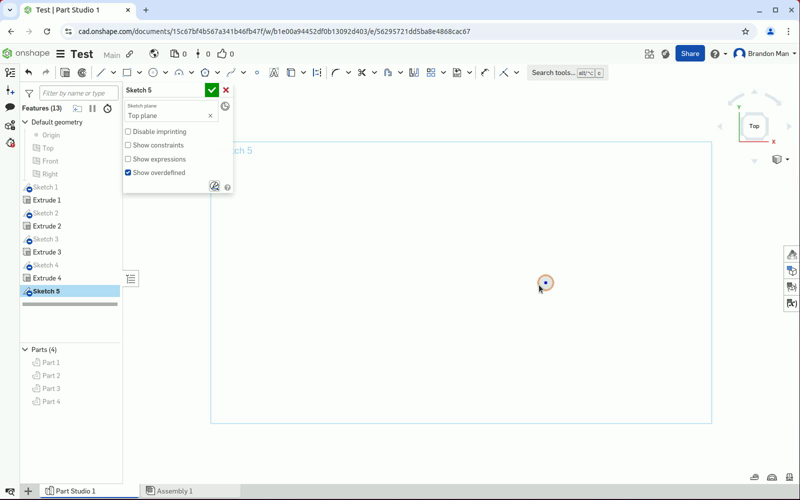
scroll(6)
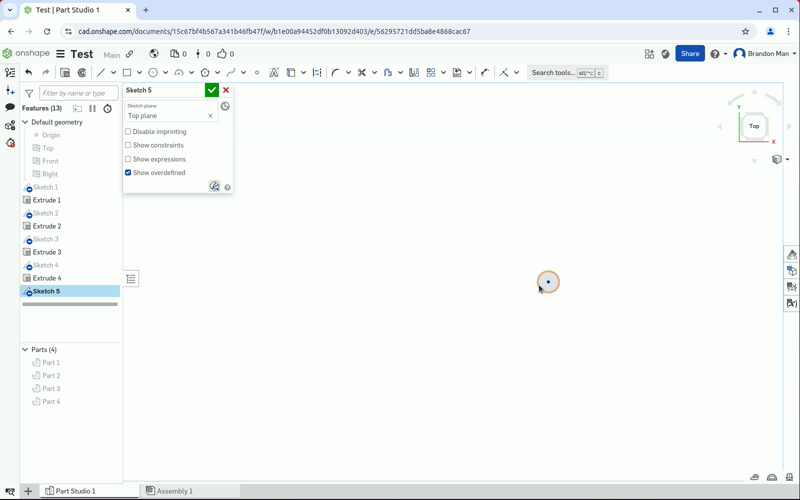
scroll(6)
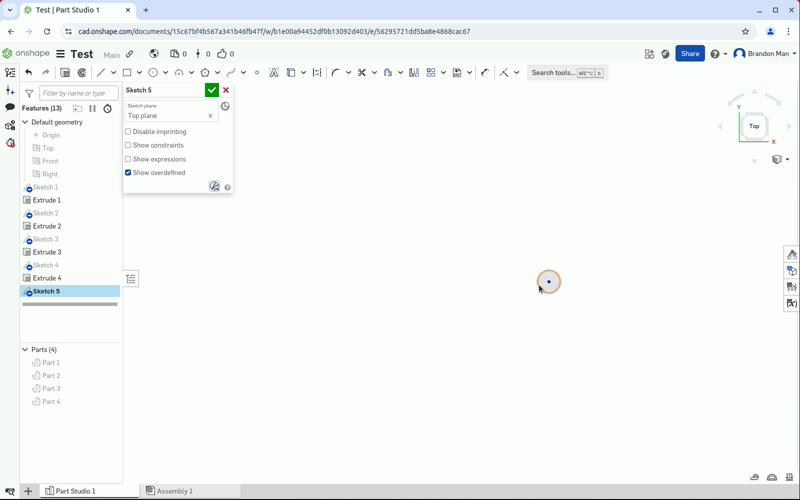
scroll(6)
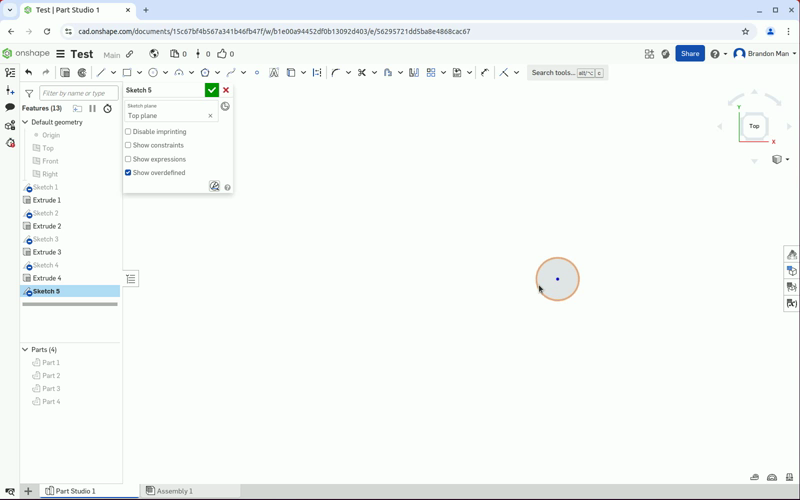
scroll(6)
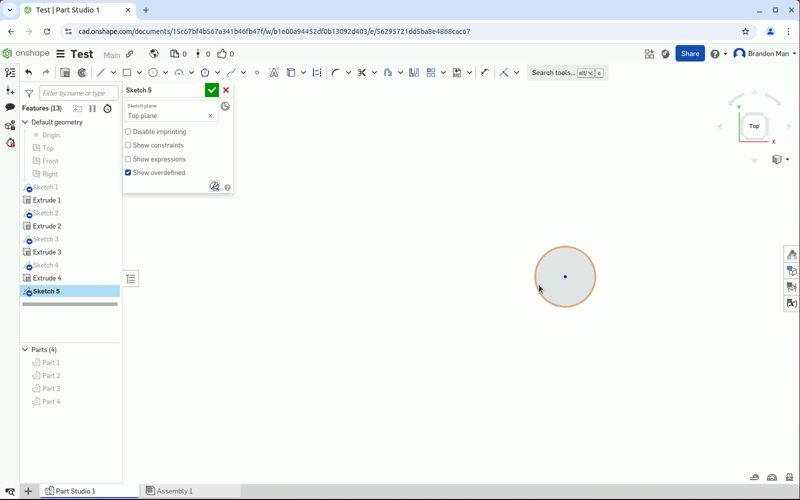
scroll(6)
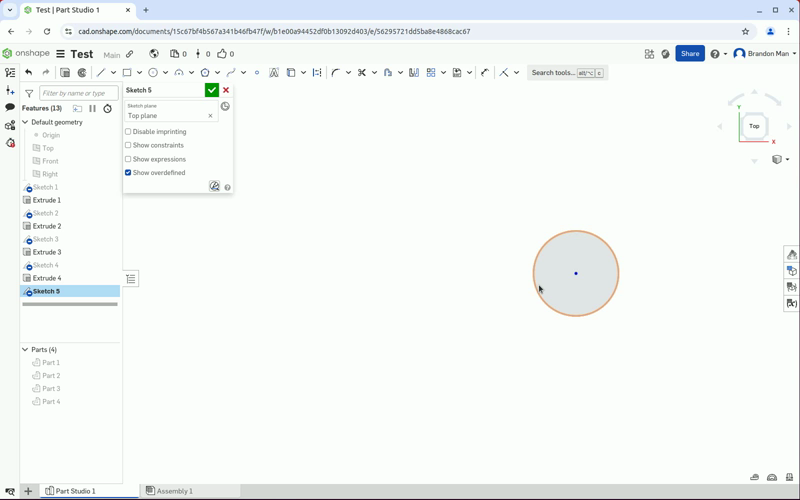
scroll(6)
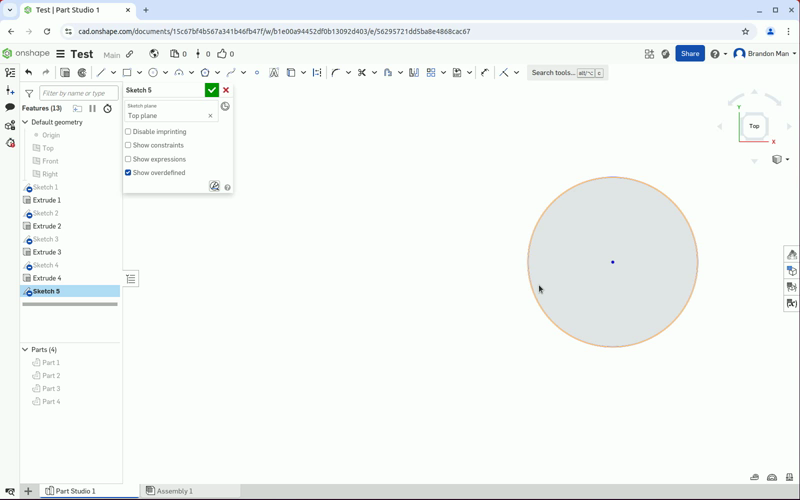
click(539, 284)
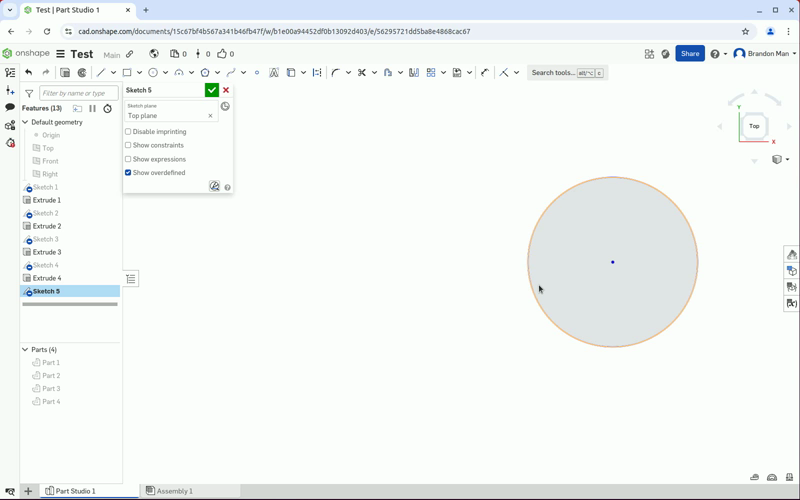
scroll(-6)
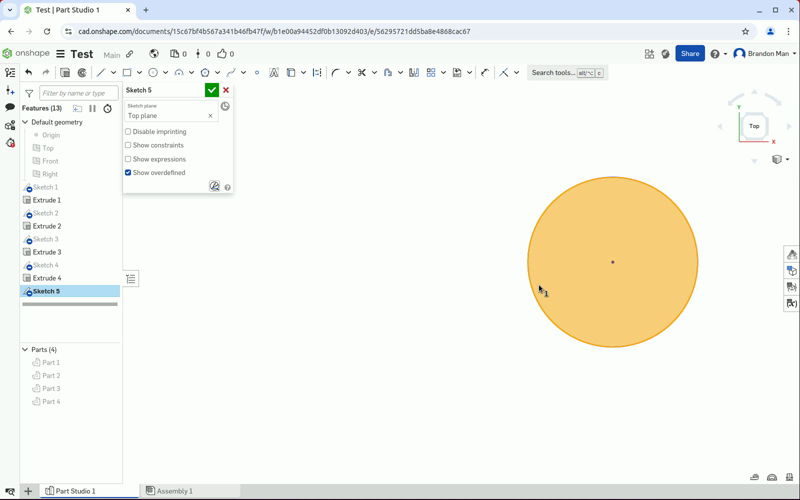
scroll(-6)
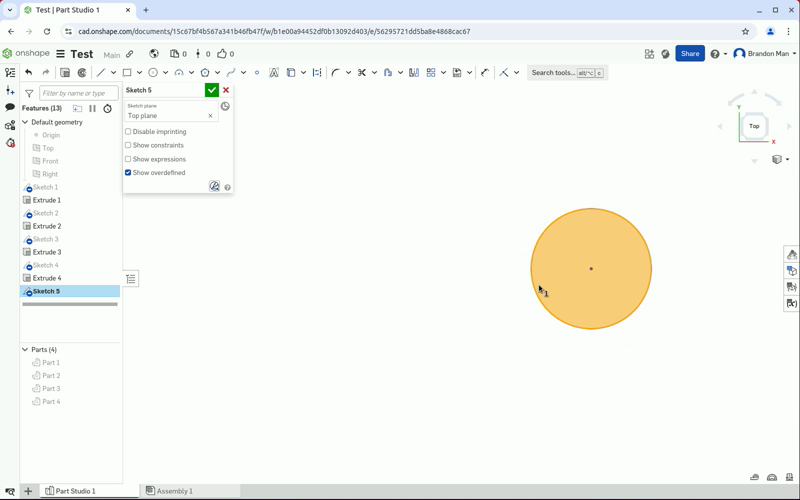
scroll(-6)
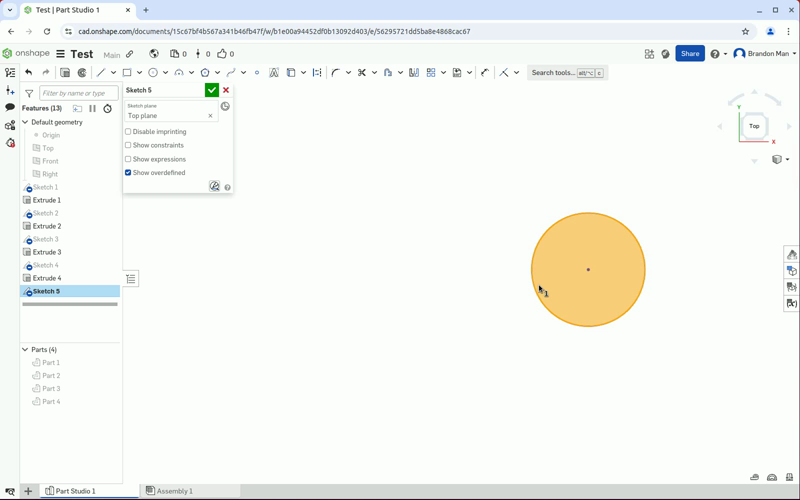
scroll(-6)
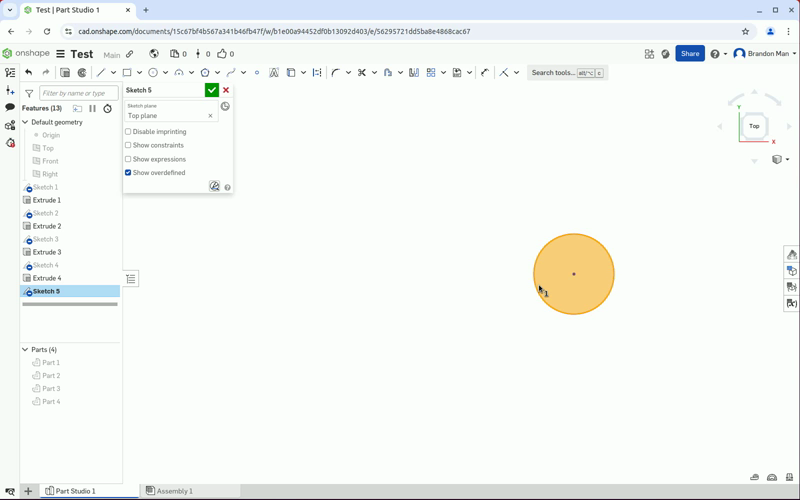
scroll(-6)
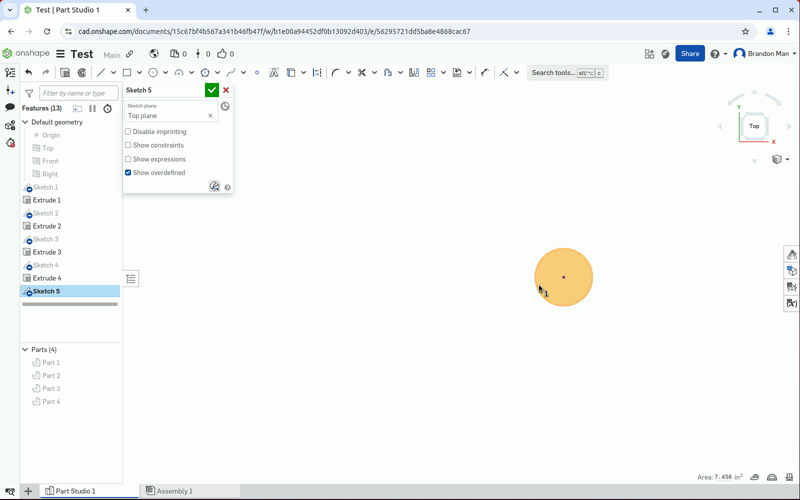
scroll(-6)
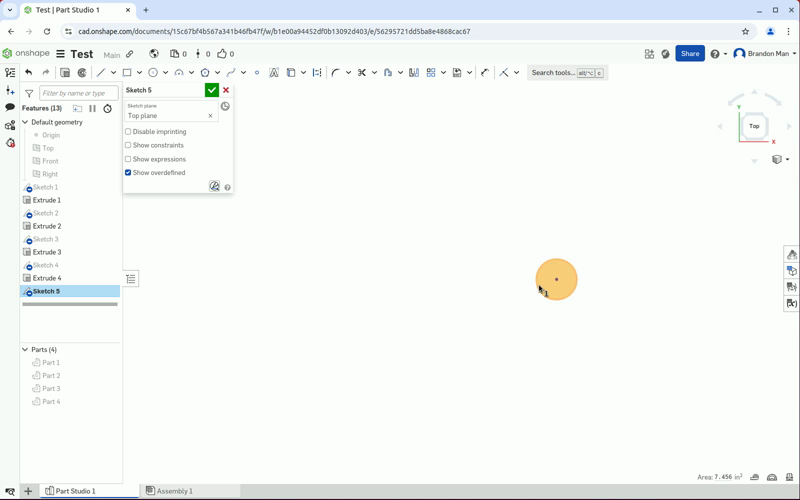
scroll(-6)
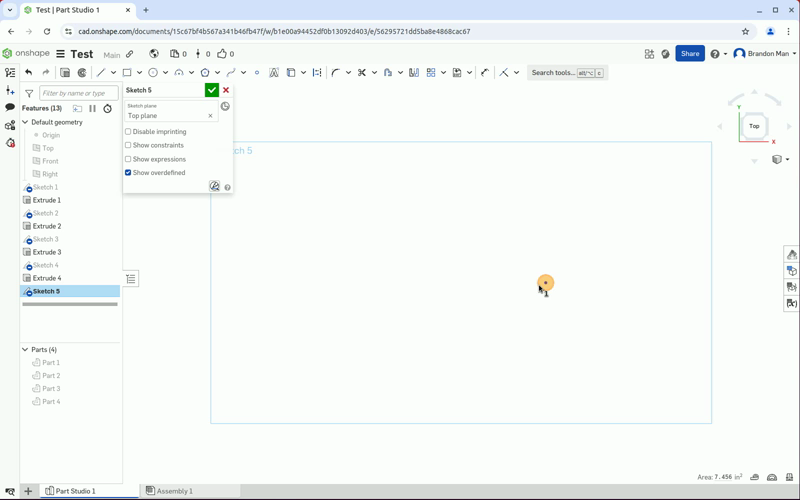
mouse_move(73, 352)
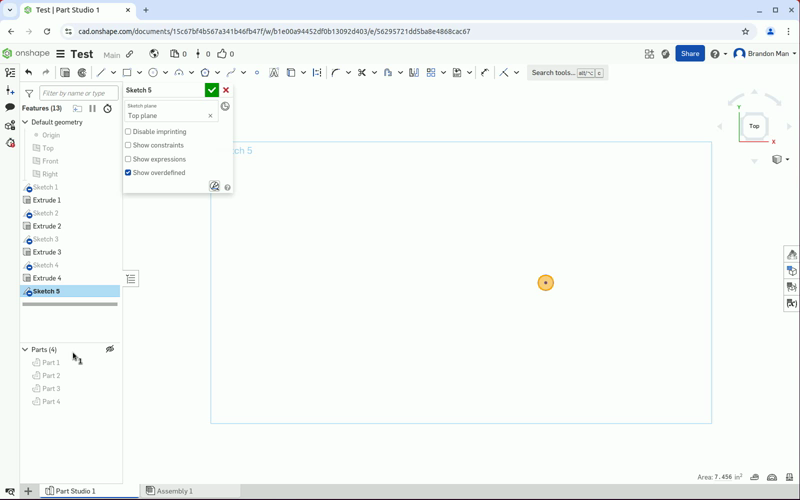
key(shift+y)
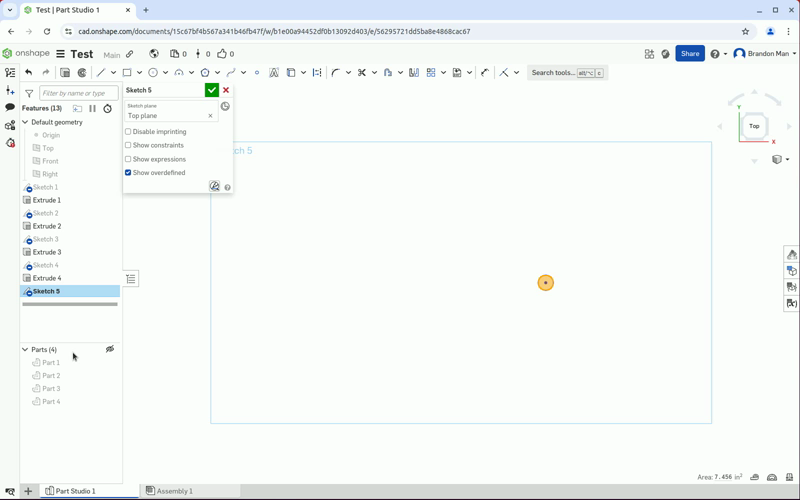
key(shift+e)
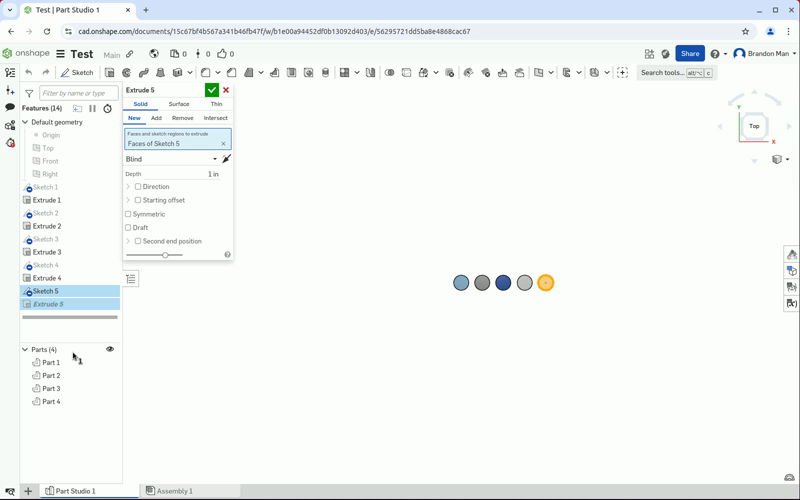
mouse_move(143, 106)
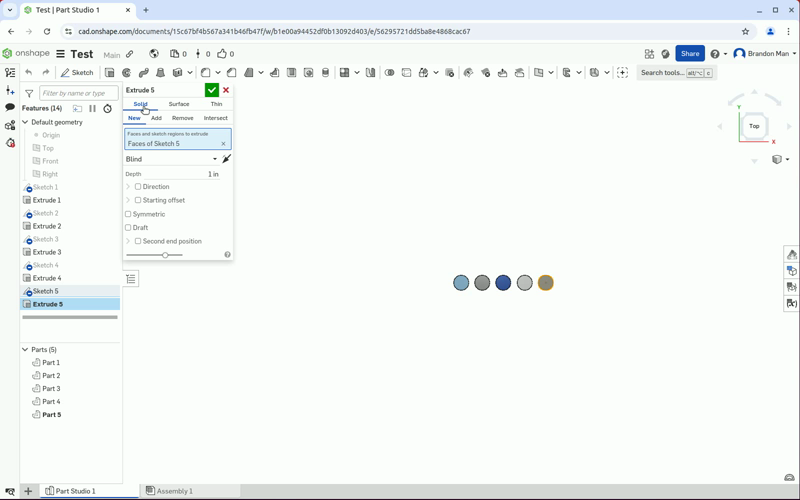
click(143, 106)
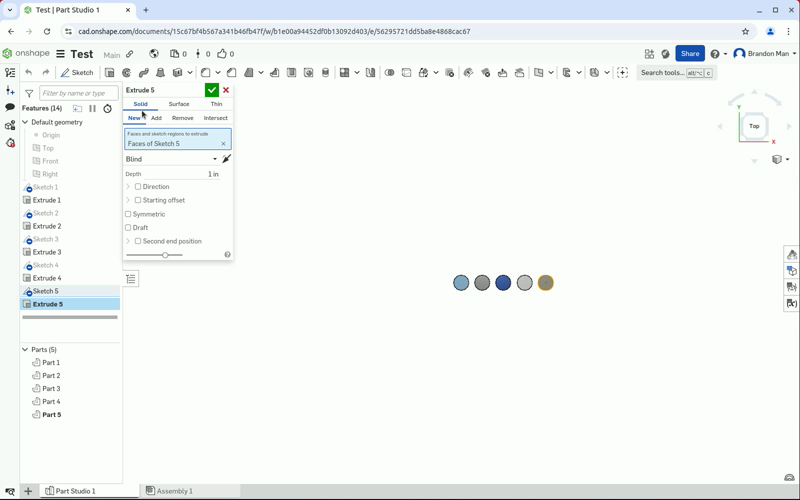
mouse_move(137, 120)
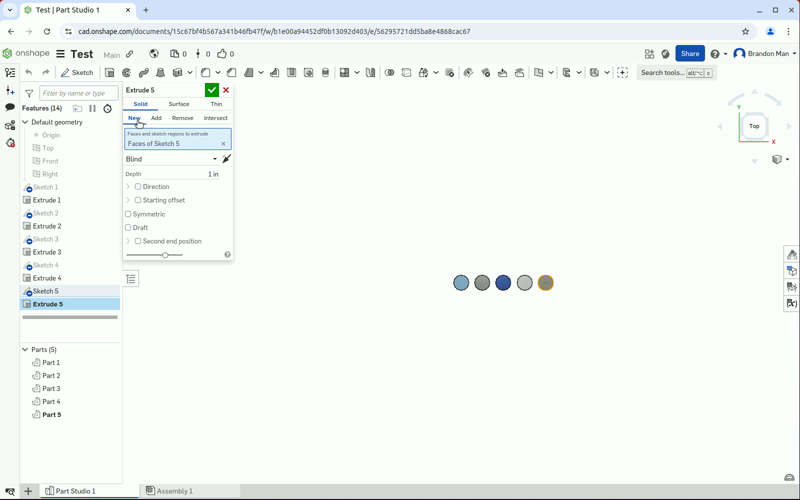
click(137, 120)
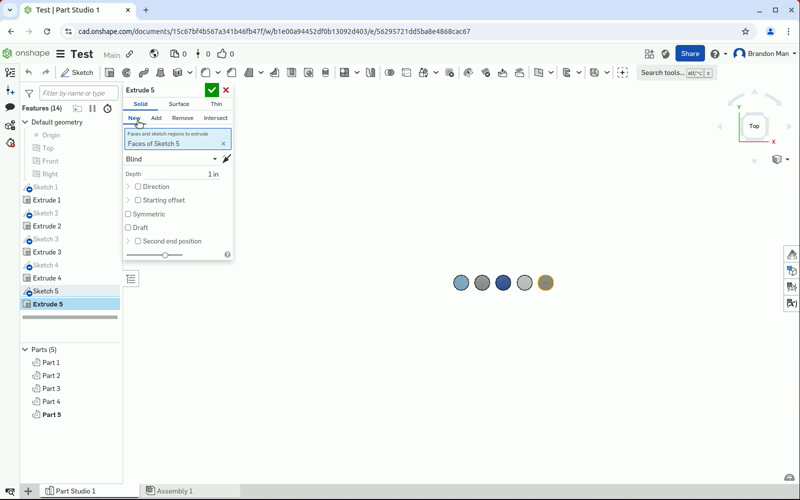
key(tab, 4)
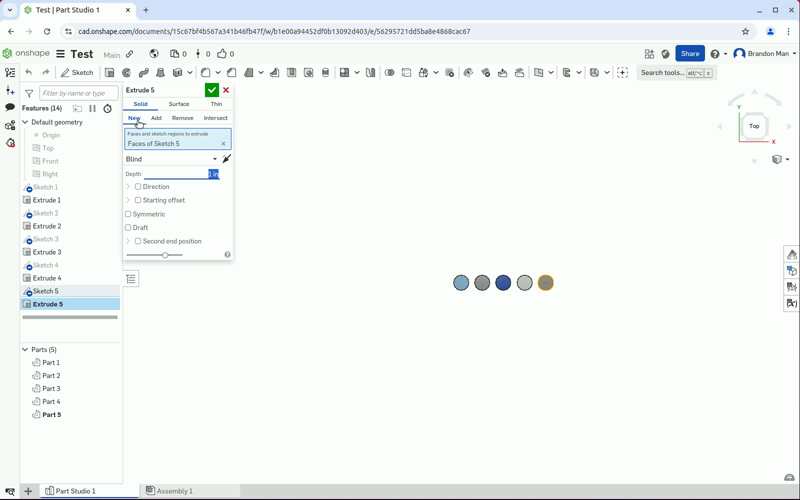
text(2.889)
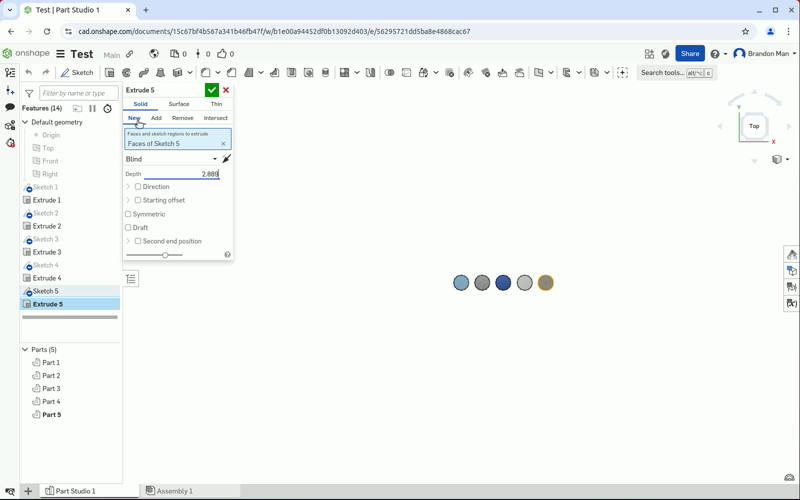
key(enter)
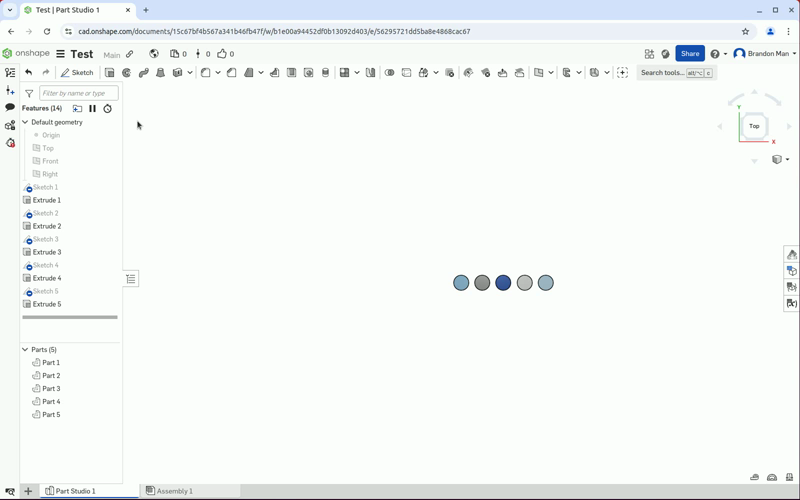
key(shift+h)
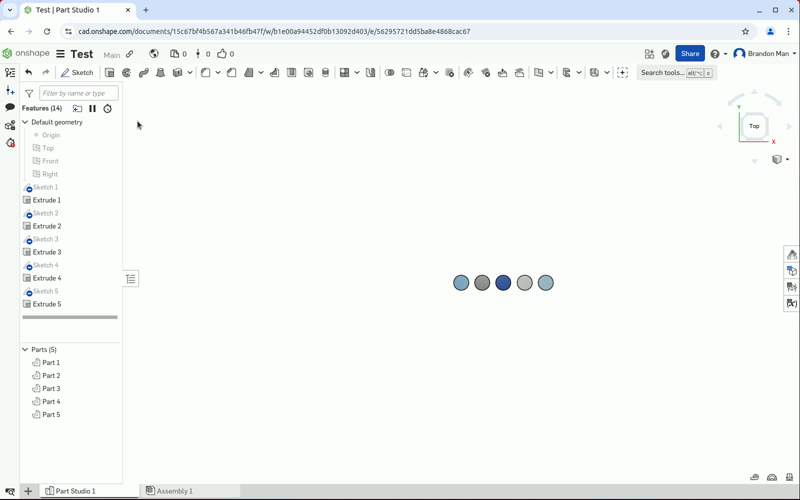
key(shift+h)
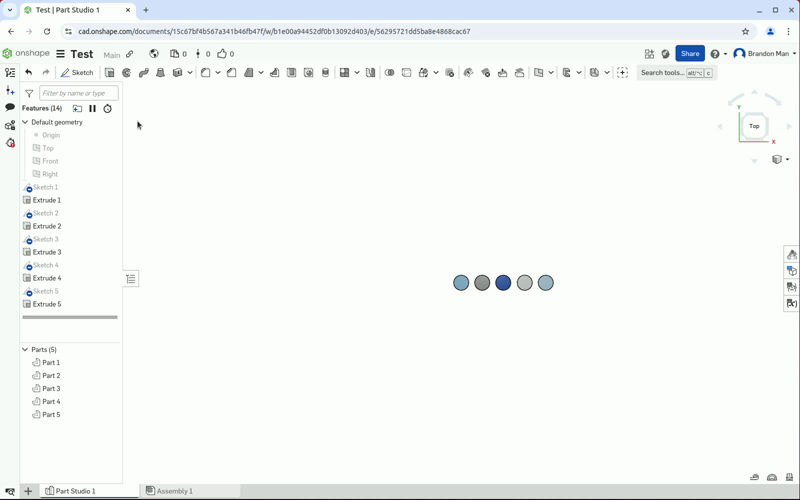
mouse_move(73, 189)
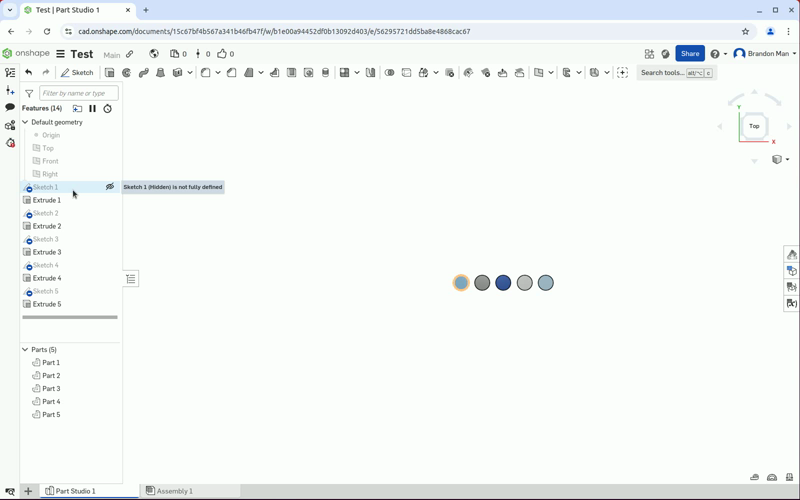
click(73, 189)
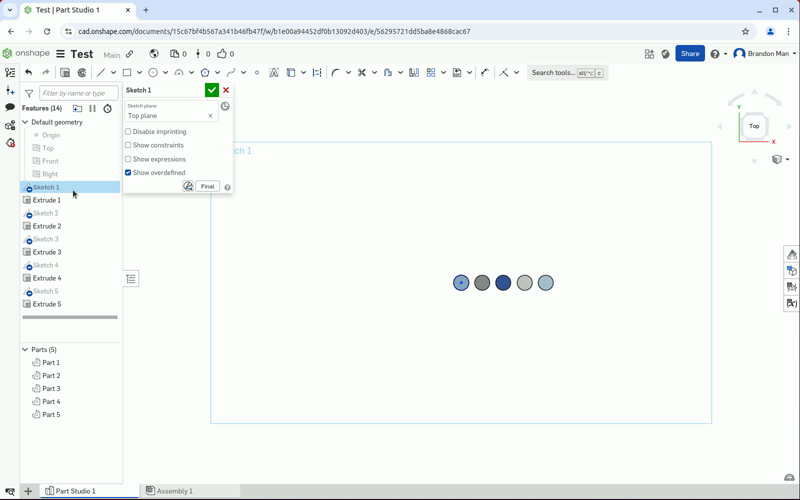
mouse_move(229, 92)
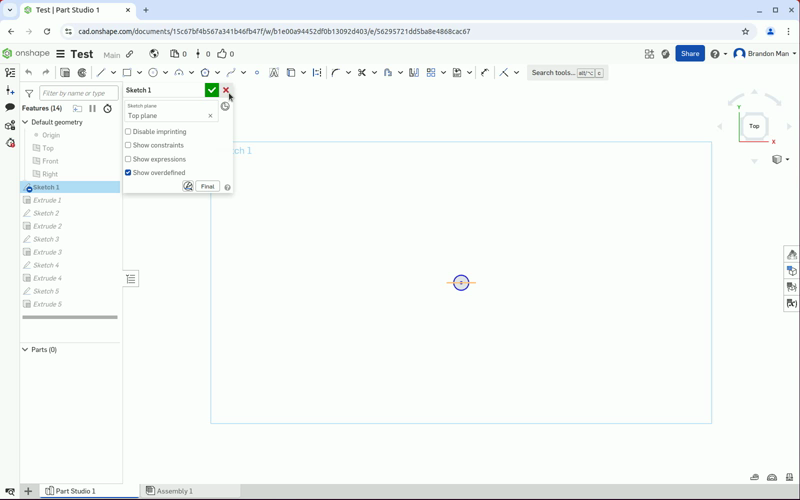
click(229, 92)
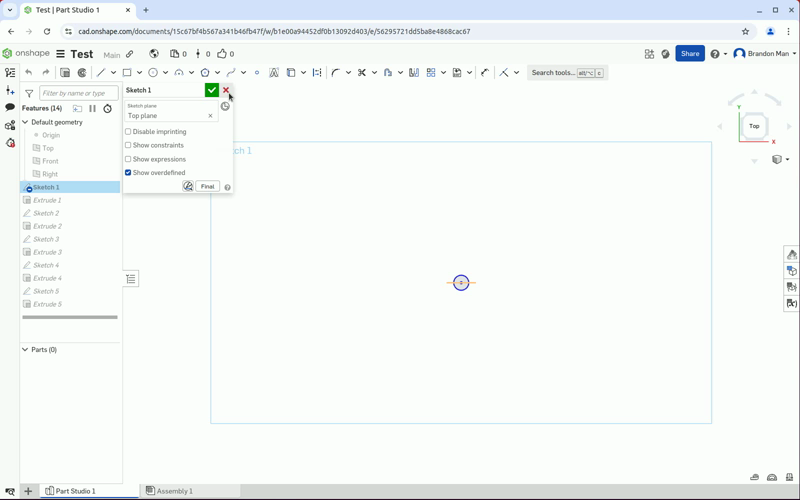
key(shift+s)
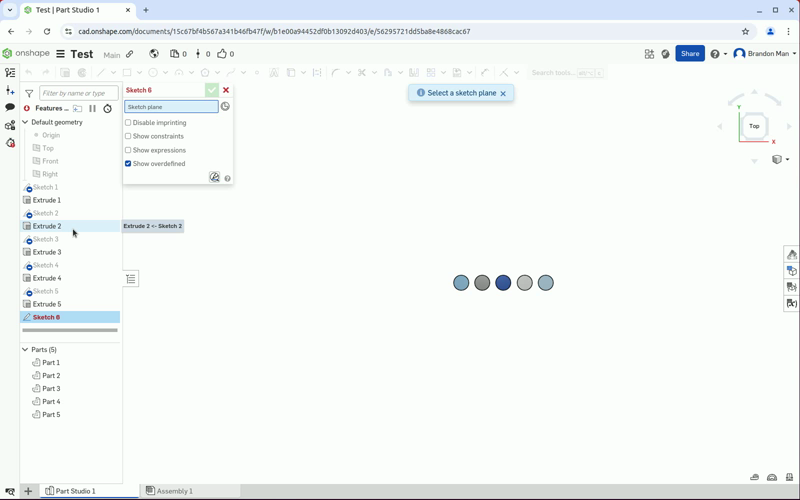
scroll(3)
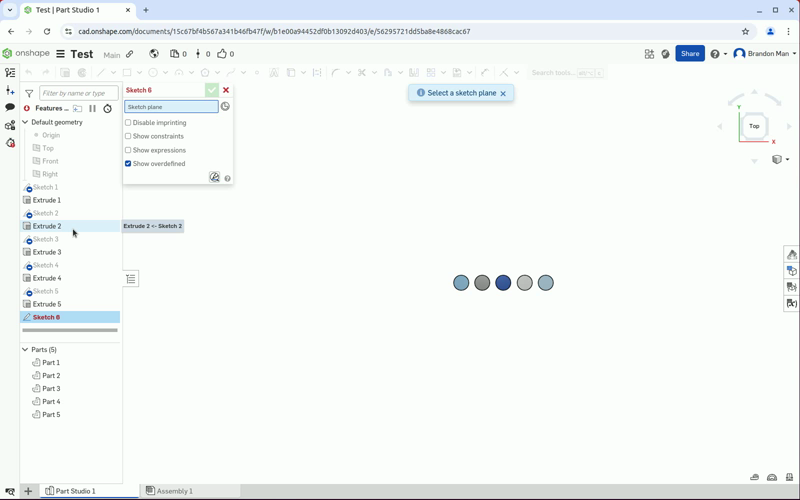
mouse_move(73, 150)
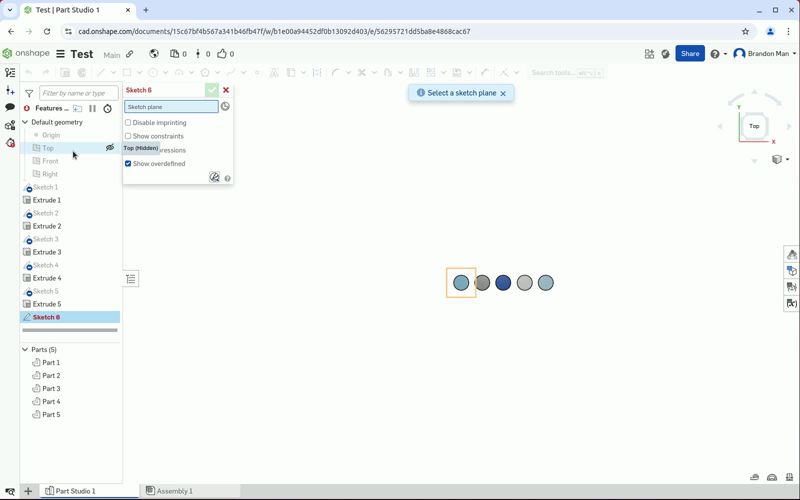
click(73, 150)
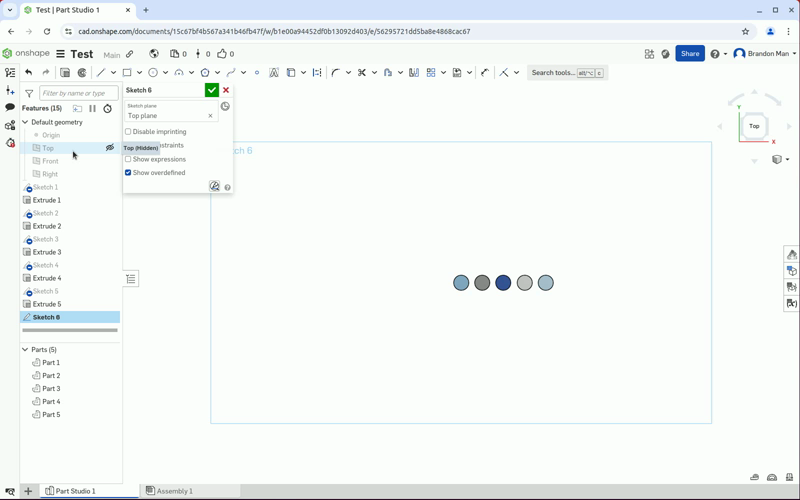
mouse_move(73, 352)
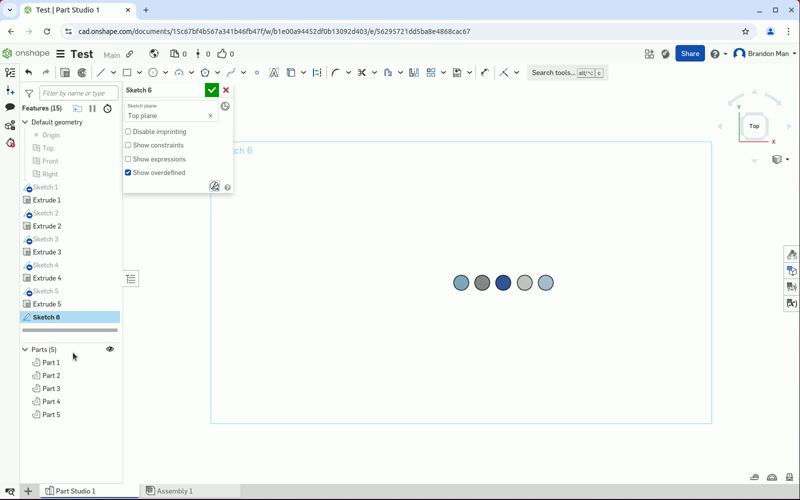
key(y)
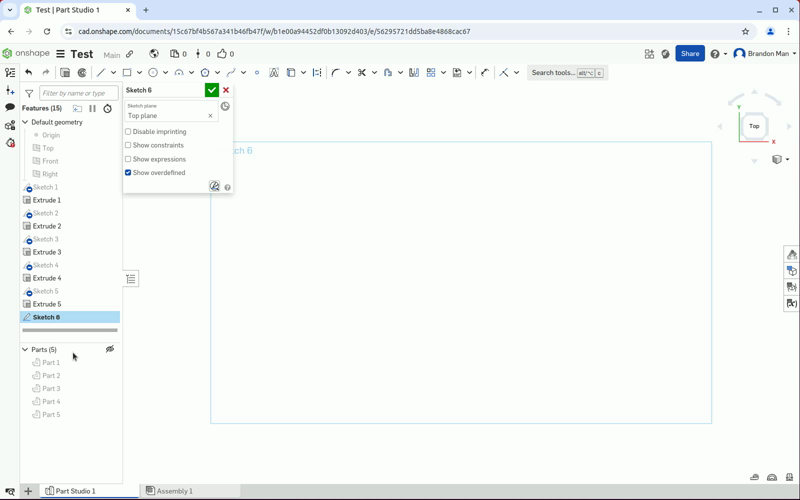
key(c)
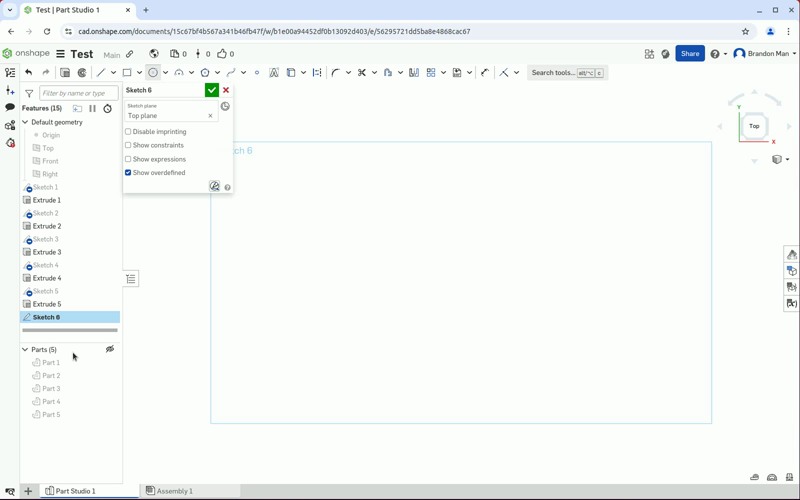
key_down(shift)
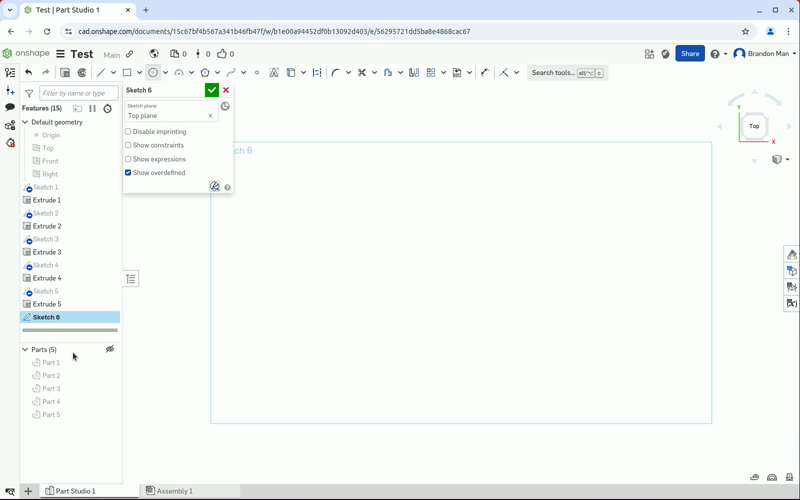
mouse_move(566, 282)
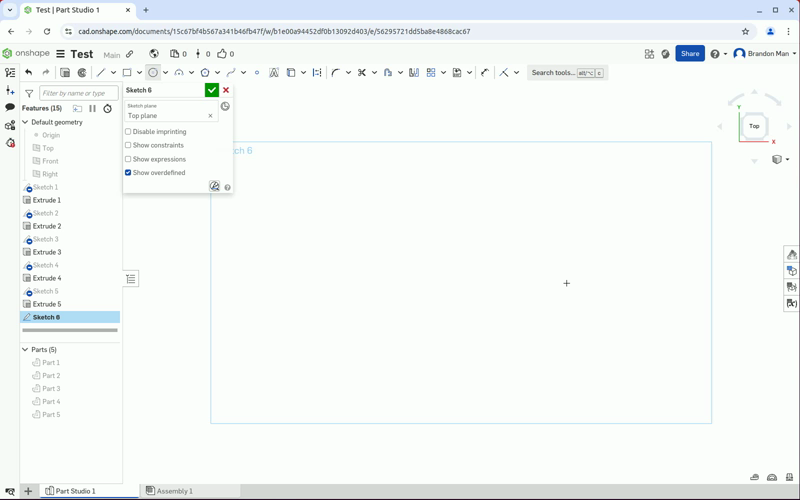
click(566, 282)
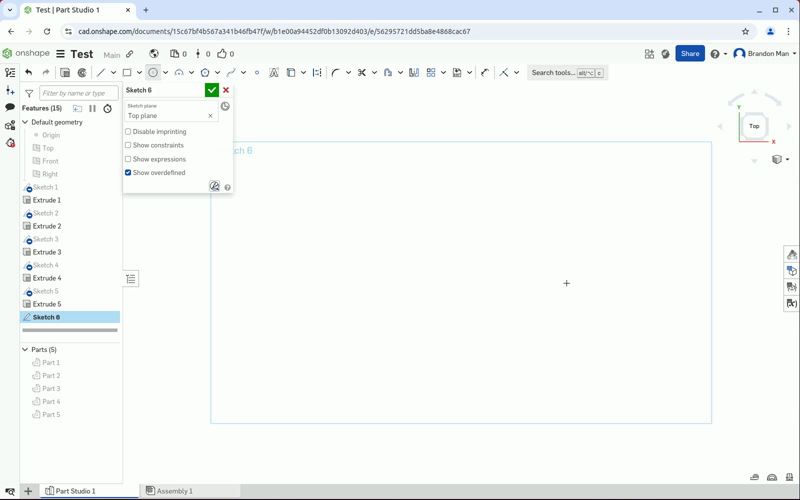
key_up(shift)
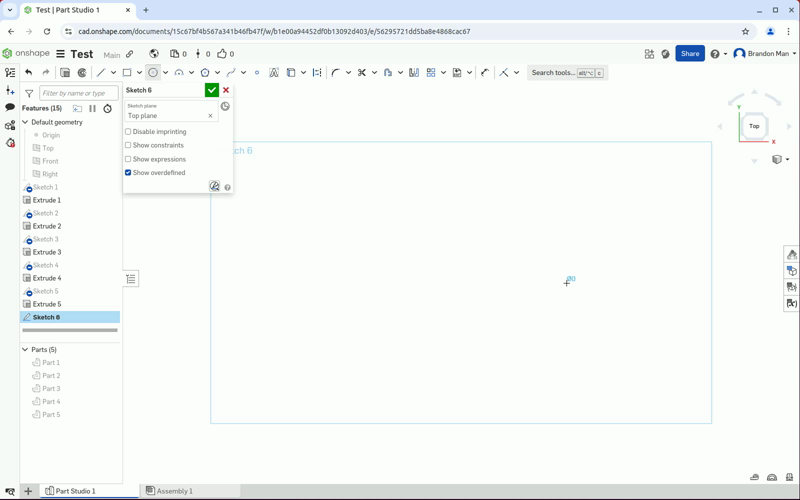
mouse_move(574, 282)
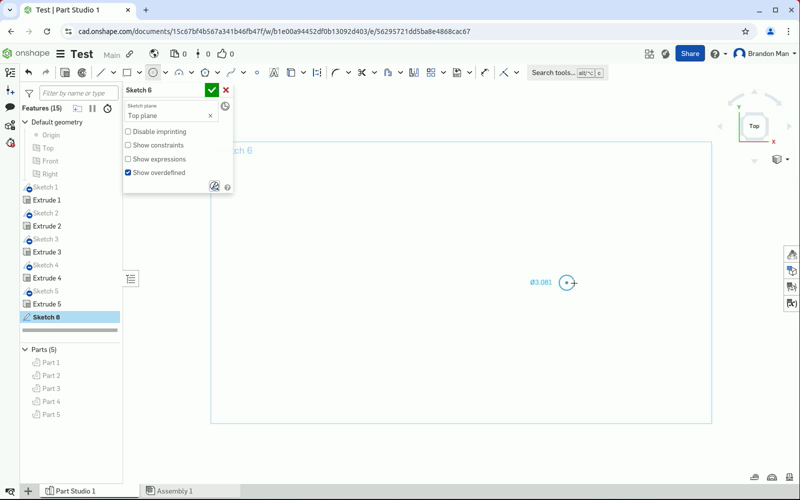
click(574, 282)
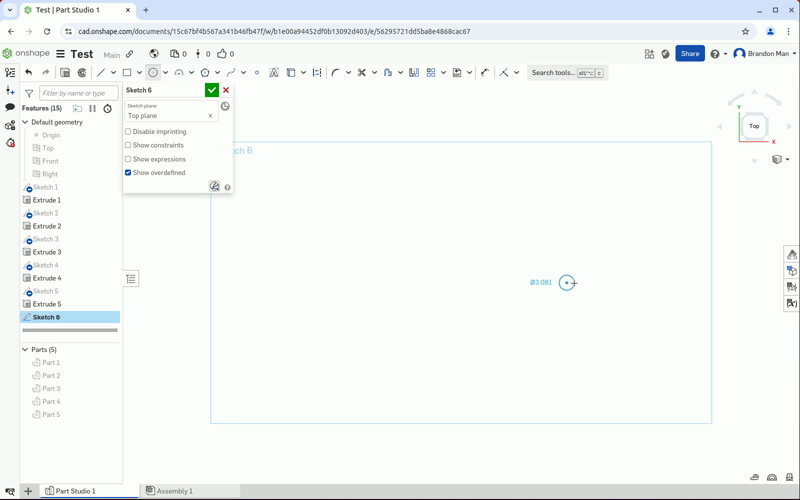
key(esc)
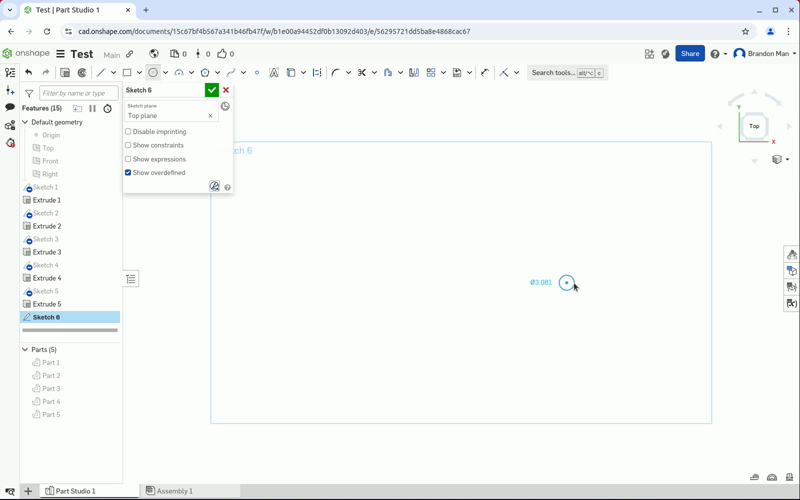
mouse_move(562, 286)
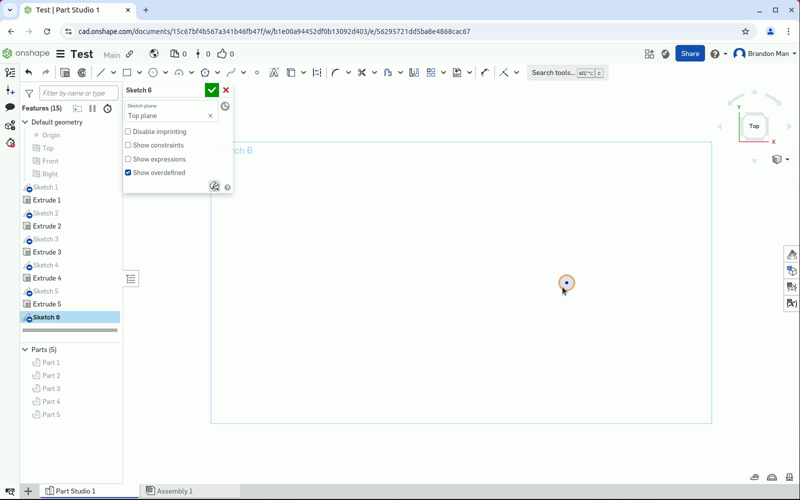
scroll(6)
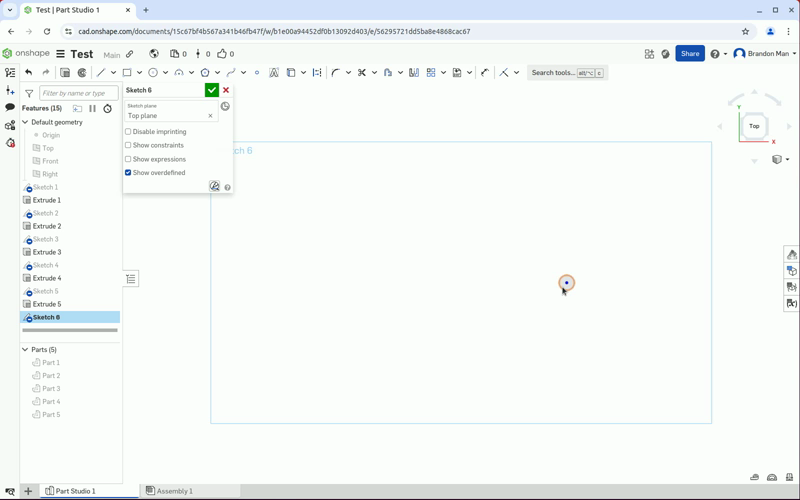
scroll(6)
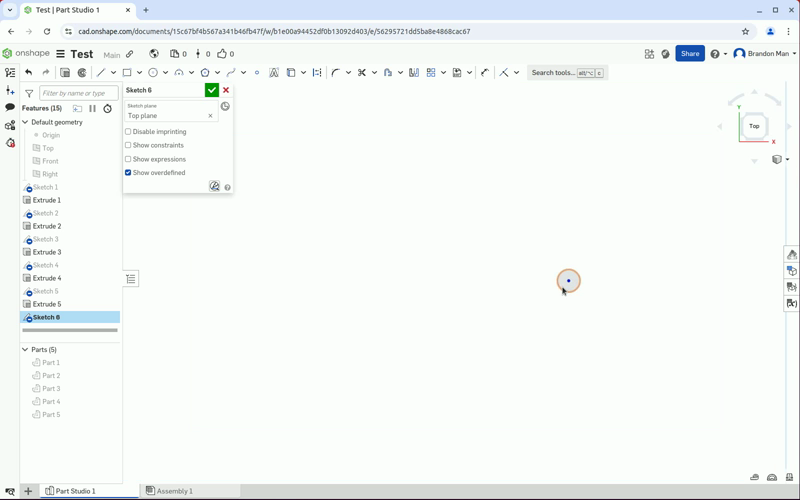
scroll(6)
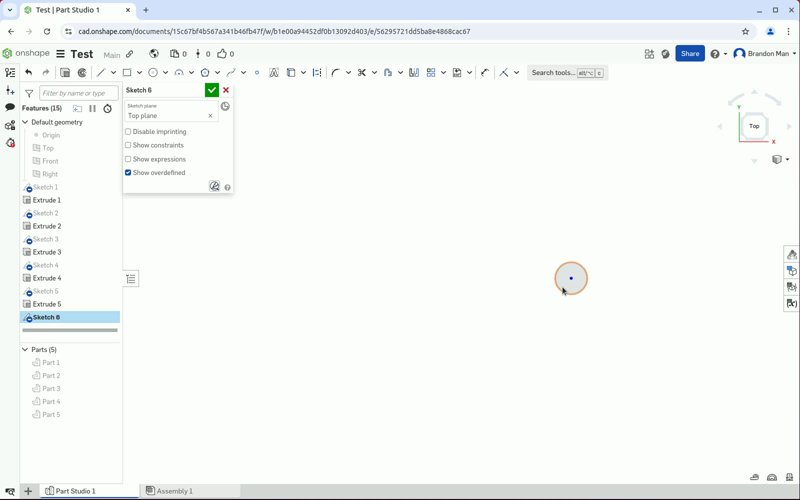
scroll(6)
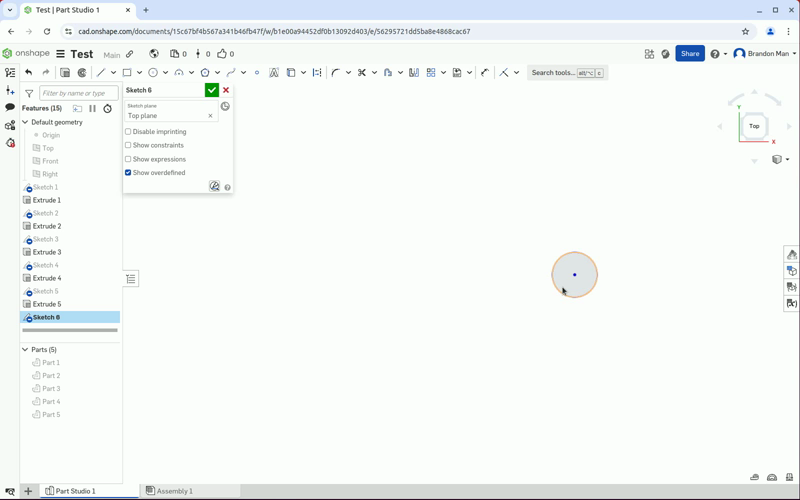
scroll(6)
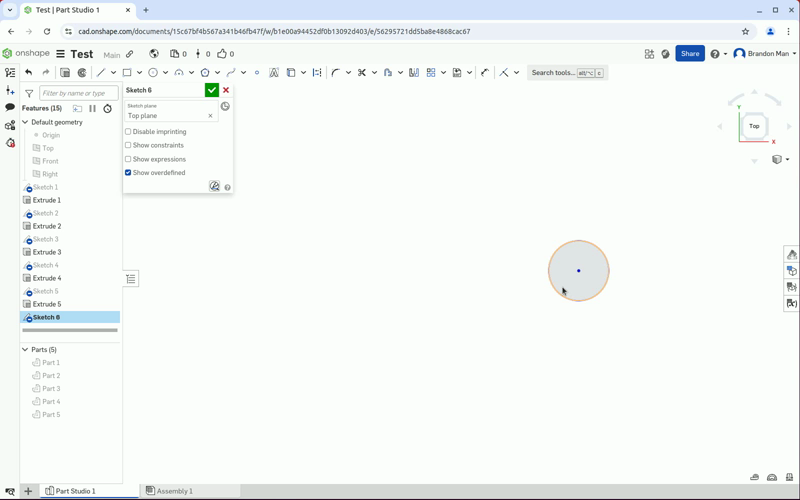
scroll(6)
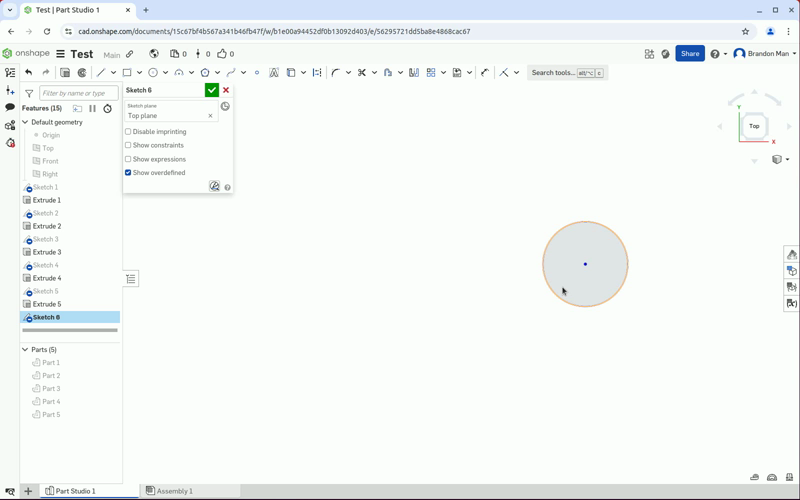
scroll(6)
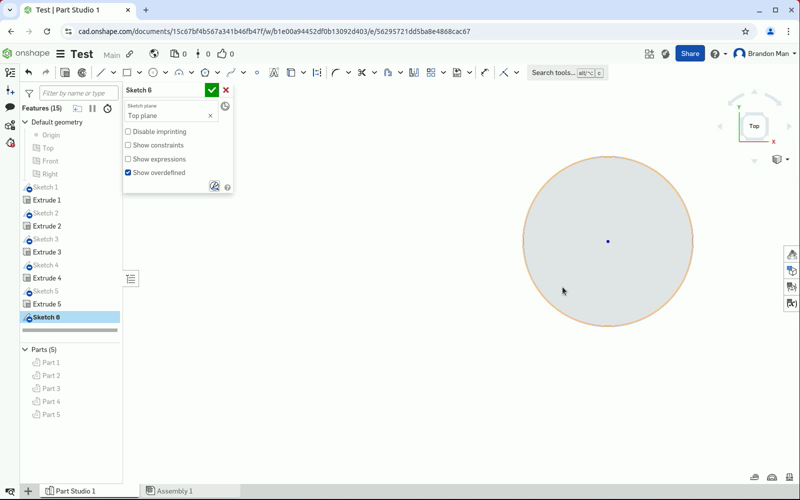
click(562, 286)
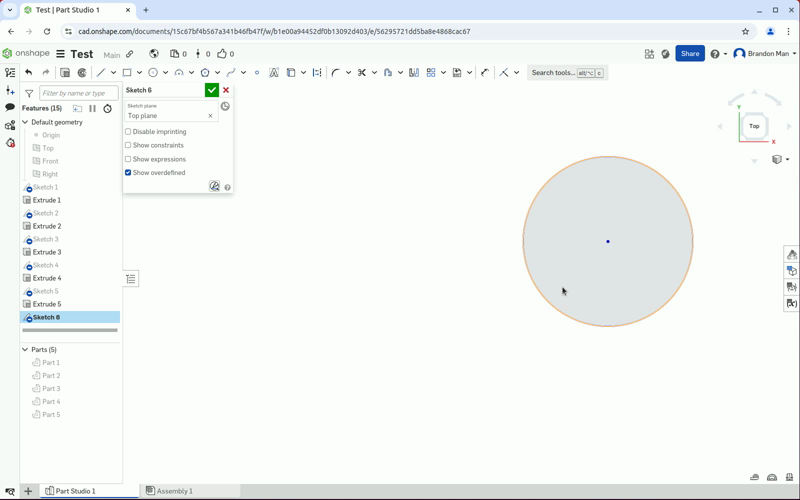
scroll(-6)
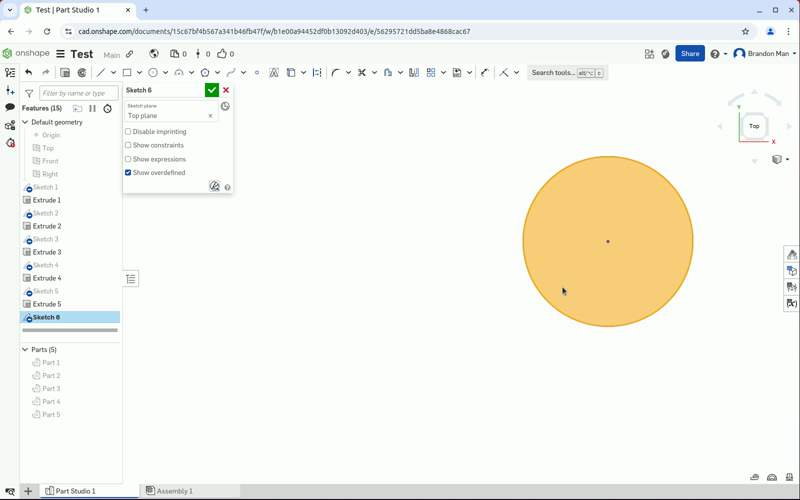
scroll(-6)
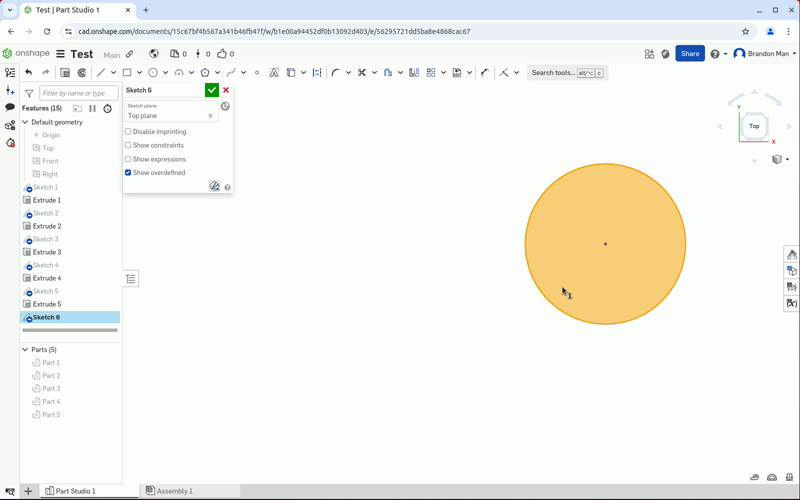
scroll(-6)
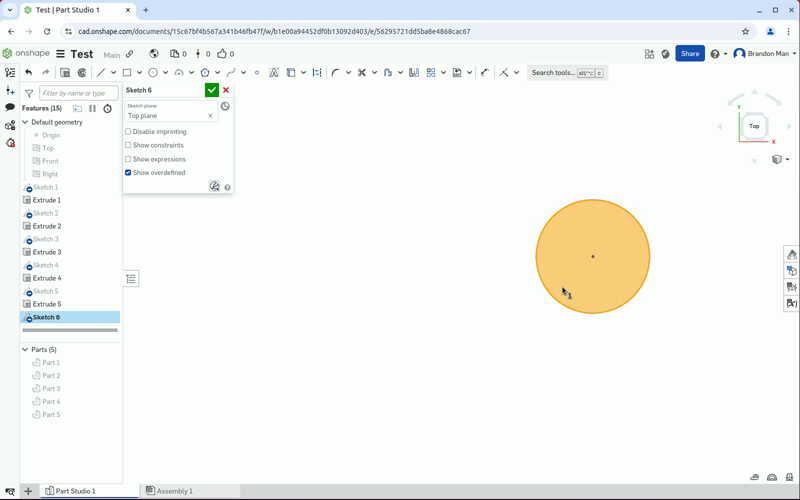
scroll(-6)
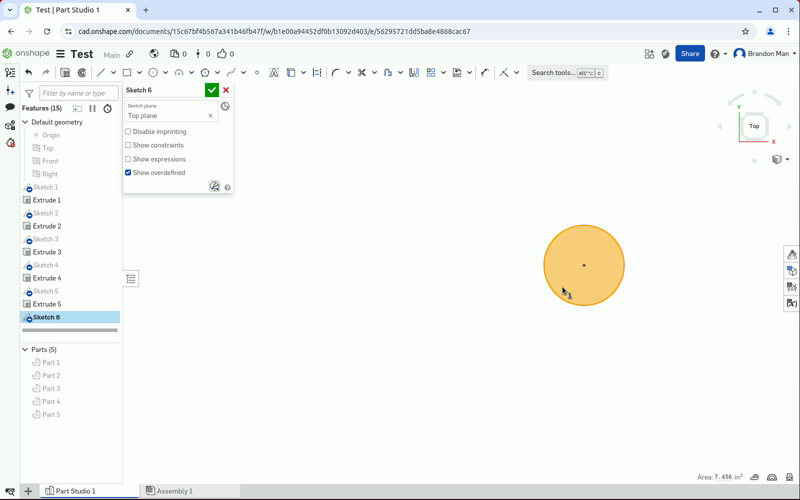
scroll(-6)
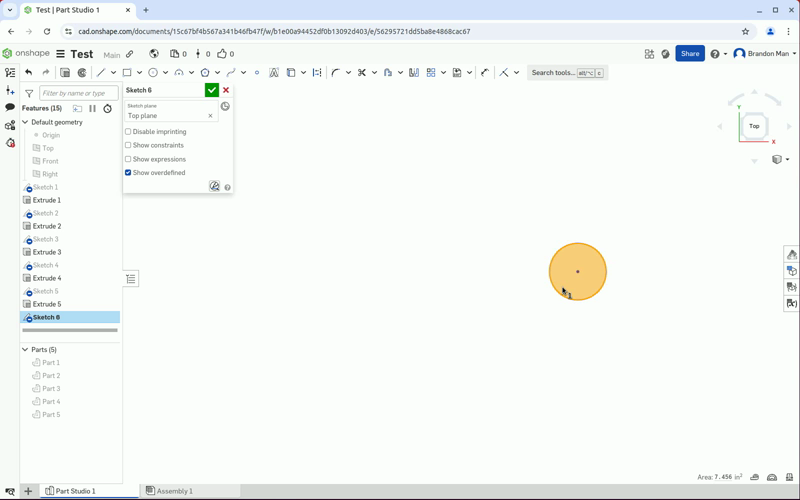
scroll(-6)
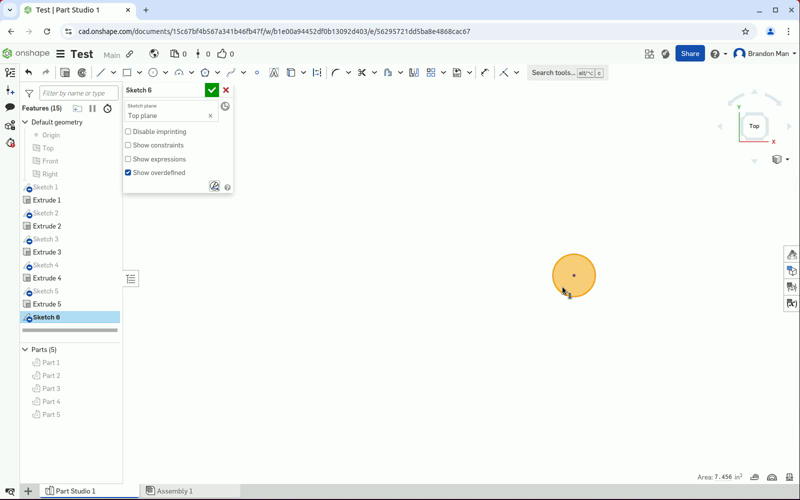
scroll(-6)
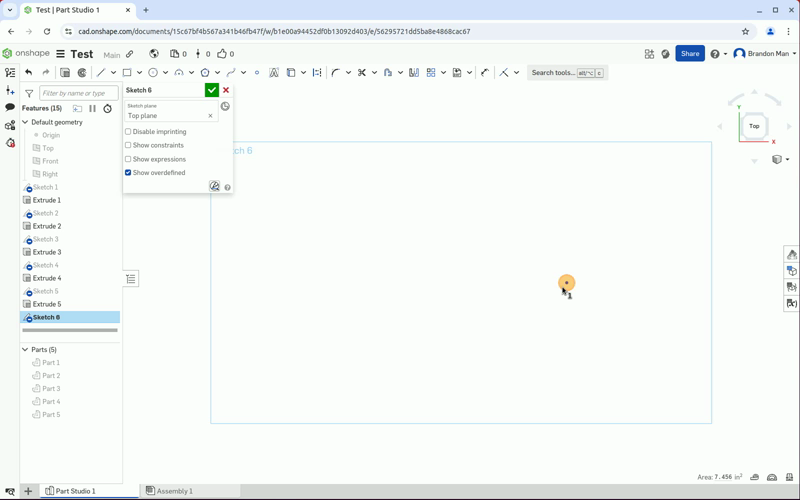
mouse_move(73, 352)
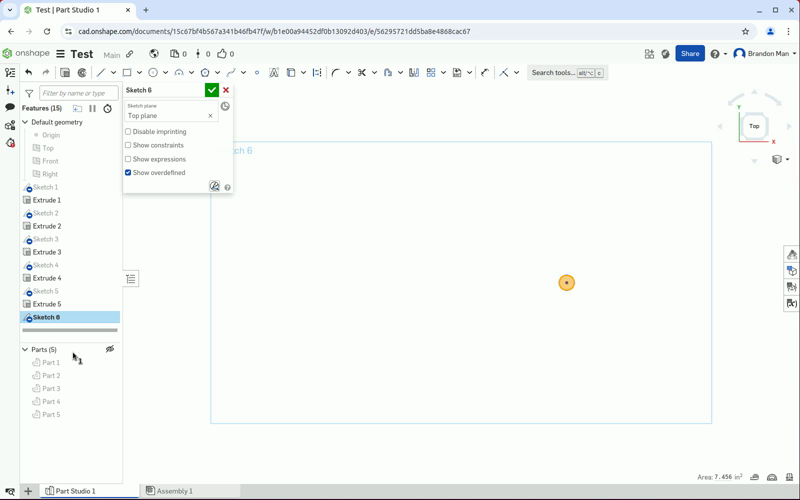
key(shift+y)
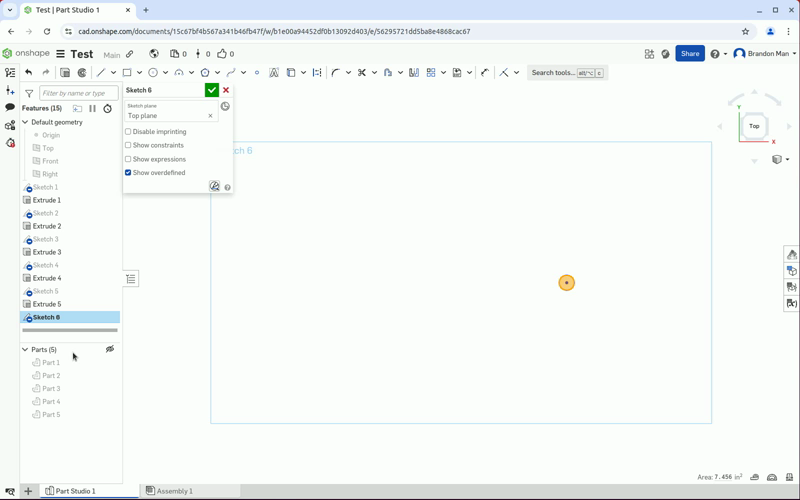
key(shift+e)
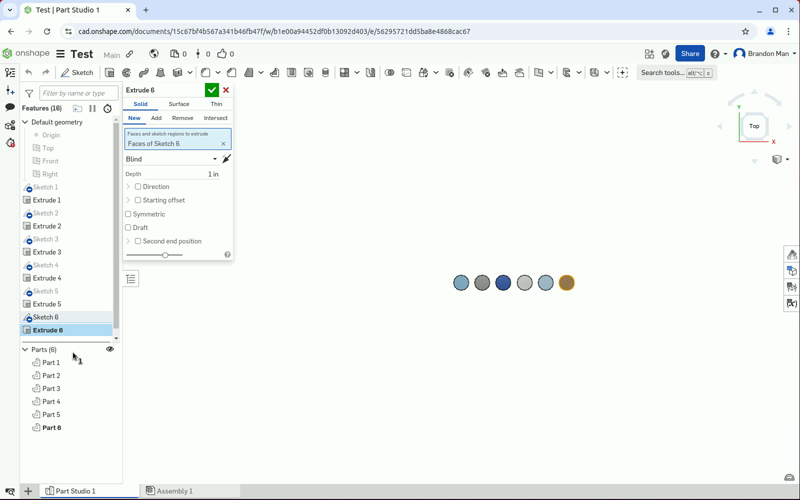
mouse_move(143, 106)
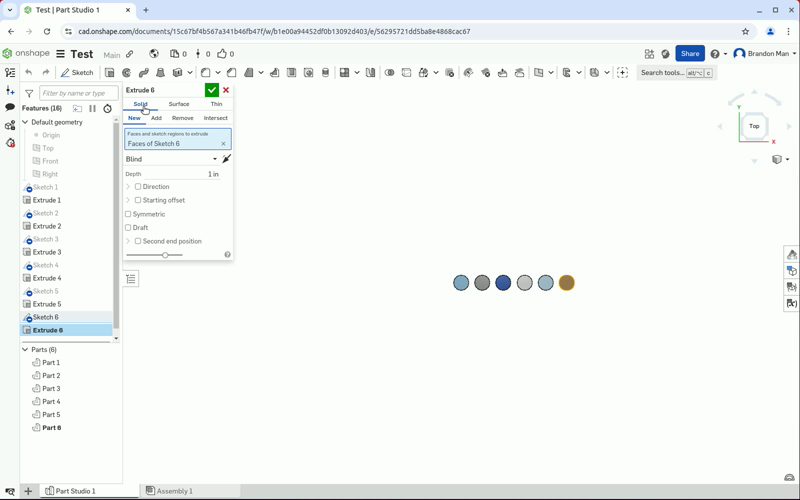
click(143, 106)
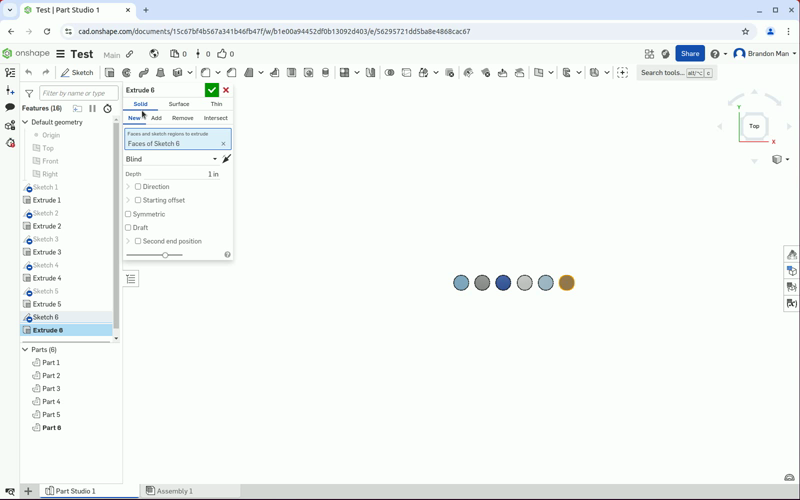
mouse_move(137, 120)
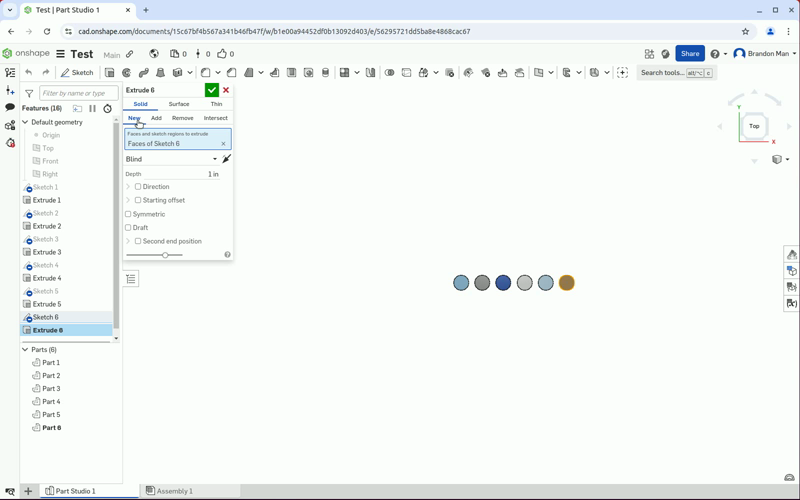
click(137, 120)
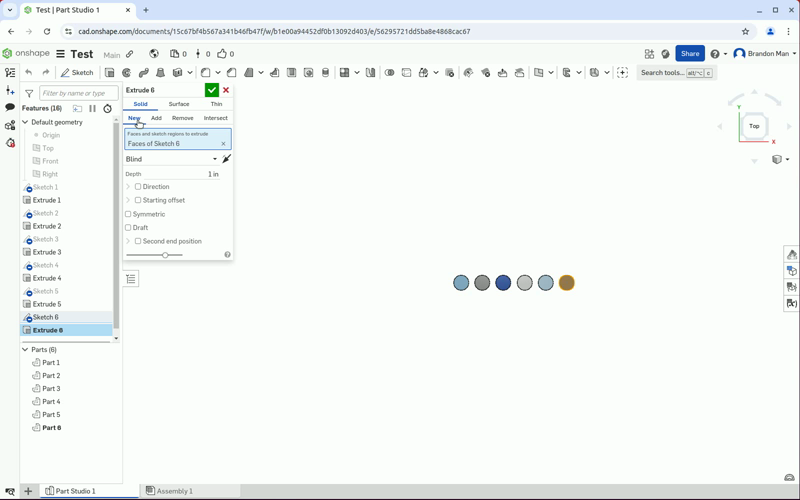
key(tab, 4)
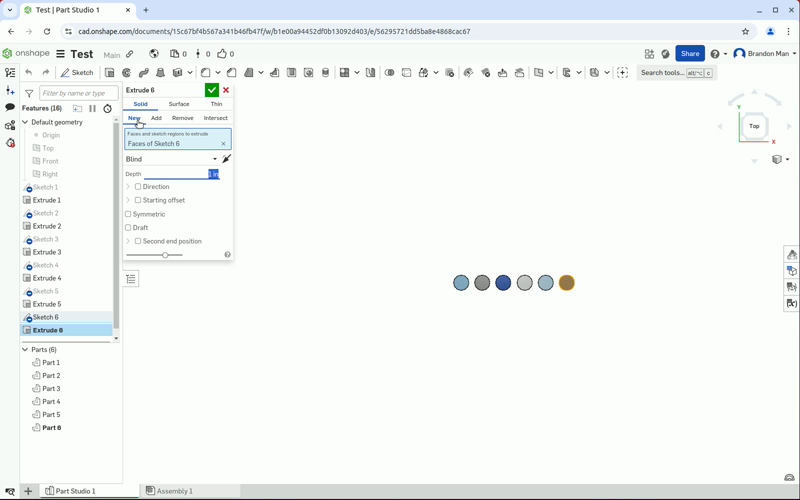
text(2.889)
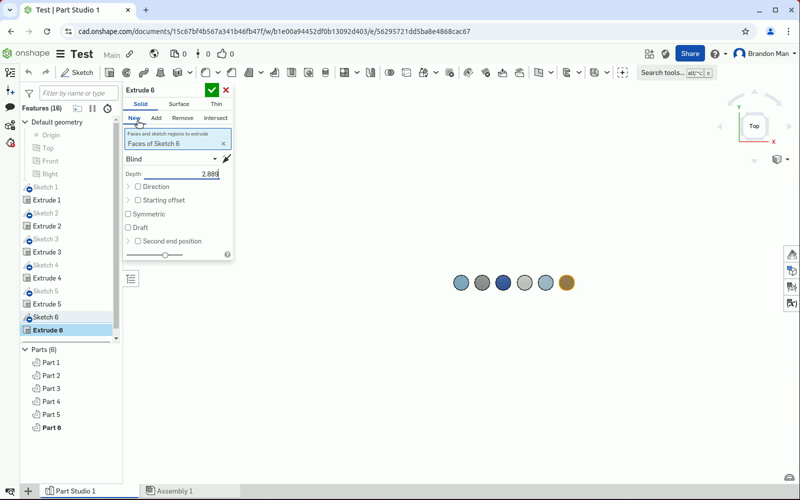
key(enter)
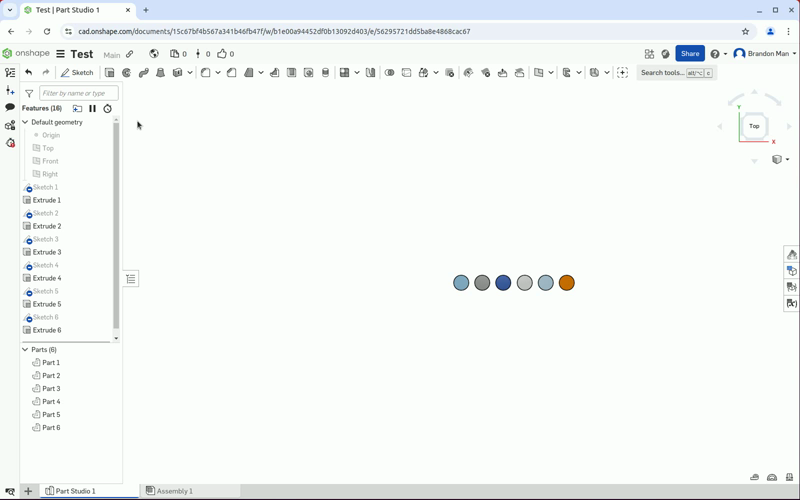
key(shift+h)
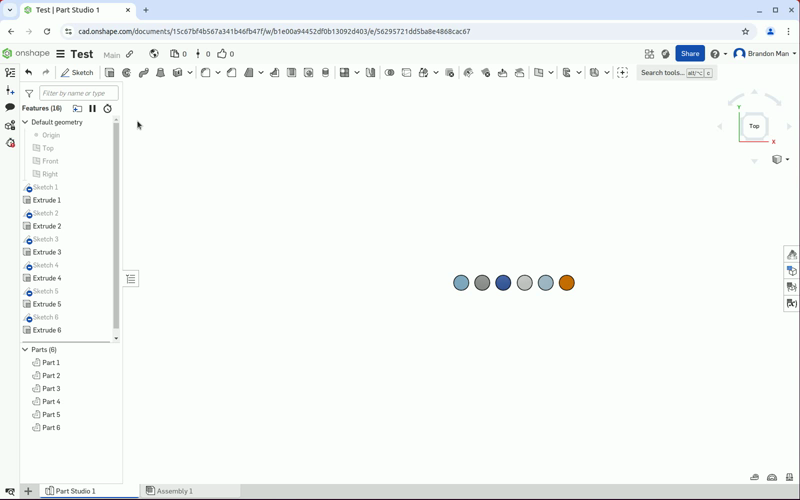
key(shift+h)
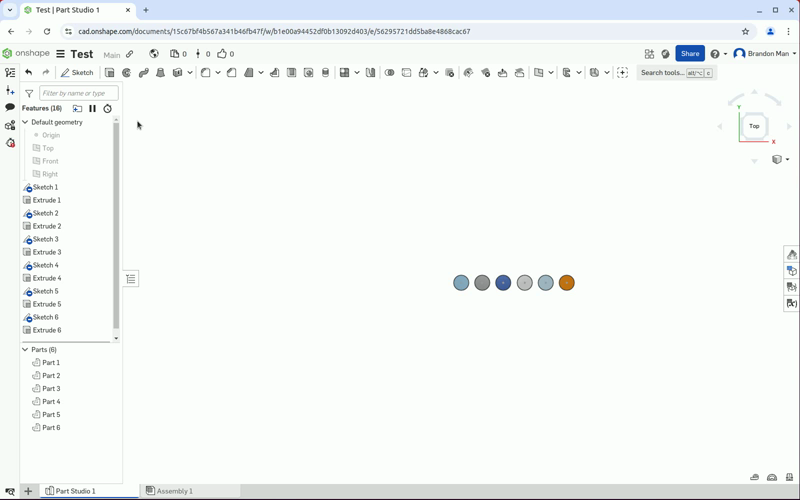
key(shift+7)
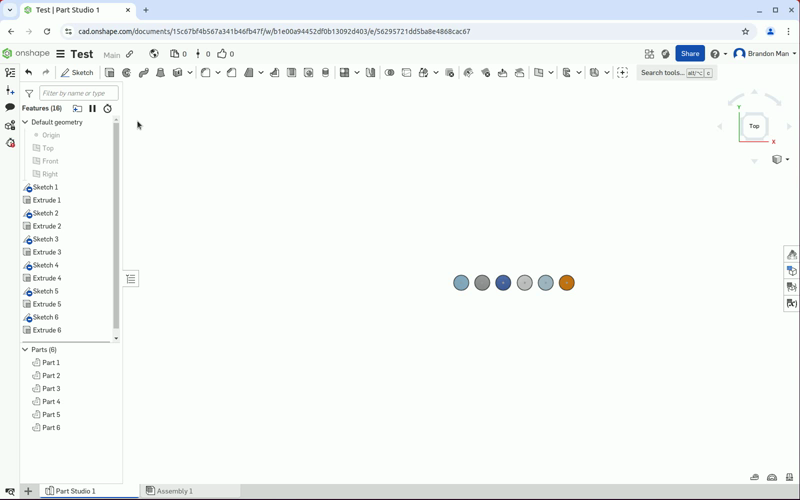
key(up, 3)
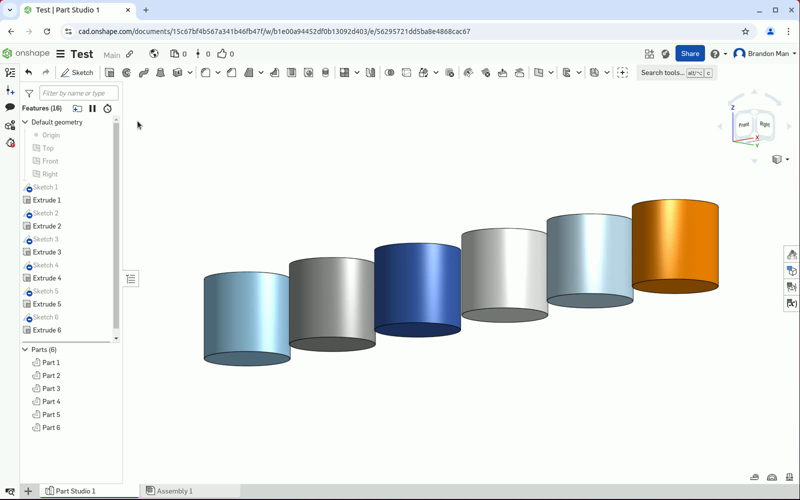
key(left, 3)
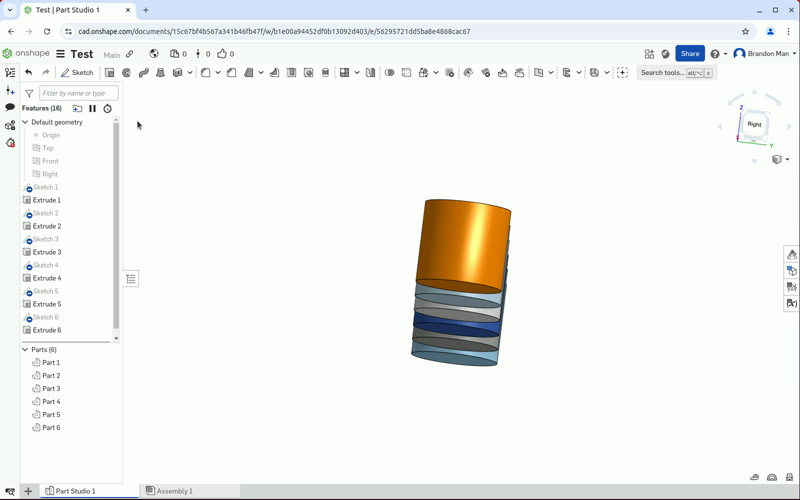
key(right, 3)
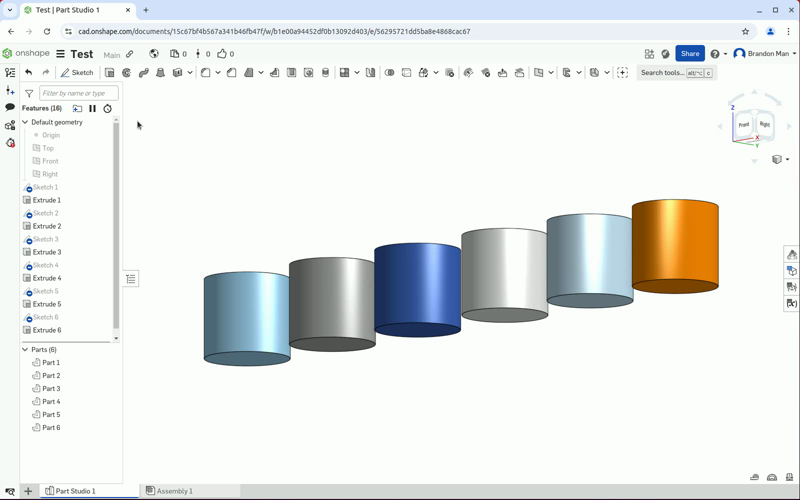
key(down, 3)
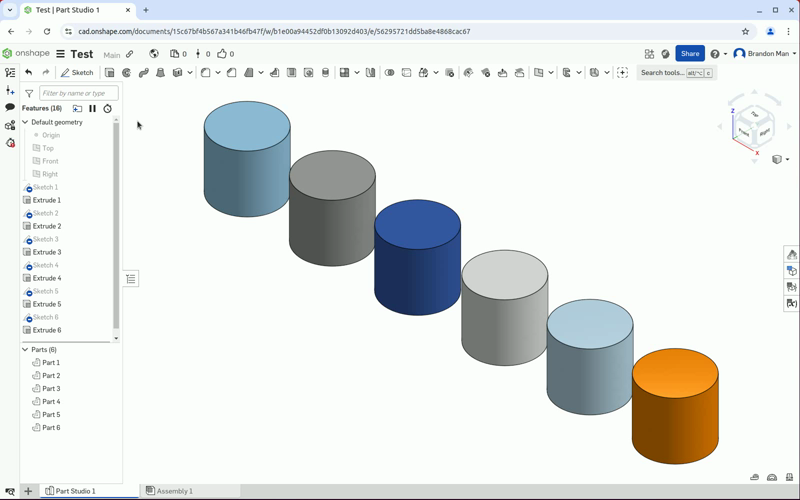
mouse_move(69, 189)
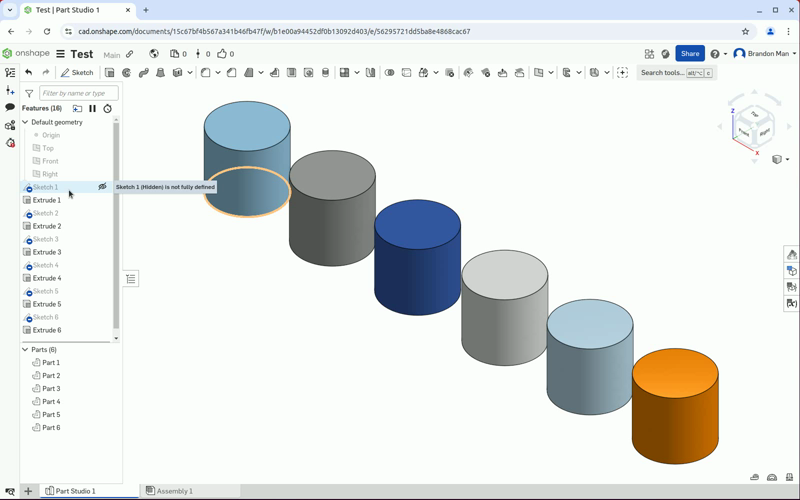
click(69, 189)